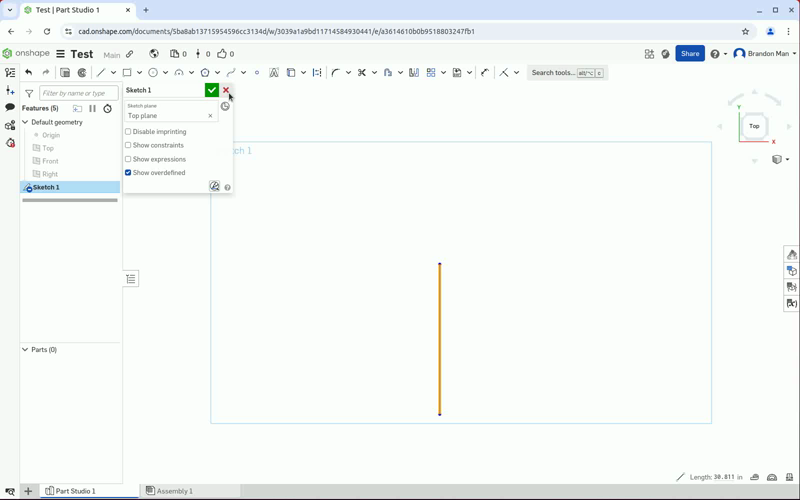
key(shift+h)
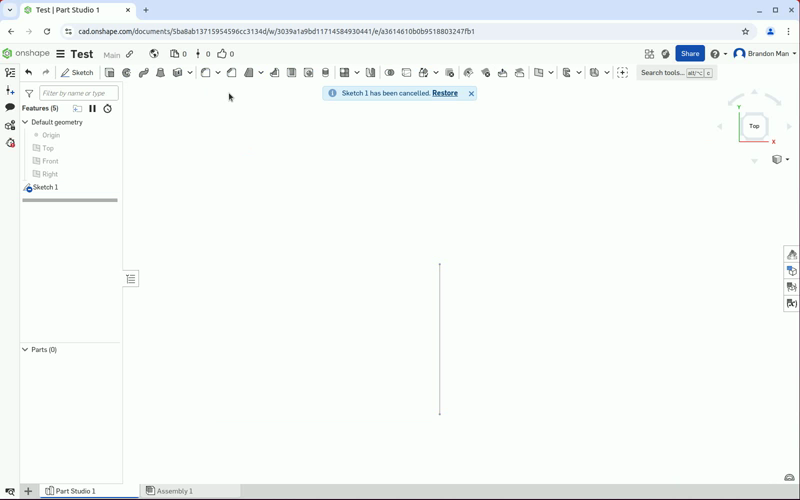
key(shift+s)
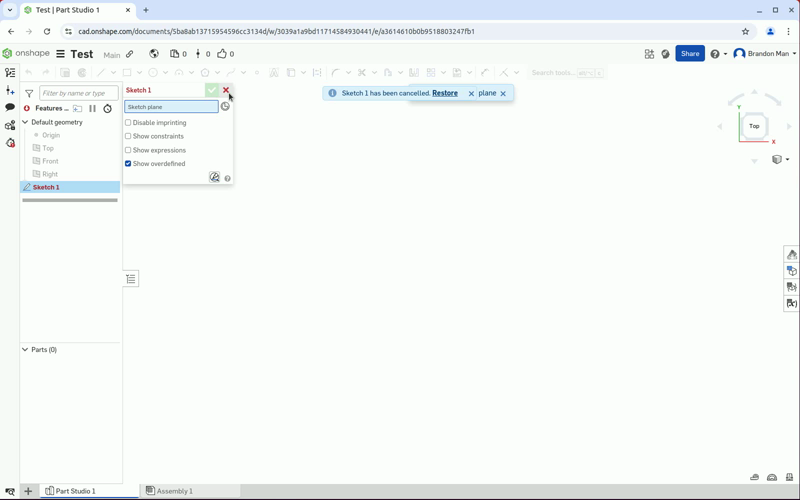
mouse_move(73, 150)
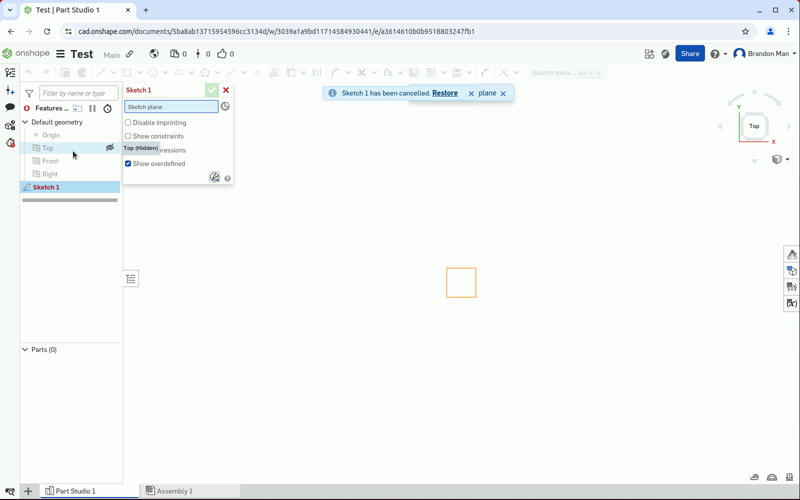
click(73, 150)
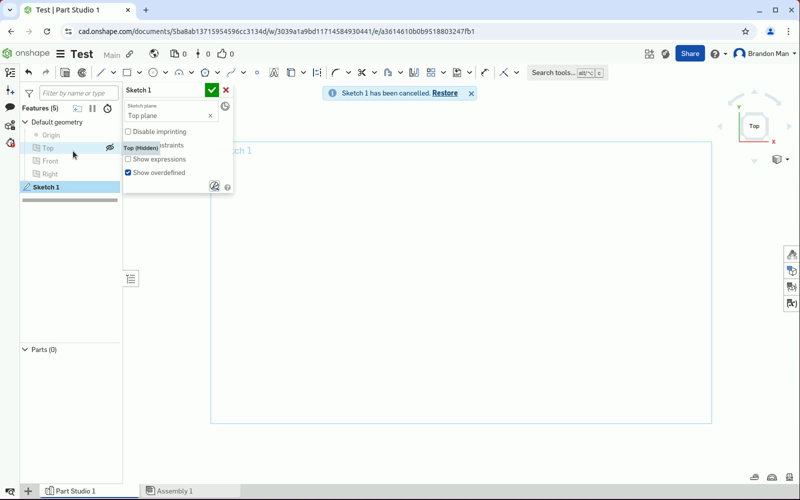
mouse_move(73, 352)
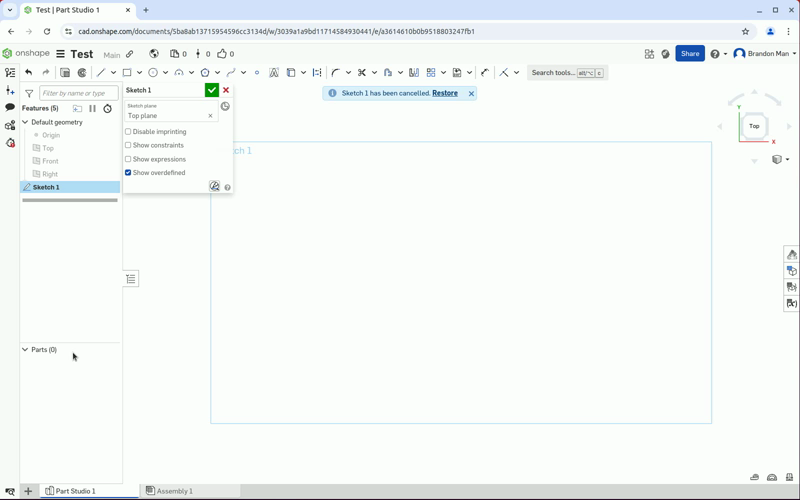
key(y)
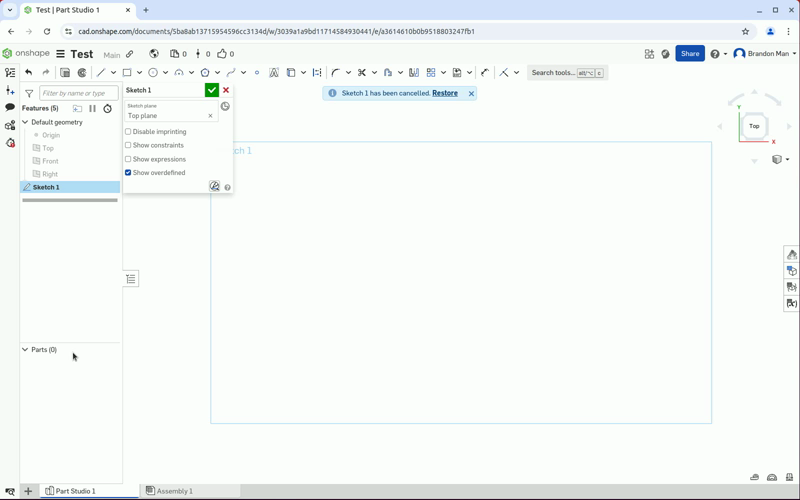
key(l)
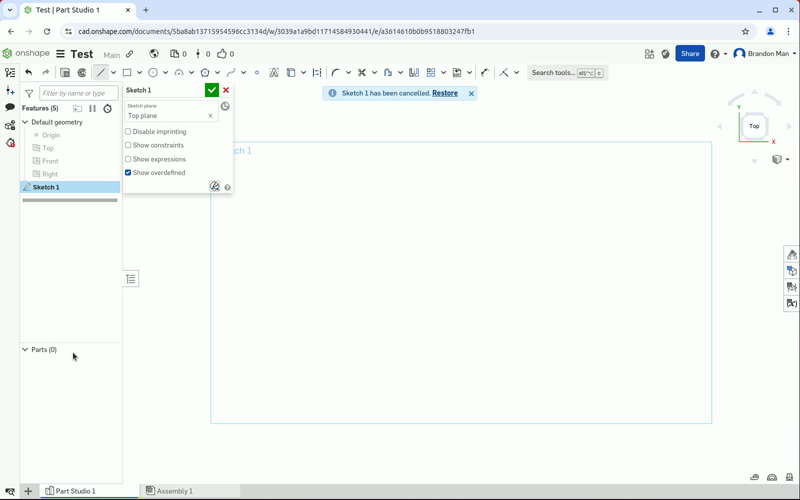
key_down(shift)
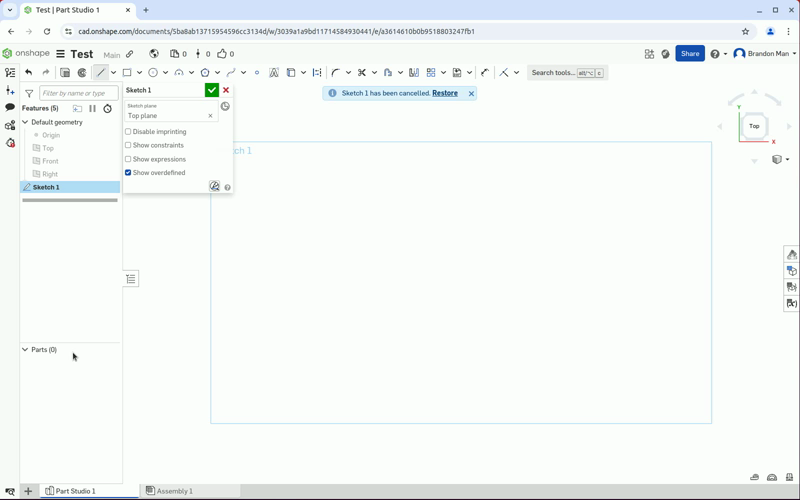
mouse_move(385, 357)
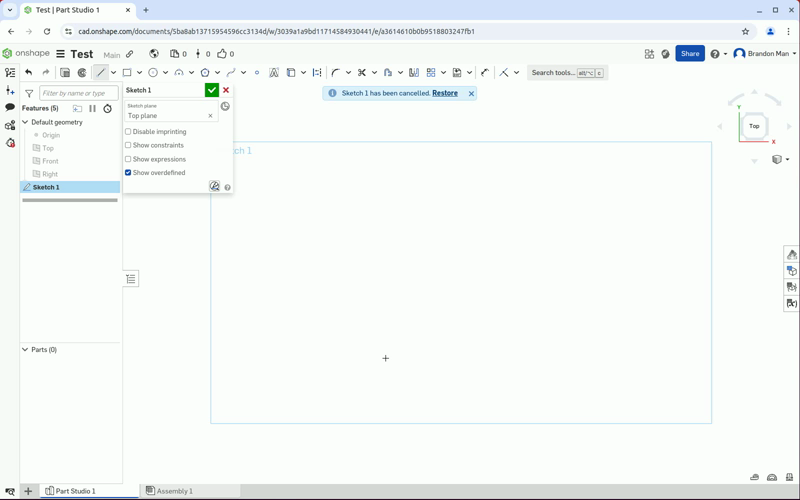
click(385, 357)
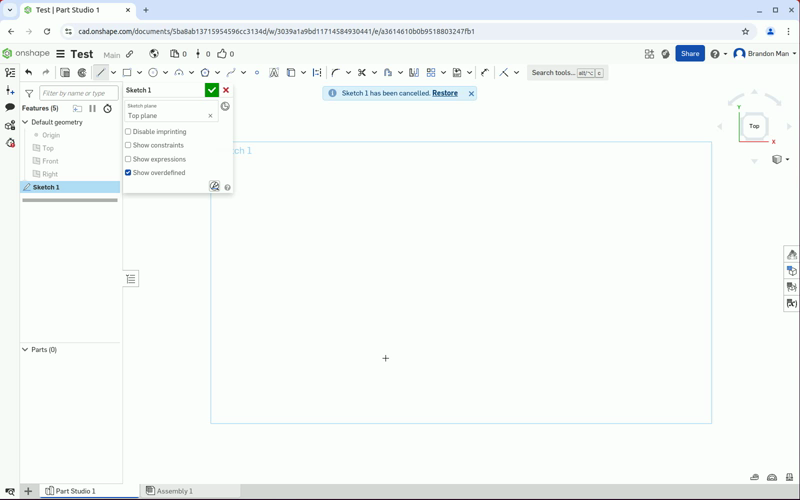
key_up(shift)
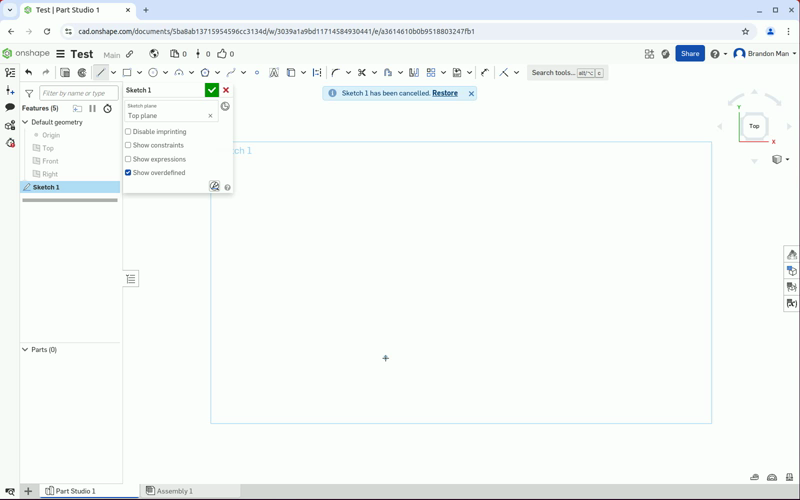
key_down(shift)
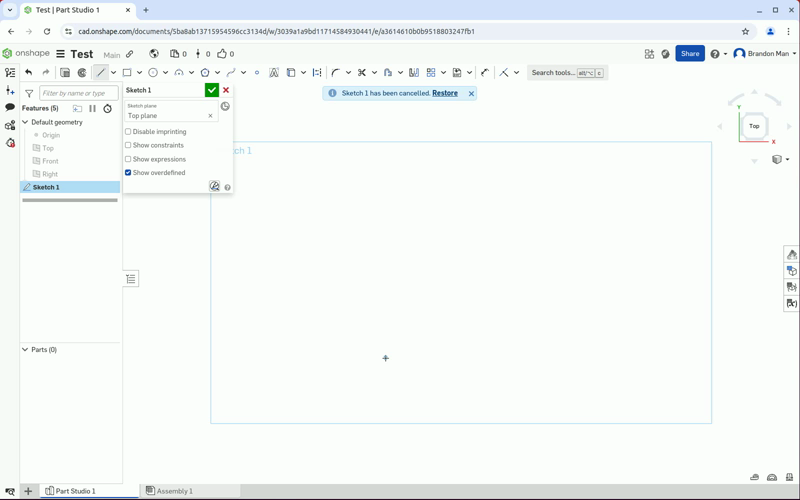
mouse_move(535, 357)
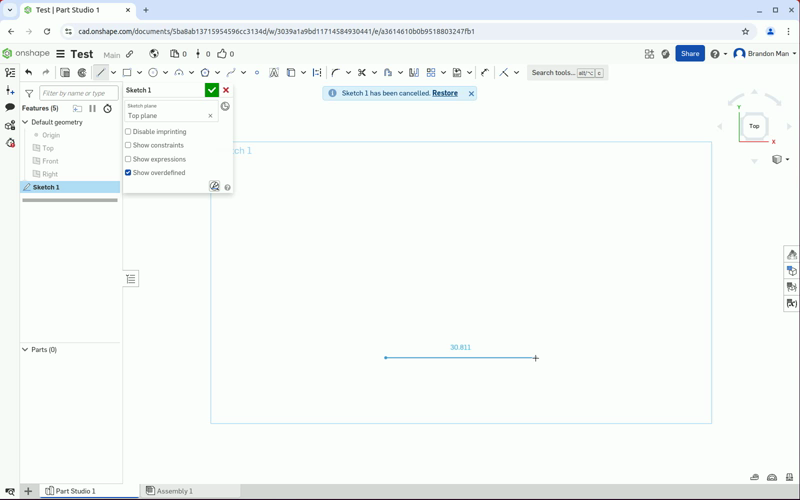
click(535, 357)
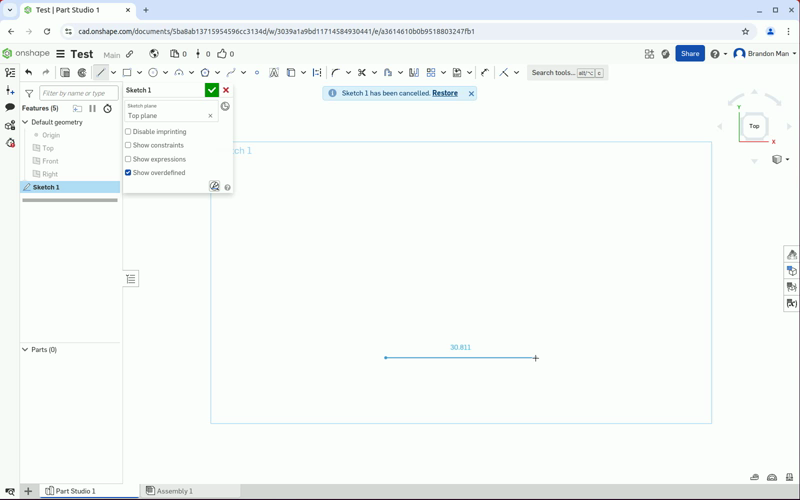
key_up(shift)
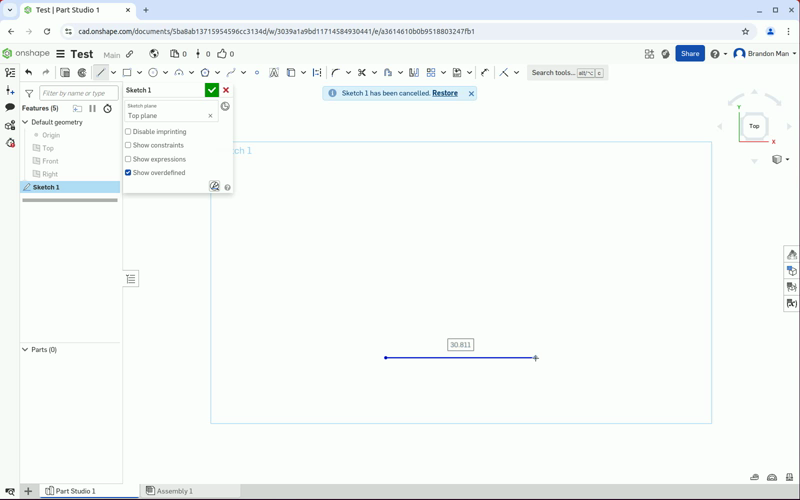
key_down(shift)
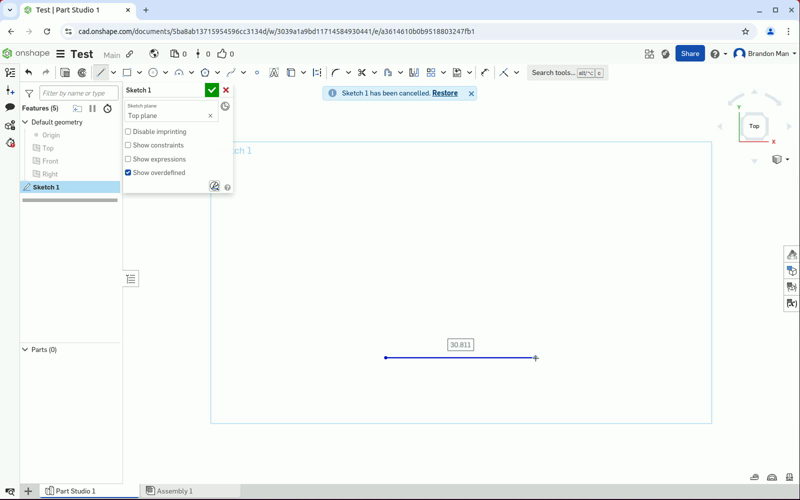
mouse_move(535, 208)
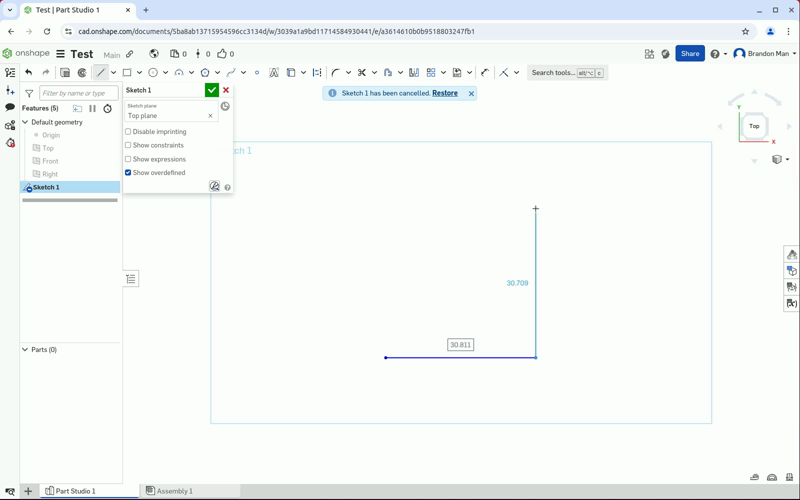
click(535, 208)
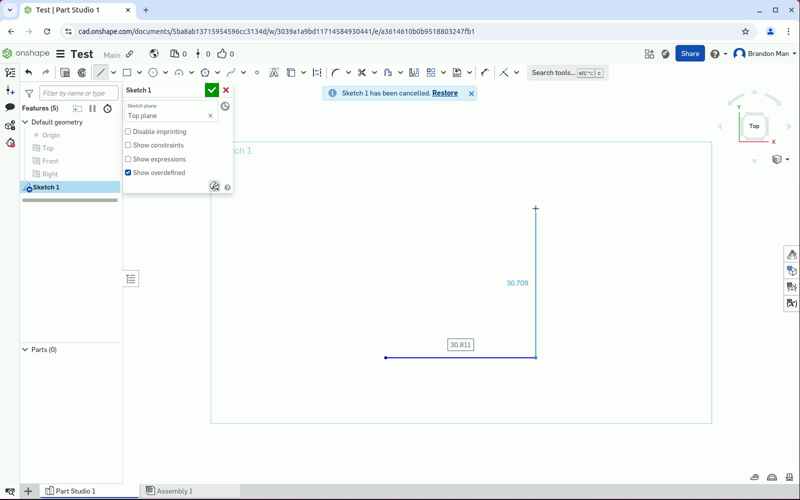
key_up(shift)
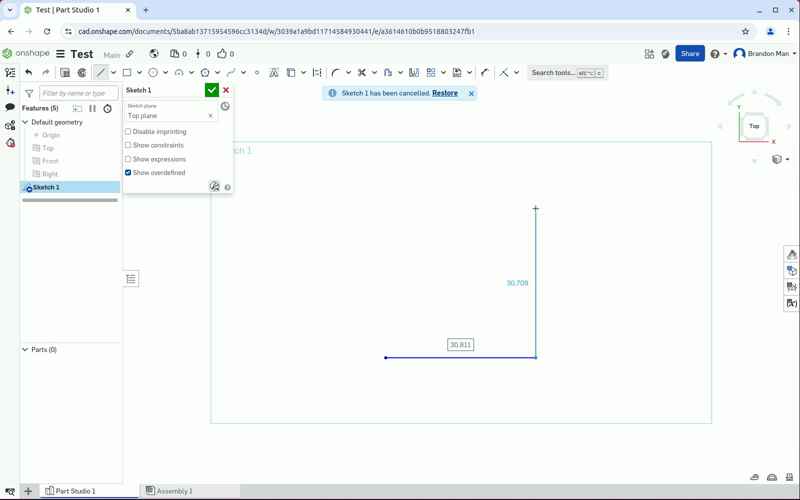
key_down(shift)
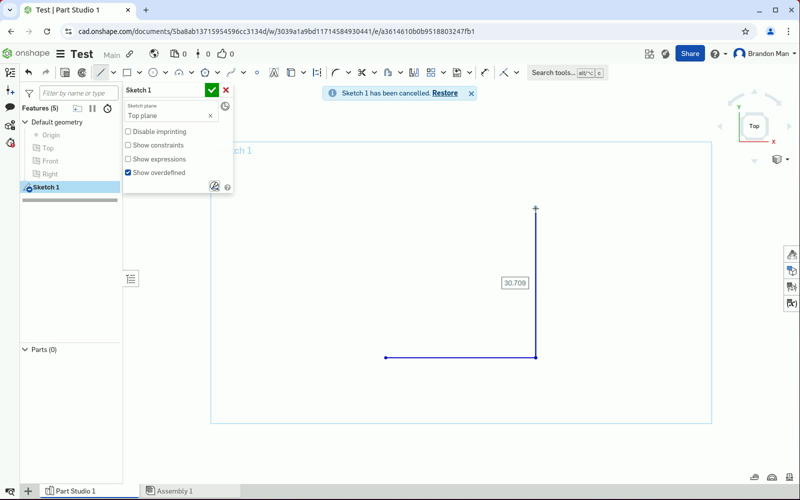
mouse_move(385, 208)
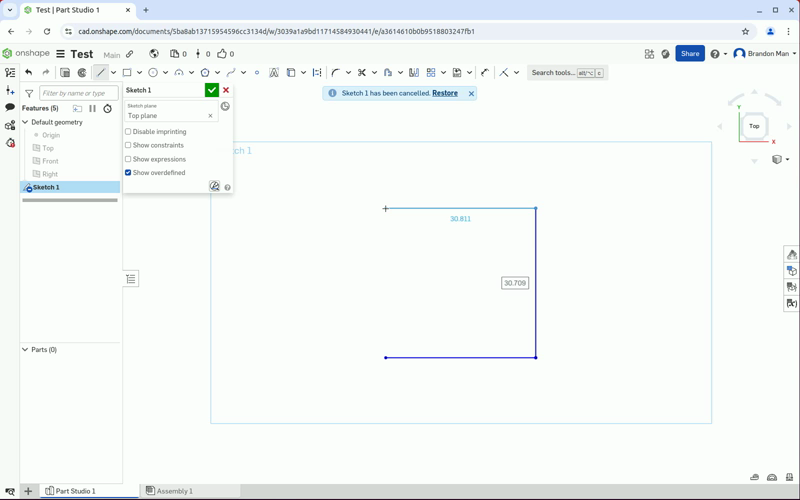
click(385, 208)
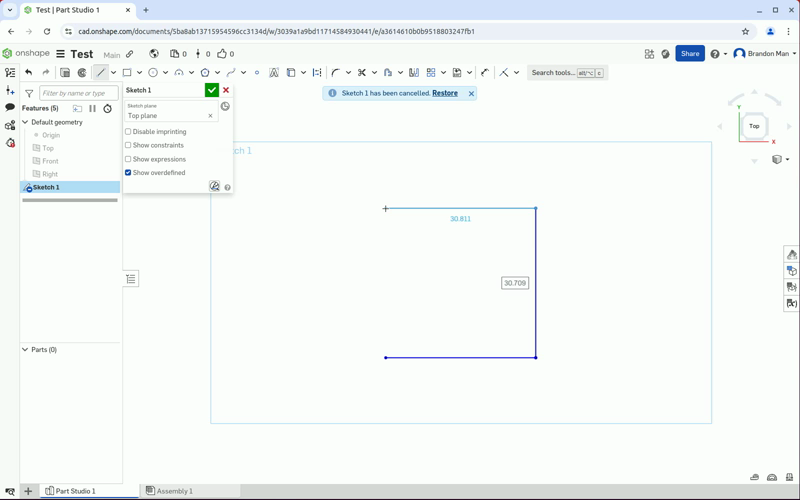
key_up(shift)
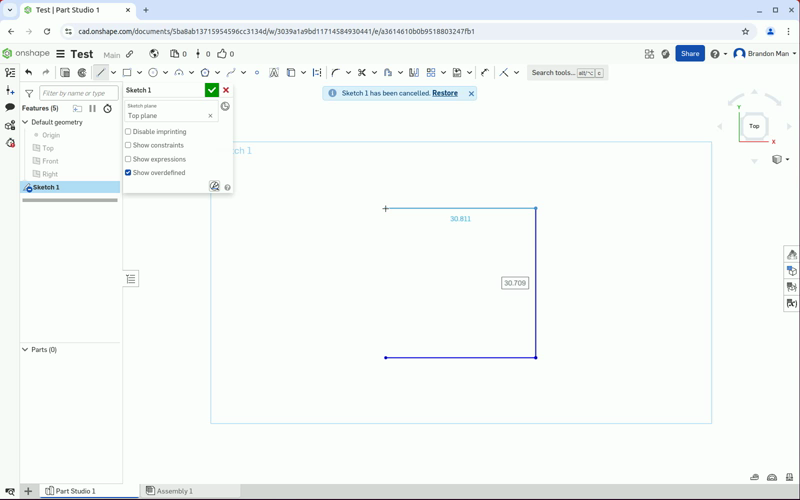
key_down(shift)
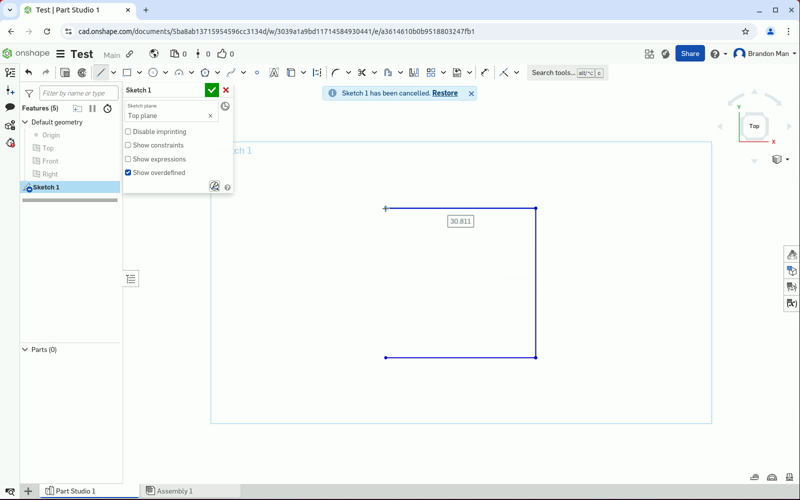
mouse_move(385, 357)
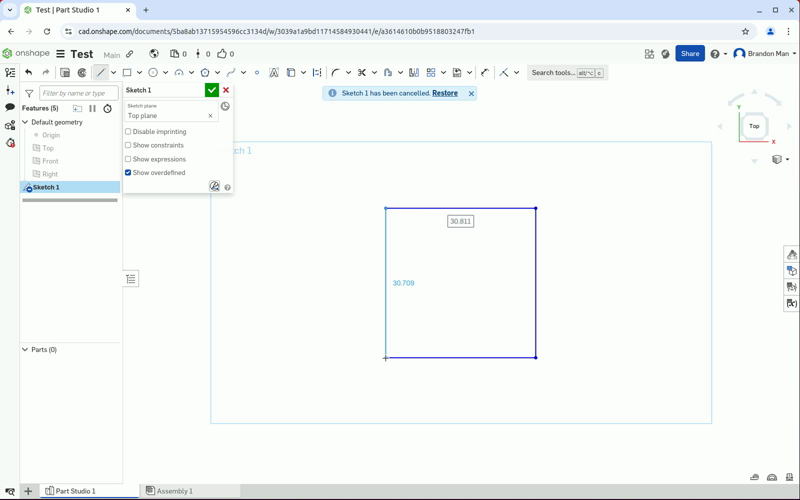
key_up(shift)
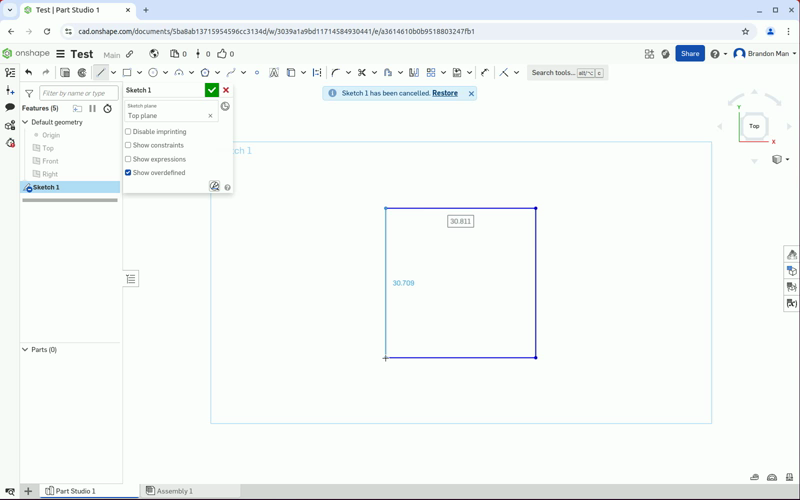
click(385, 357)
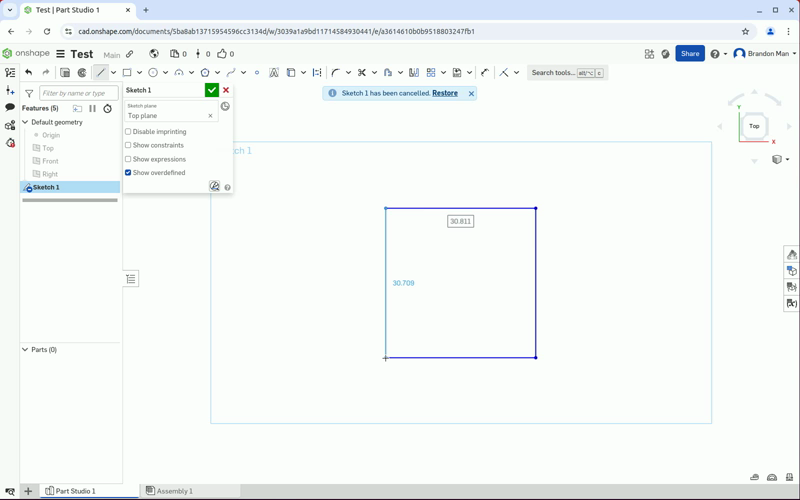
key(esc)
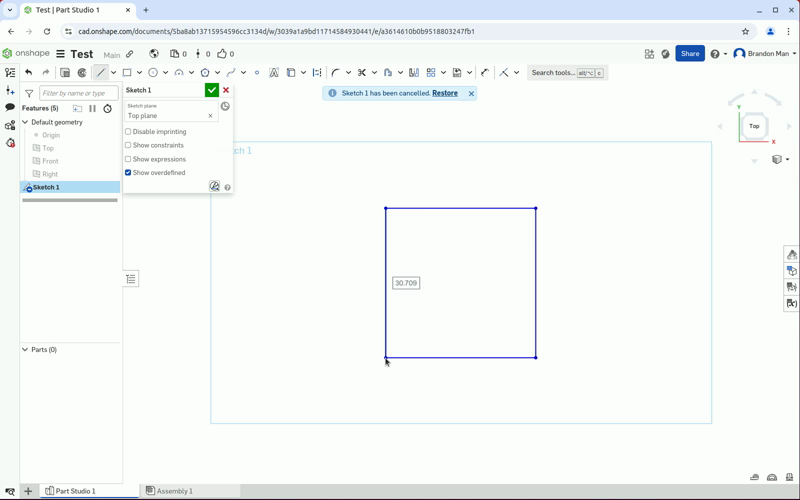
key(c)
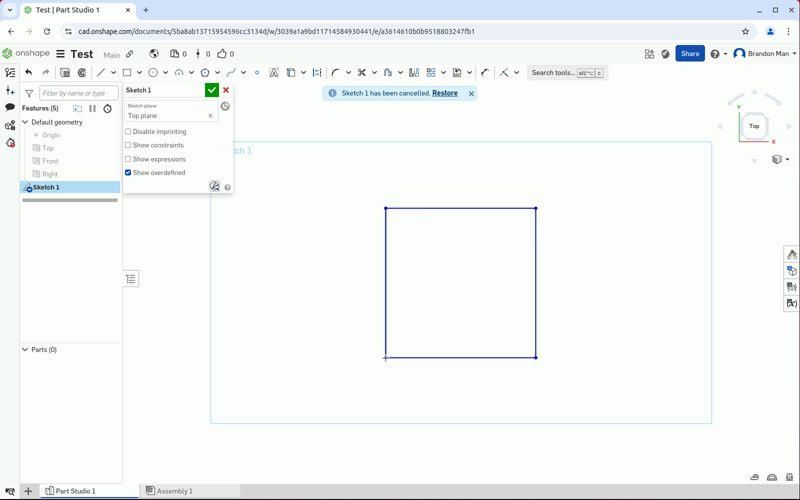
key_down(shift)
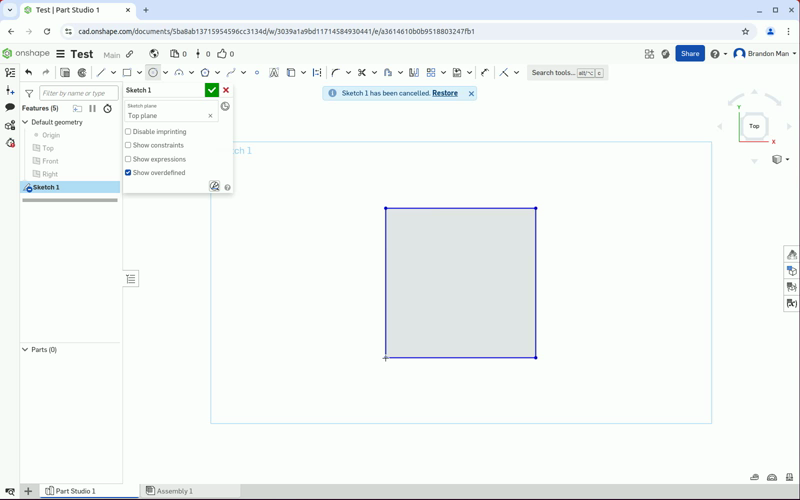
mouse_move(418, 320)
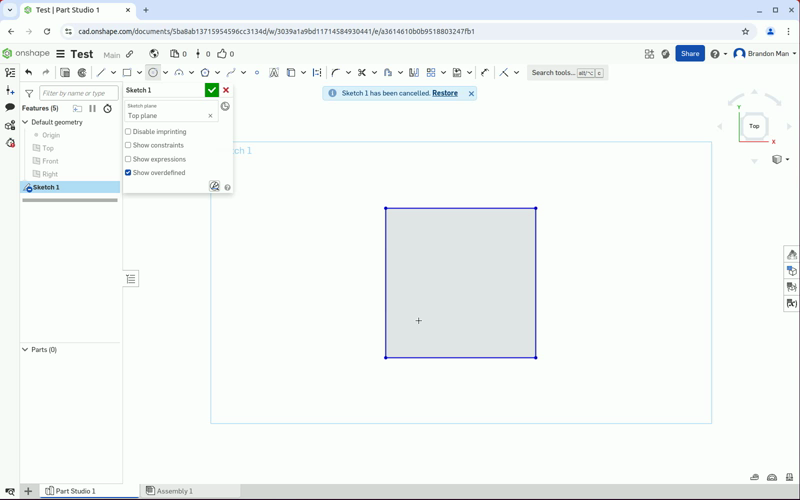
click(418, 320)
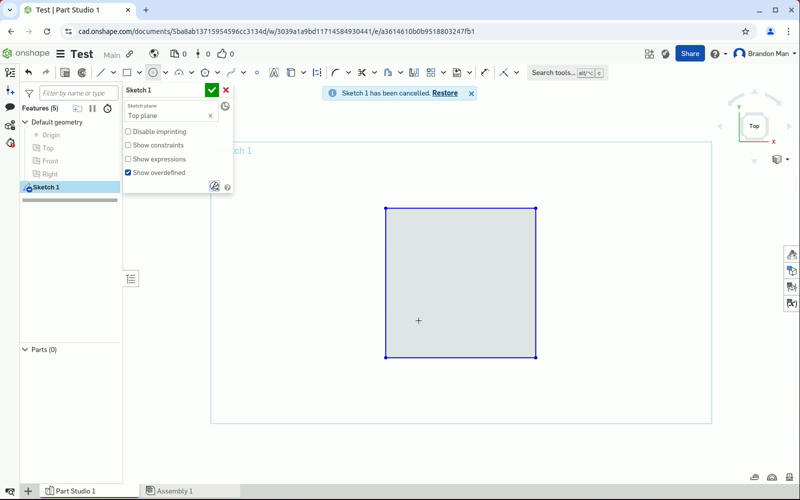
key_up(shift)
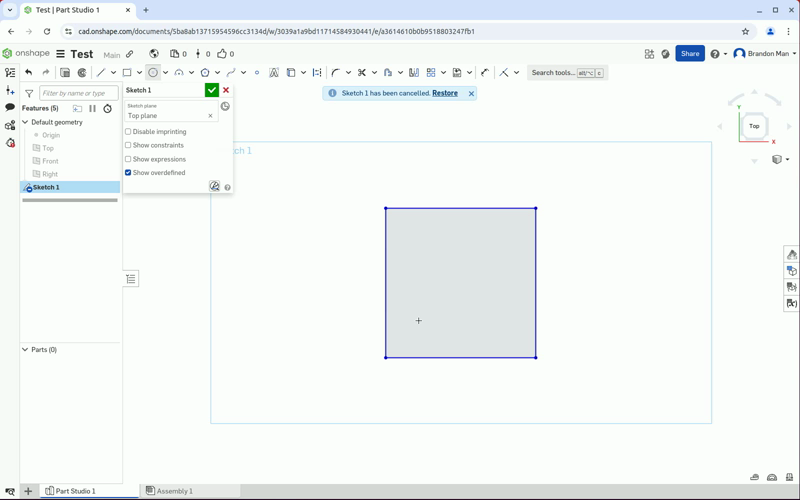
mouse_move(442, 320)
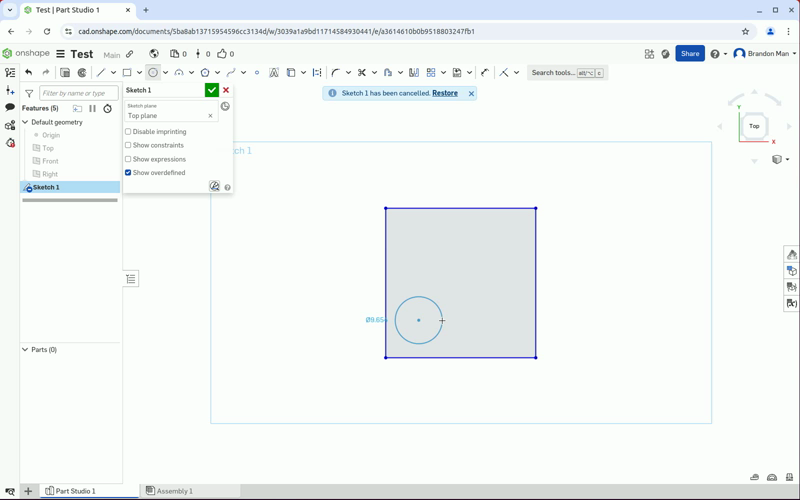
click(442, 320)
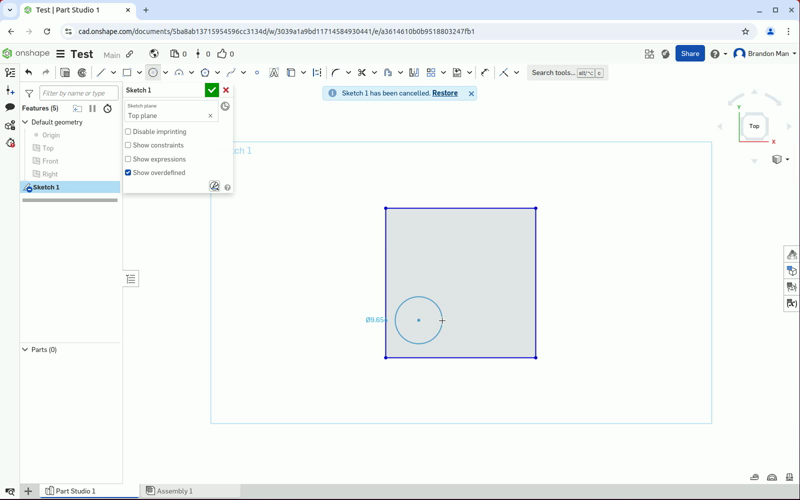
key(esc)
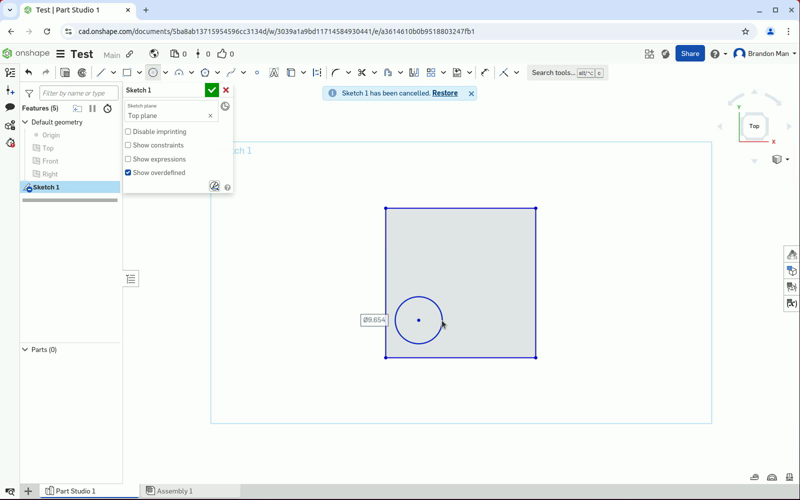
key(c)
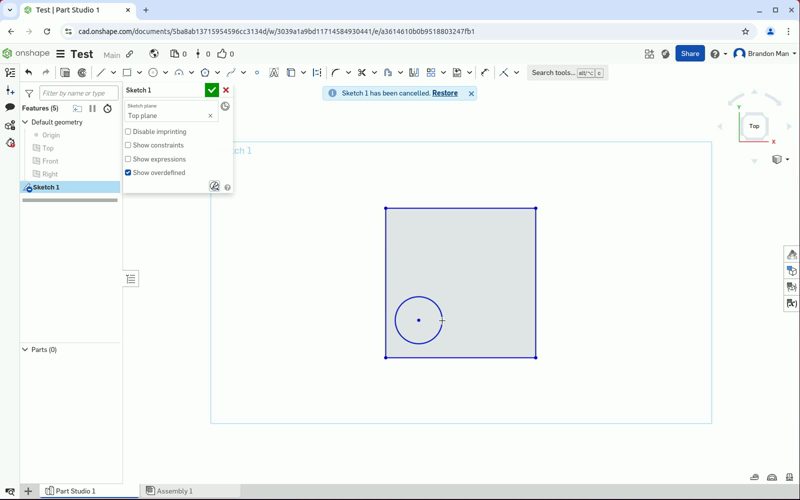
key_down(shift)
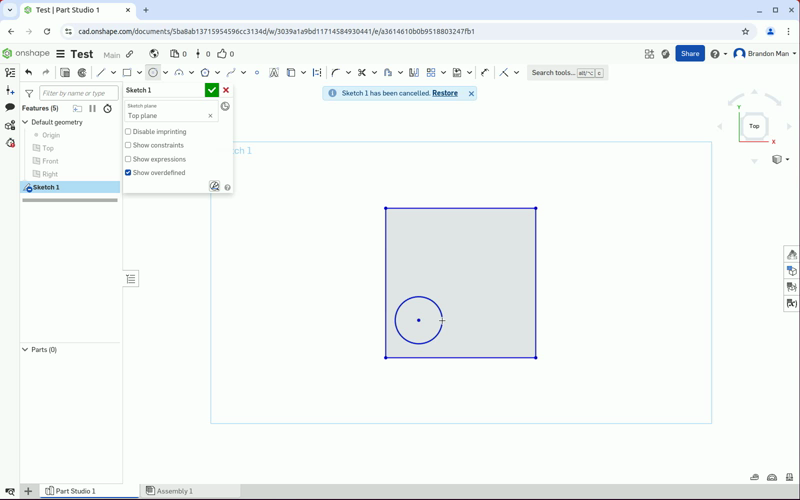
mouse_move(418, 246)
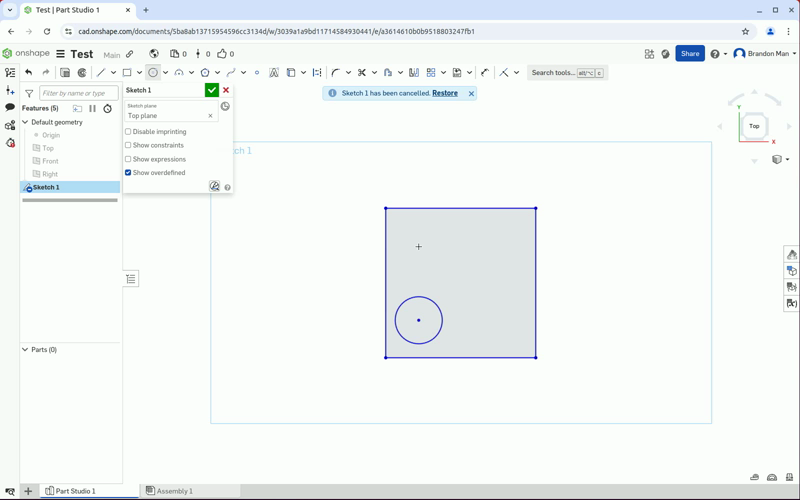
click(418, 246)
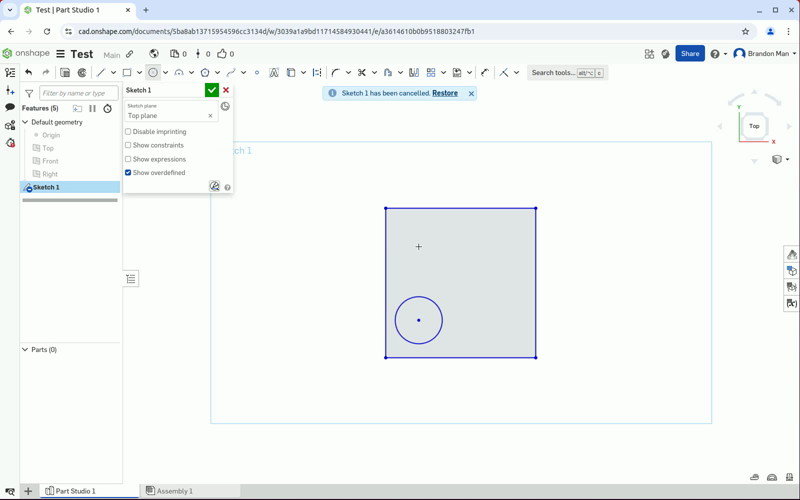
key_up(shift)
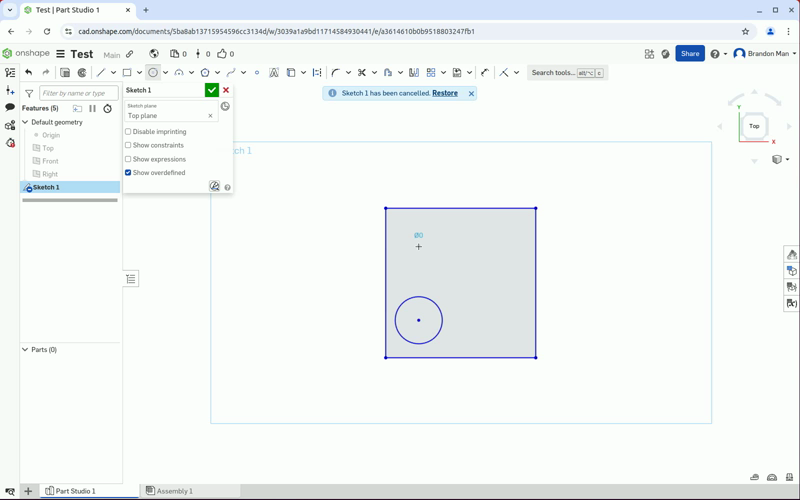
mouse_move(442, 246)
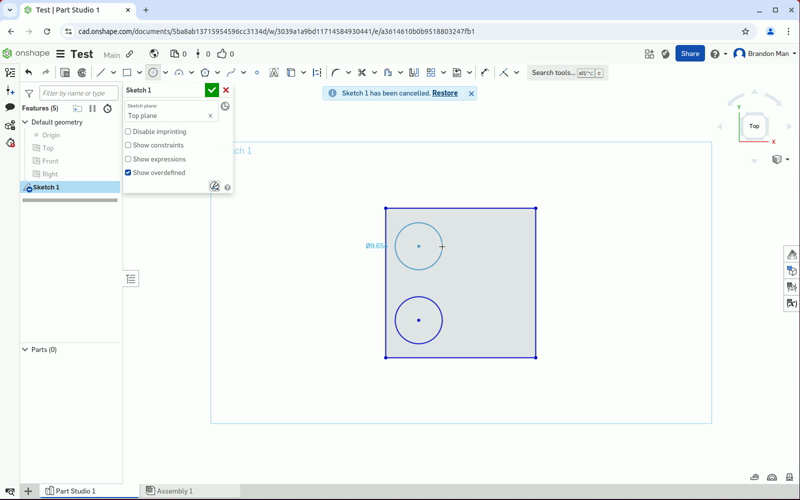
click(442, 246)
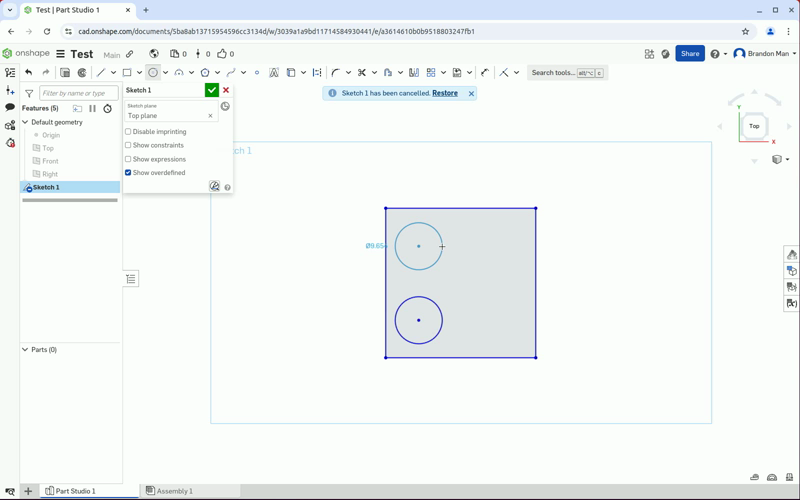
key(esc)
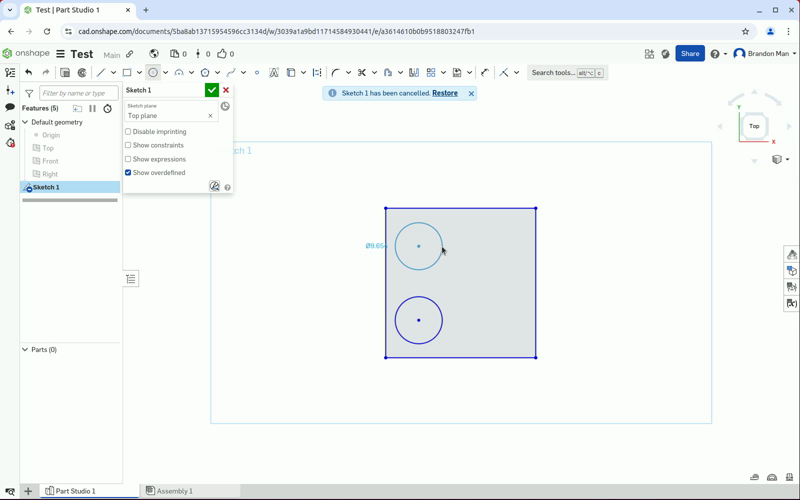
key(c)
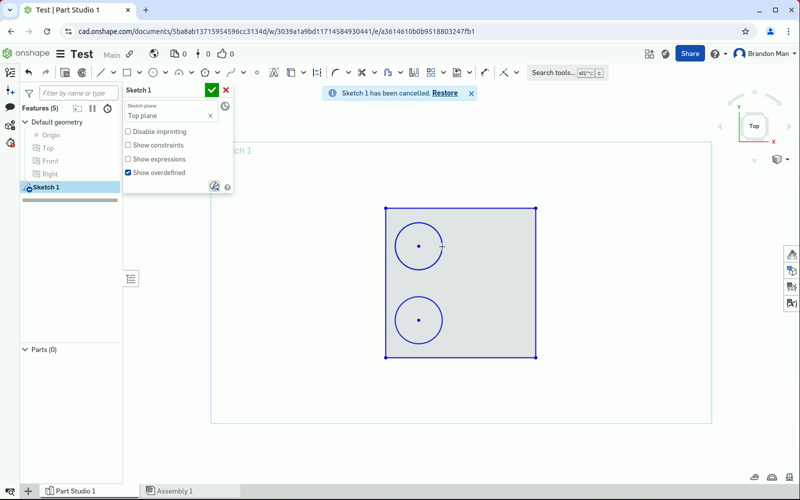
key_down(shift)
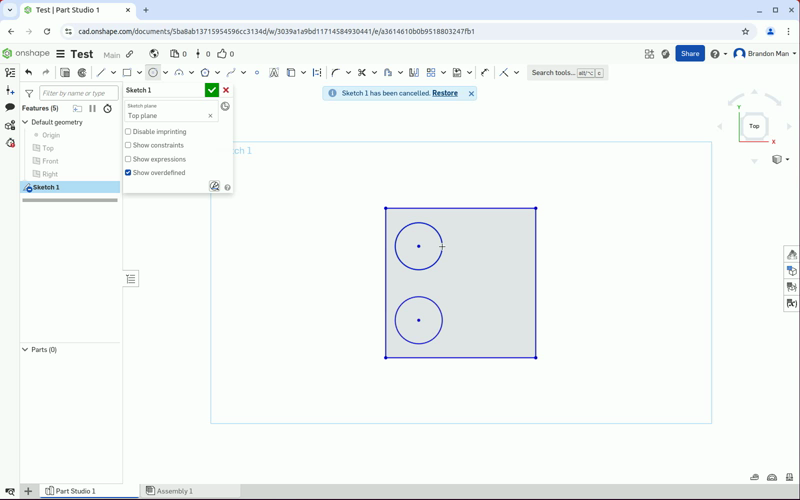
mouse_move(461, 282)
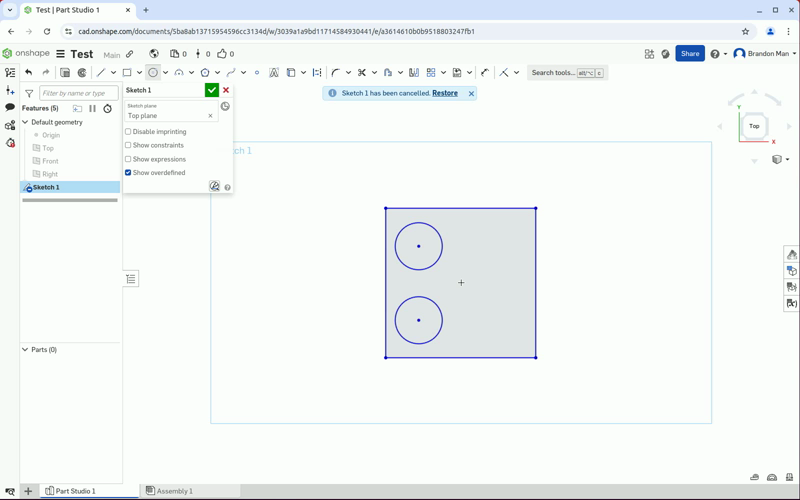
click(461, 282)
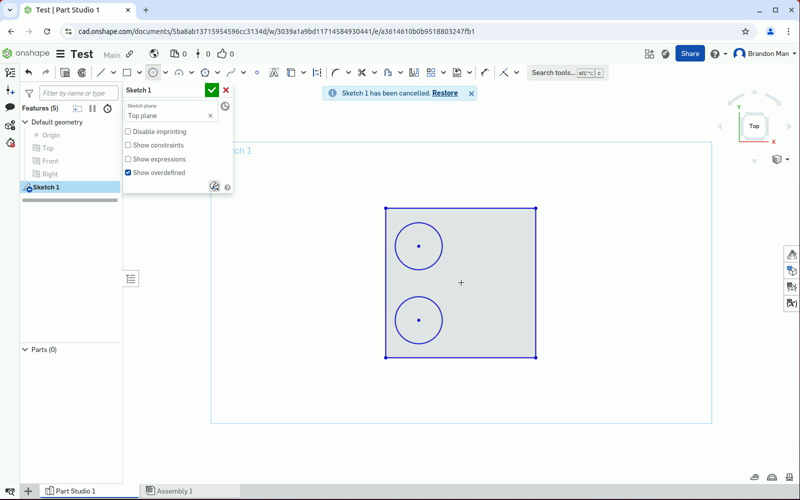
key_up(shift)
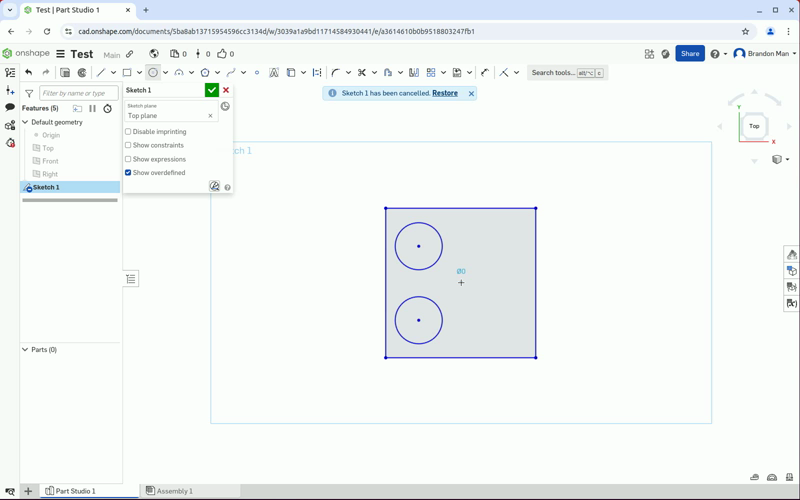
mouse_move(485, 282)
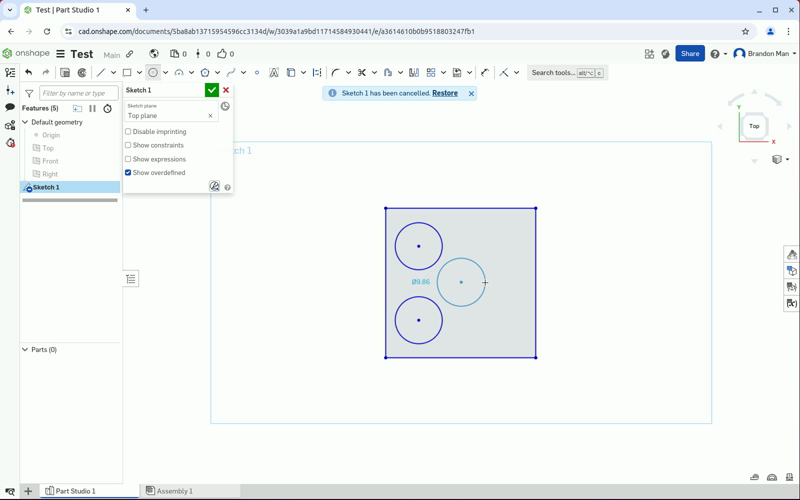
click(485, 282)
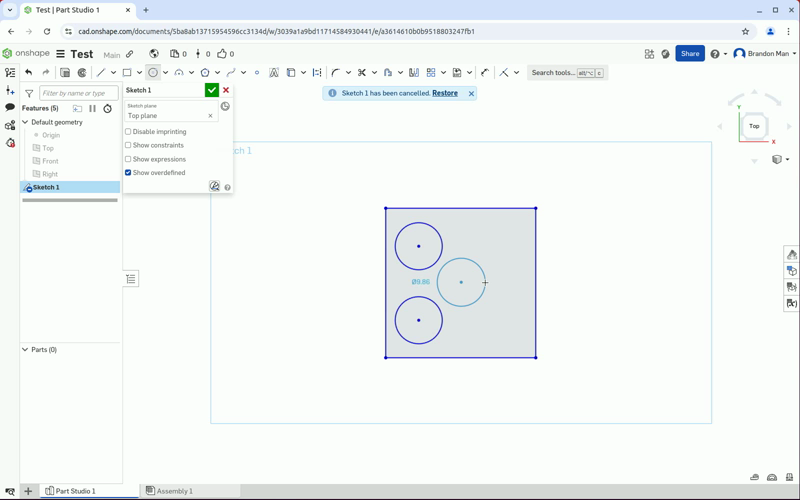
key(esc)
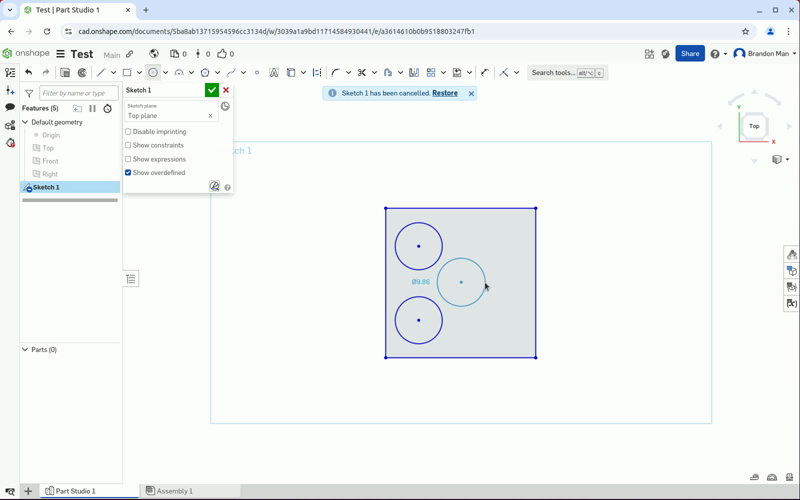
key(c)
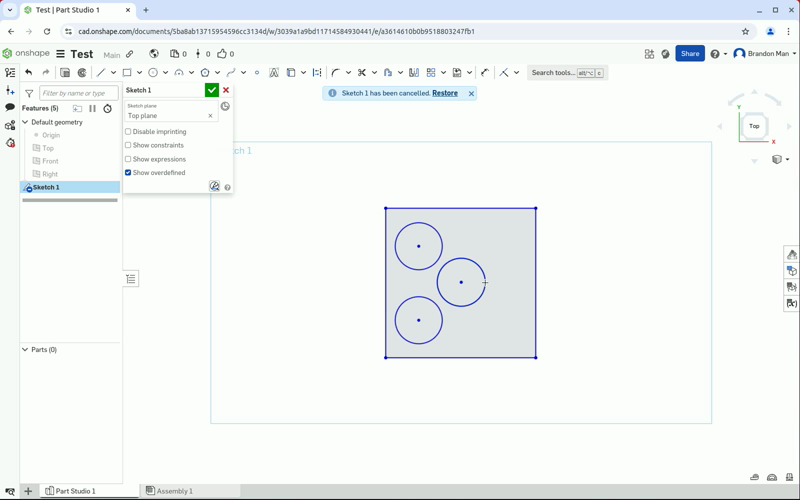
key_down(shift)
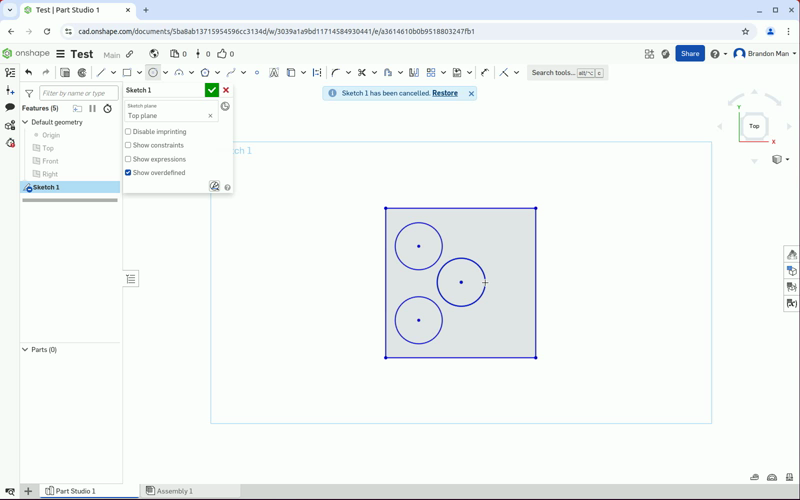
mouse_move(502, 320)
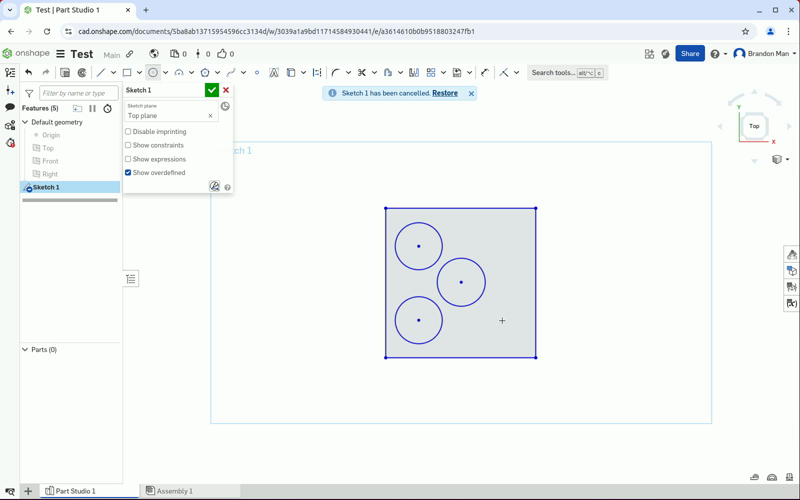
click(502, 320)
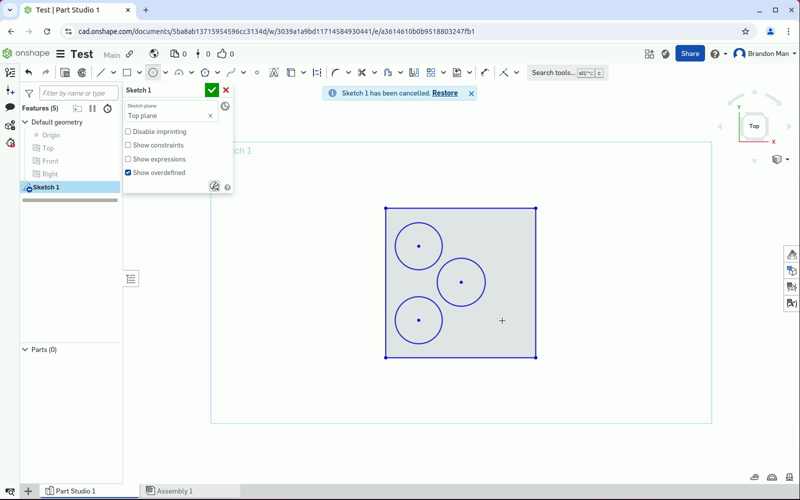
key_up(shift)
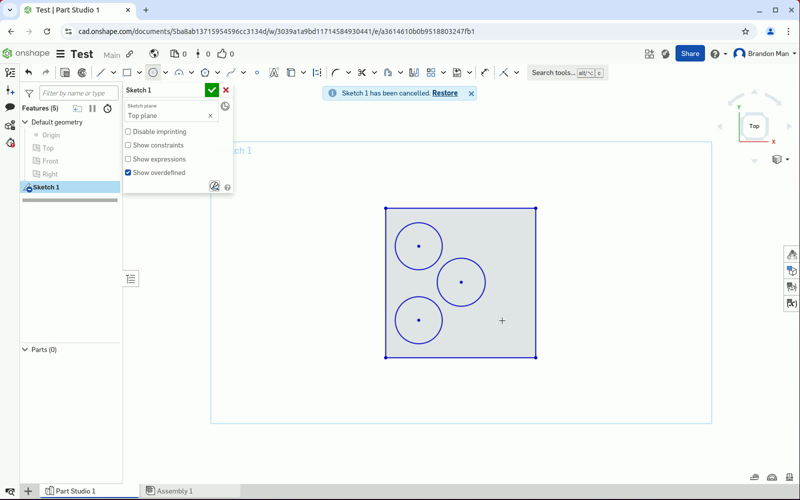
mouse_move(525, 320)
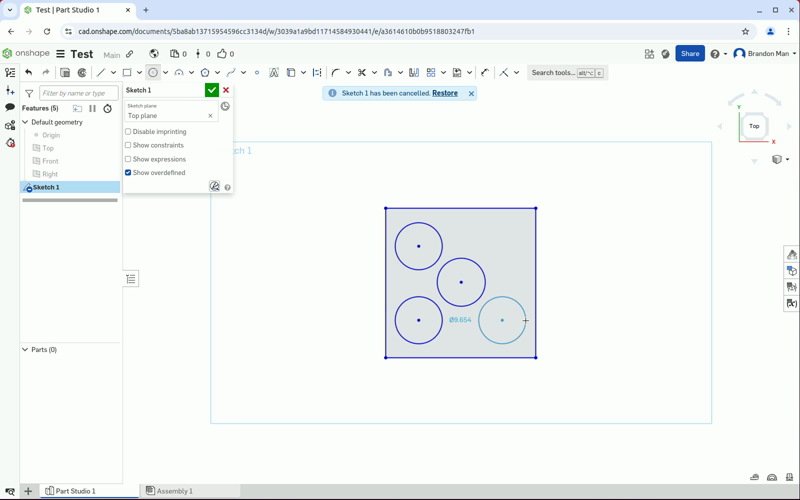
click(525, 320)
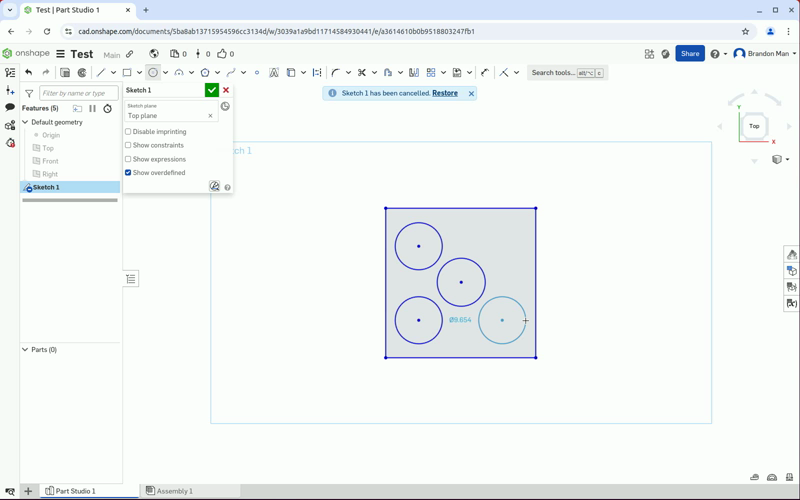
key(esc)
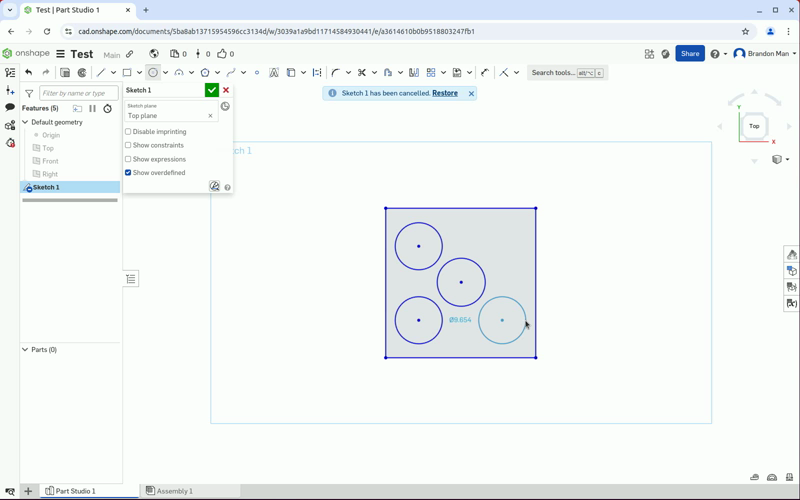
key(c)
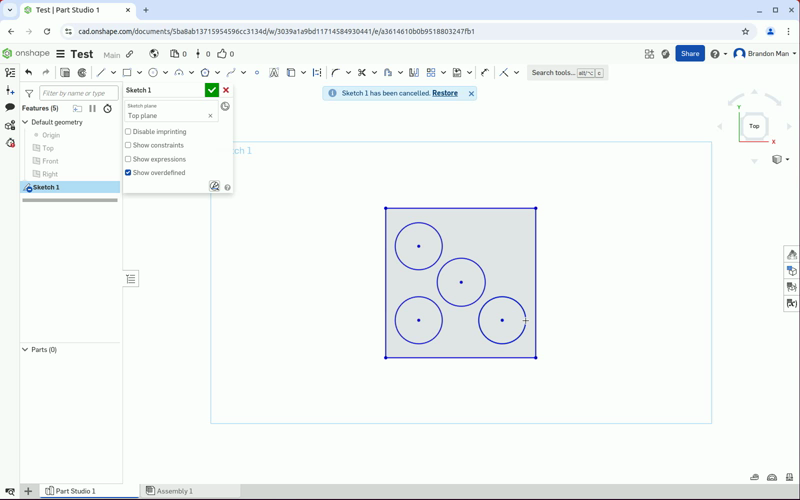
key_down(shift)
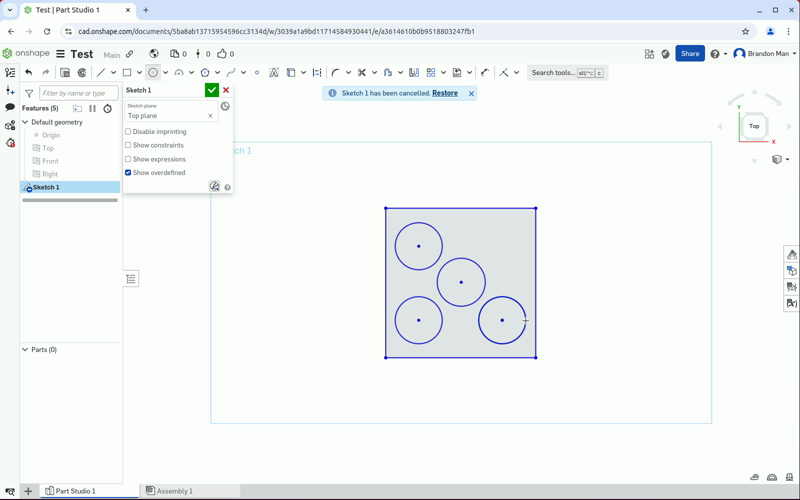
mouse_move(502, 246)
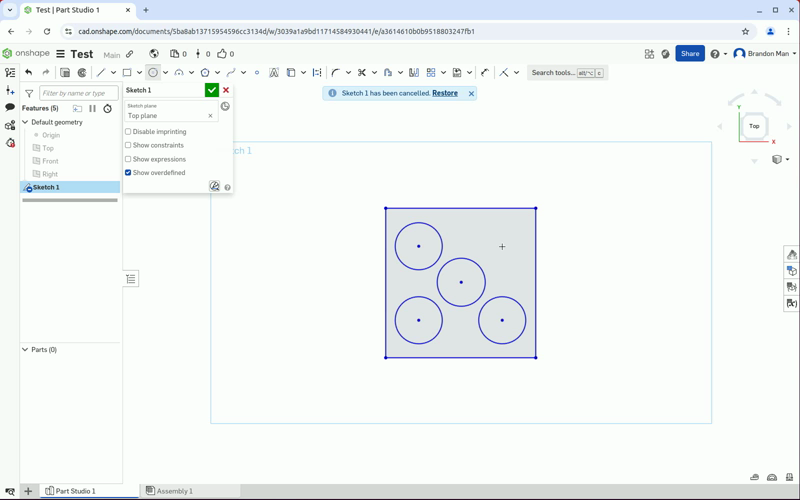
click(502, 246)
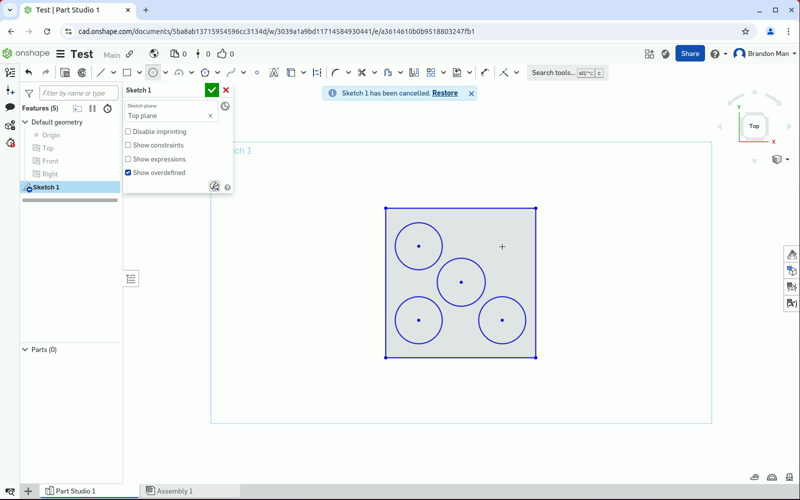
key_up(shift)
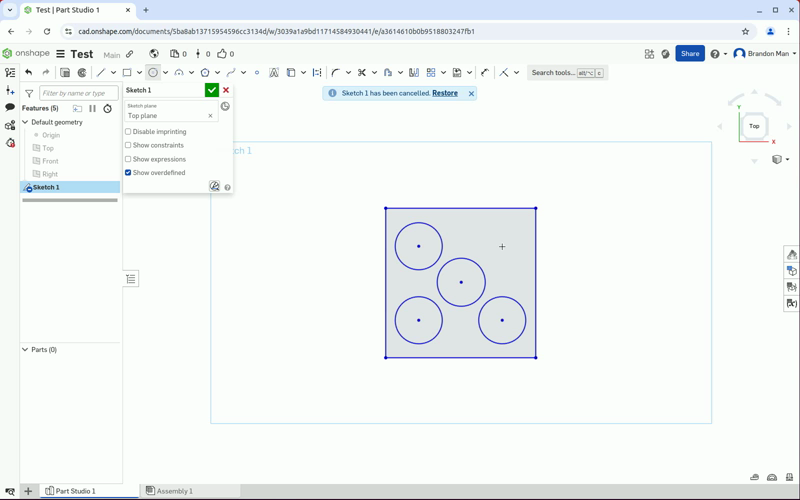
mouse_move(525, 246)
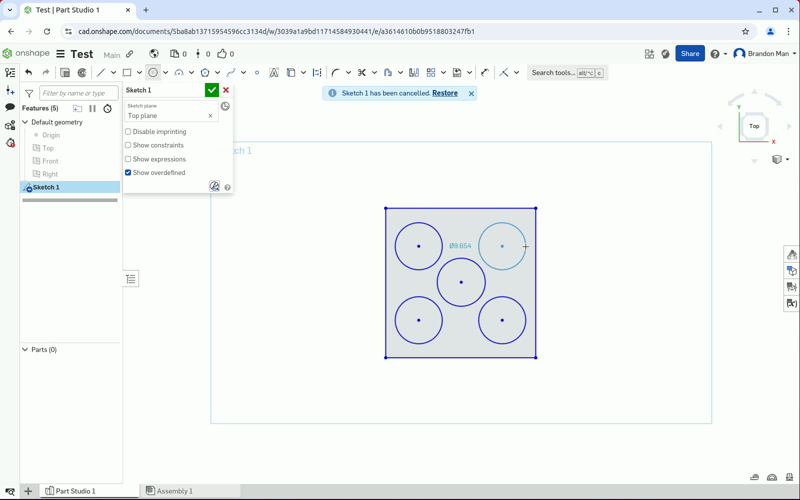
click(525, 246)
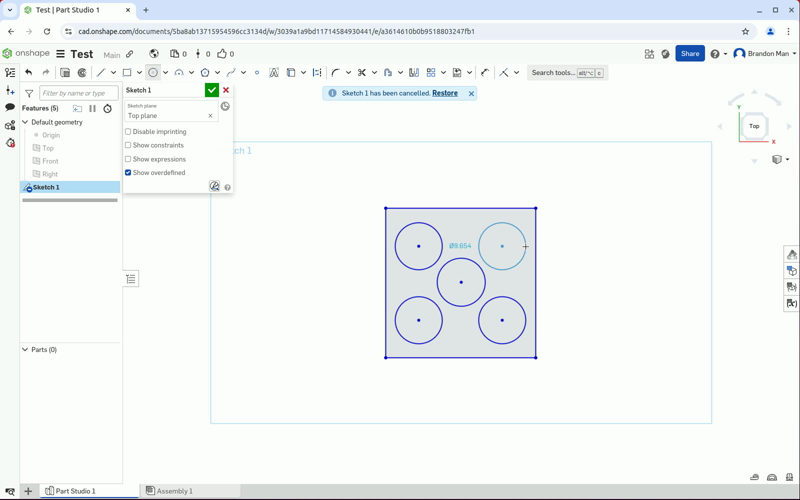
key(esc)
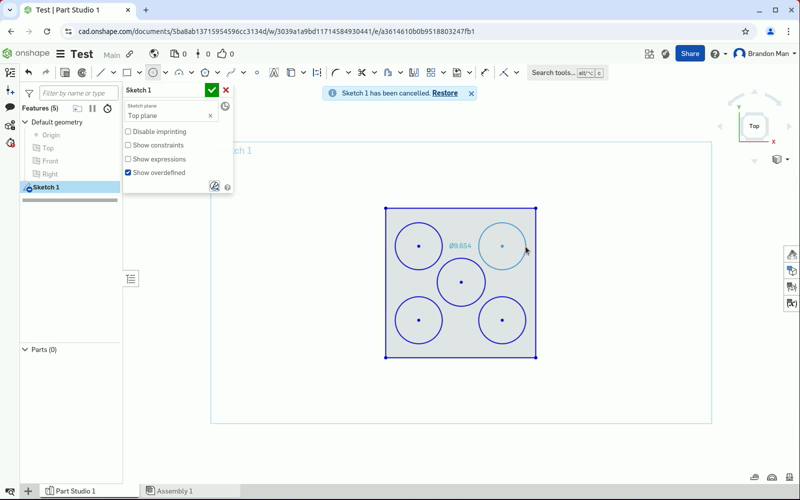
mouse_move(462, 234)
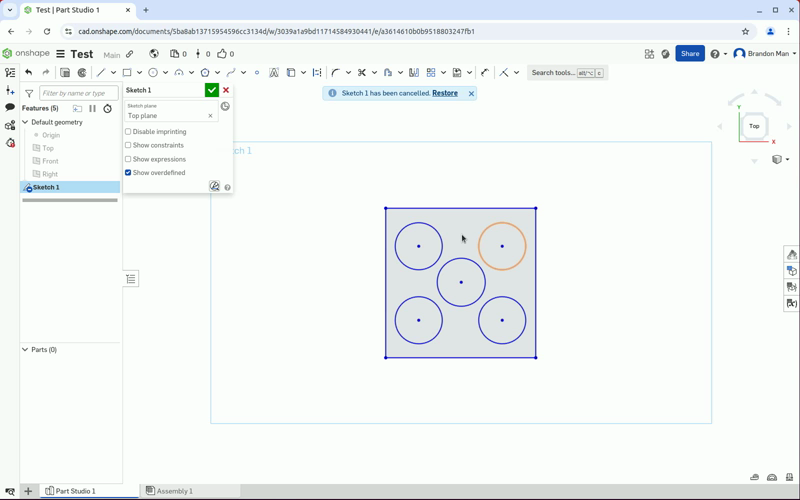
click(462, 234)
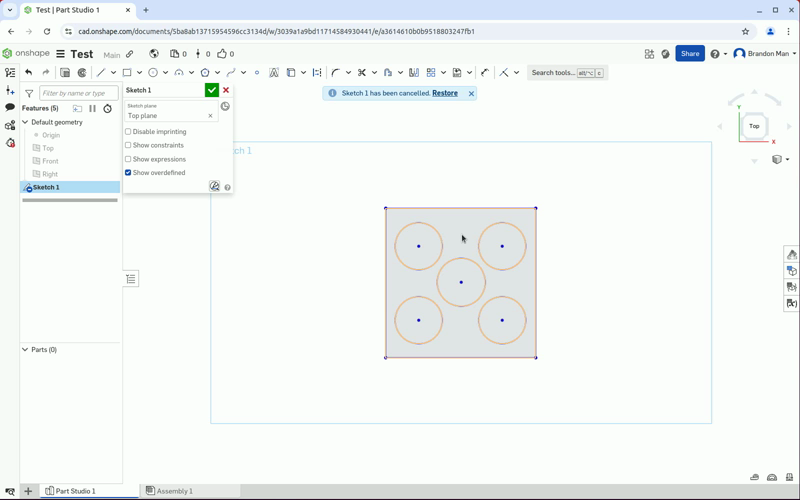
mouse_move(73, 352)
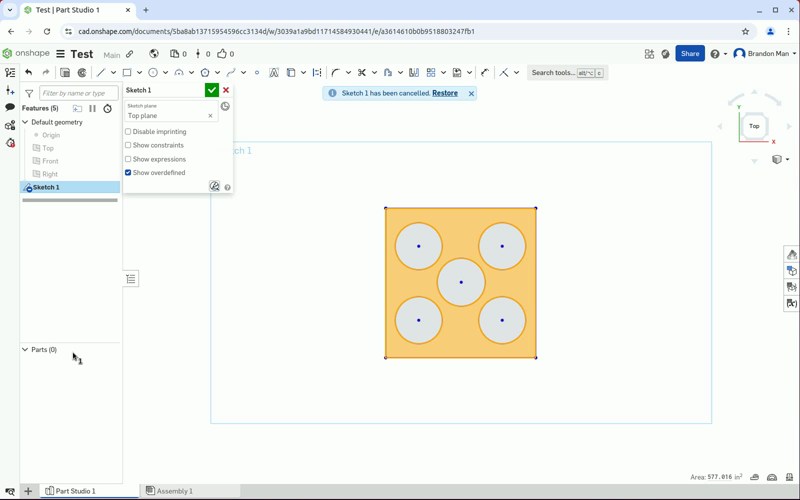
key(shift+y)
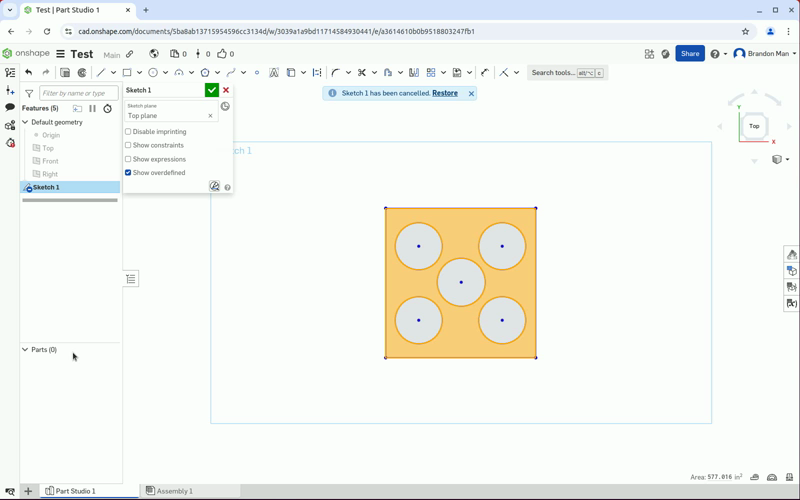
key(shift+e)
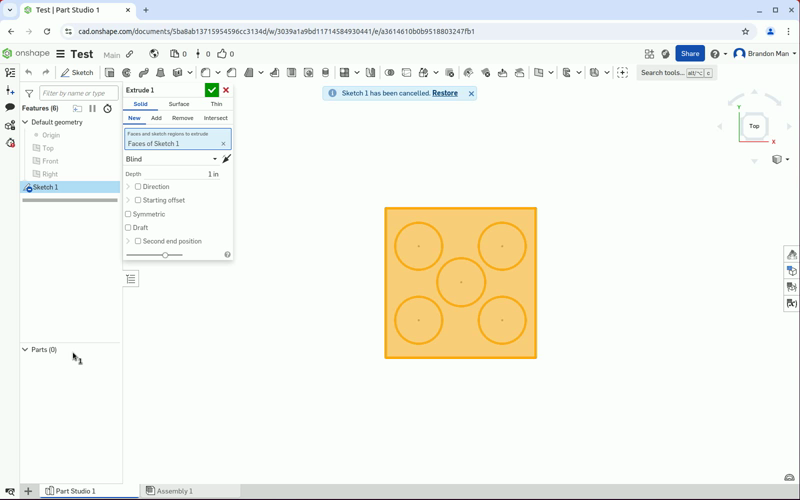
mouse_move(143, 106)
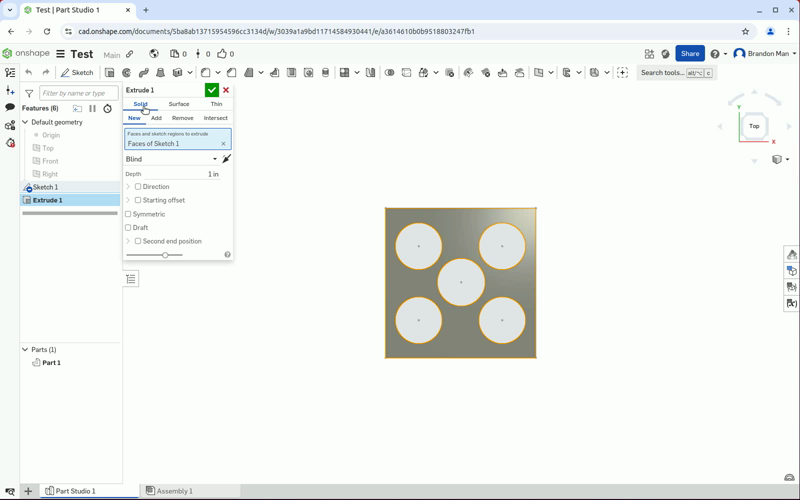
click(143, 106)
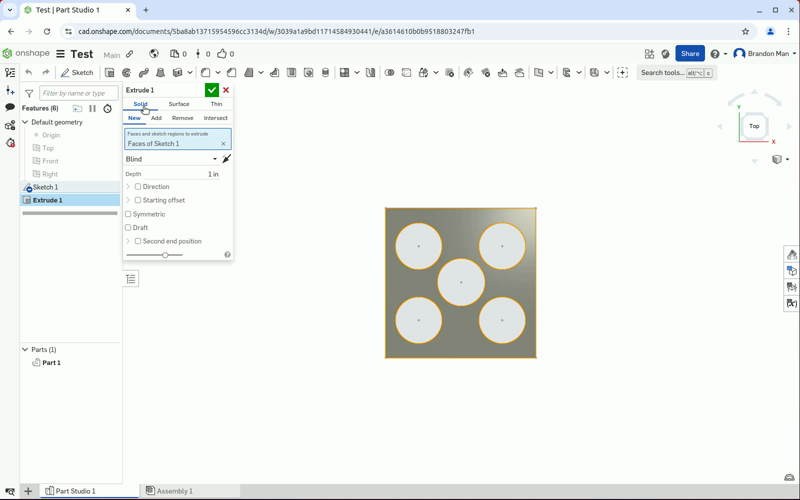
mouse_move(137, 120)
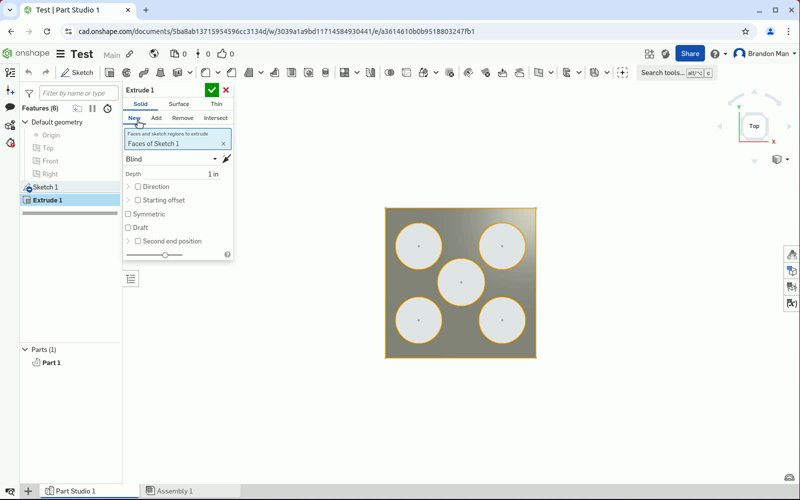
click(137, 120)
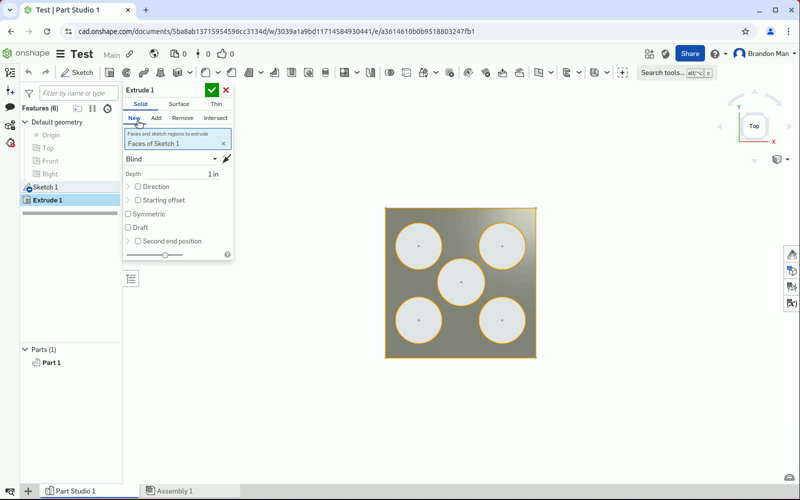
key(tab, 4)
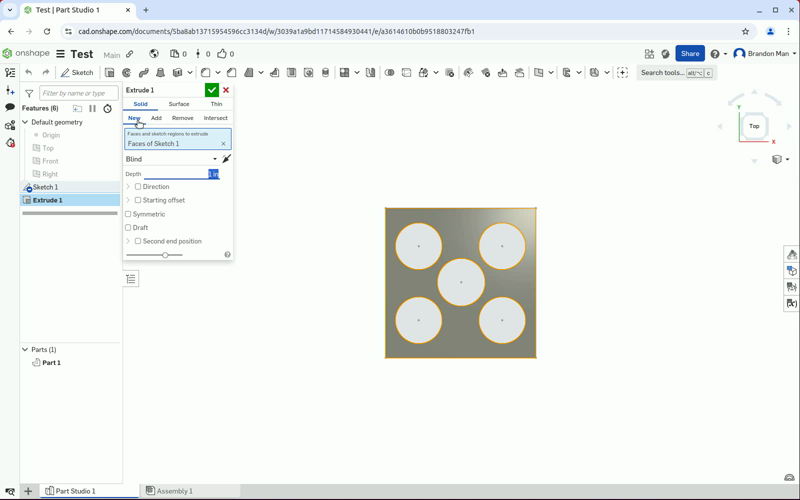
text(1.926)
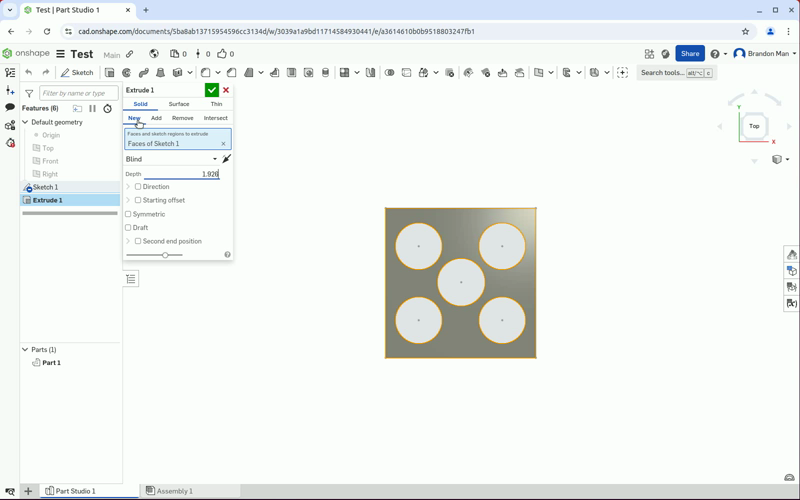
key(enter)
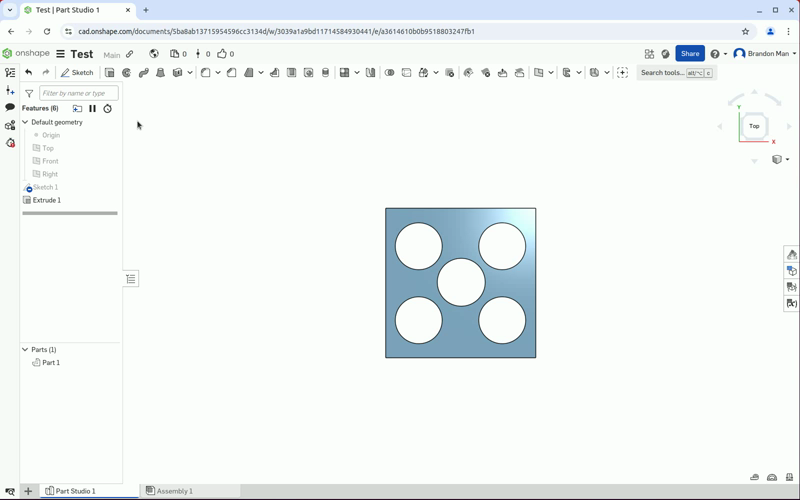
key(shift+h)
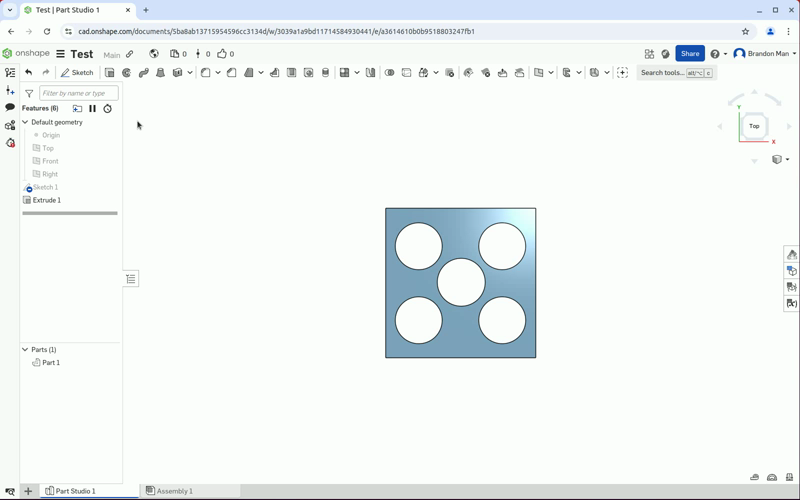
key(shift+h)
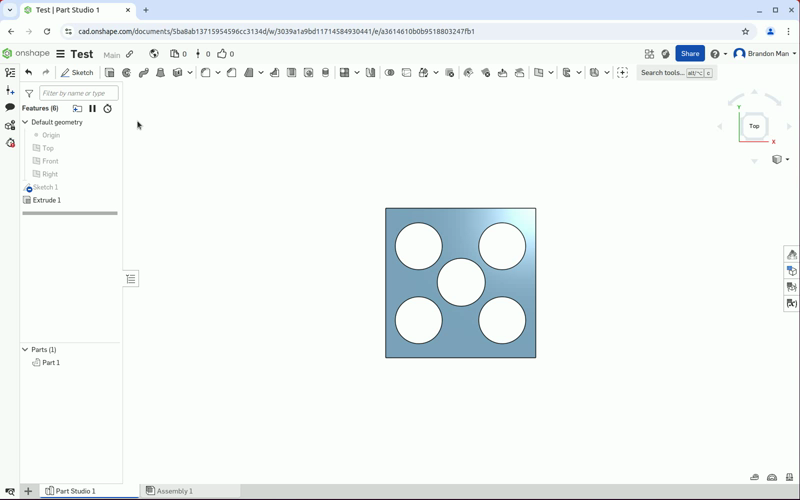
mouse_move(73, 189)
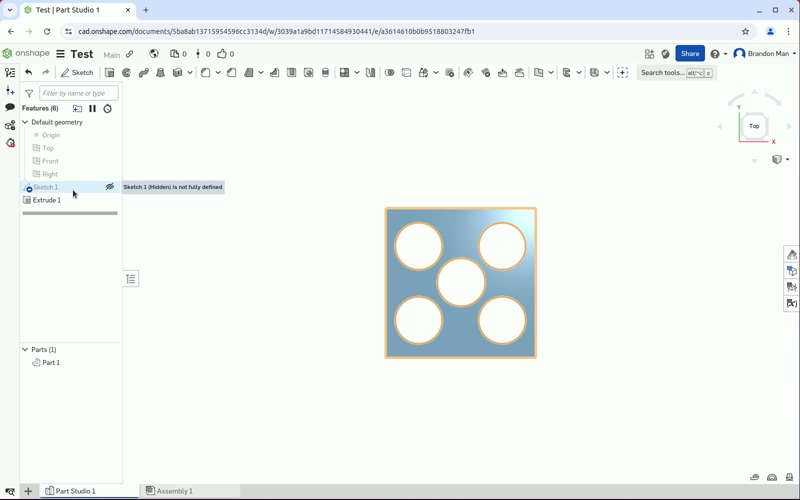
click(73, 189)
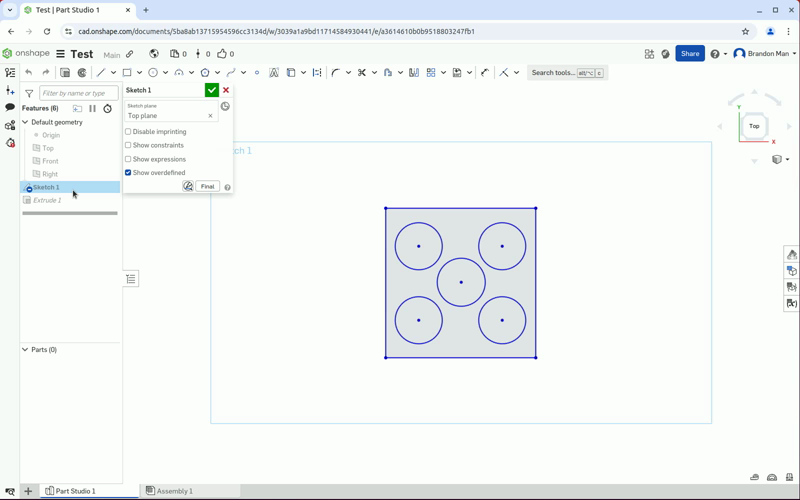
mouse_move(229, 92)
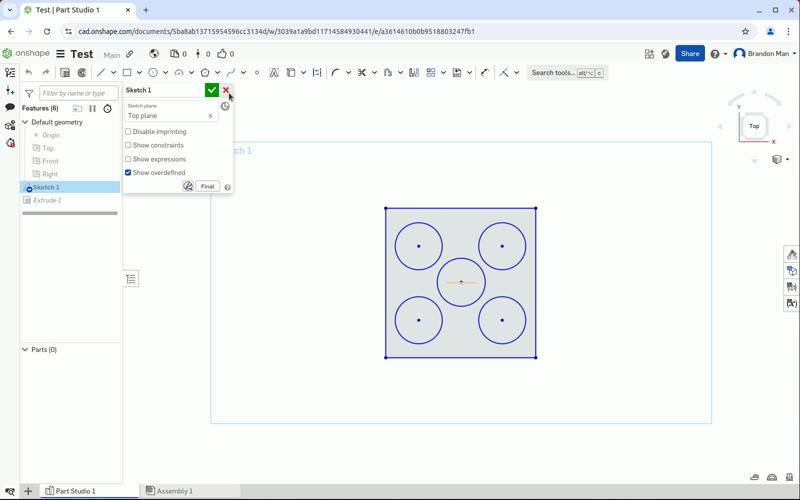
click(229, 92)
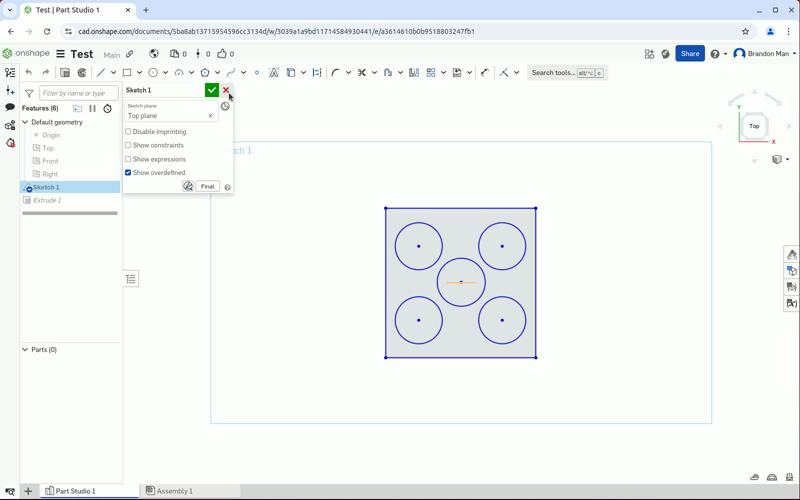
key(shift+s)
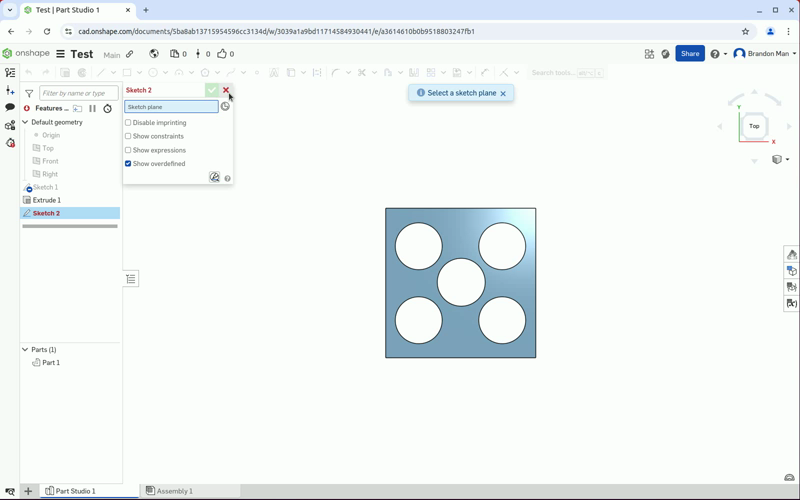
mouse_move(73, 150)
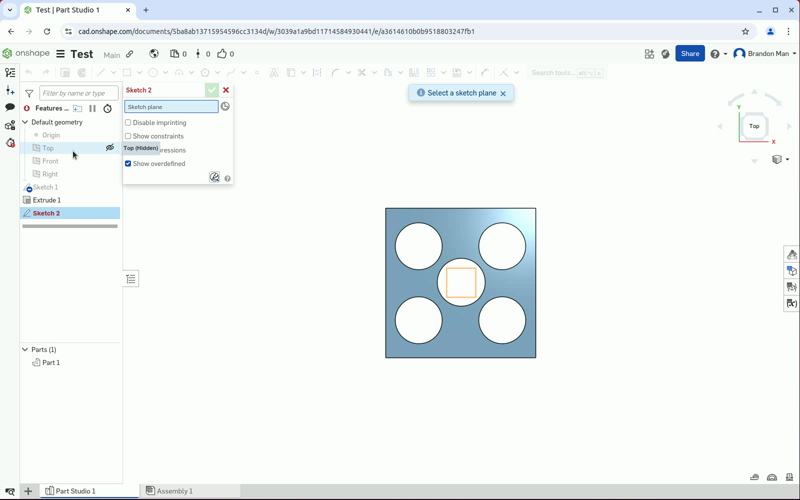
click(73, 150)
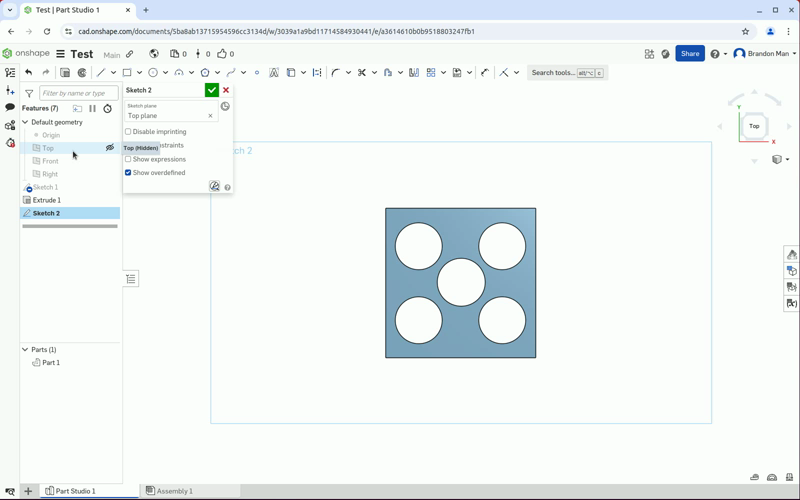
mouse_move(73, 352)
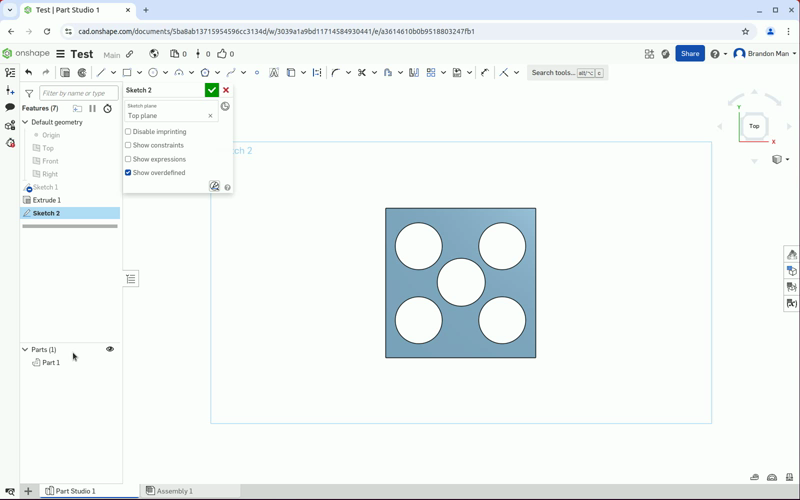
key(y)
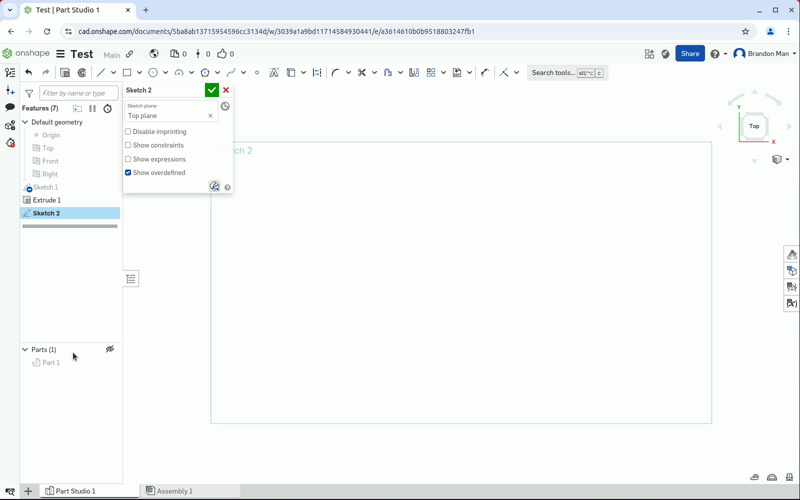
key(l)
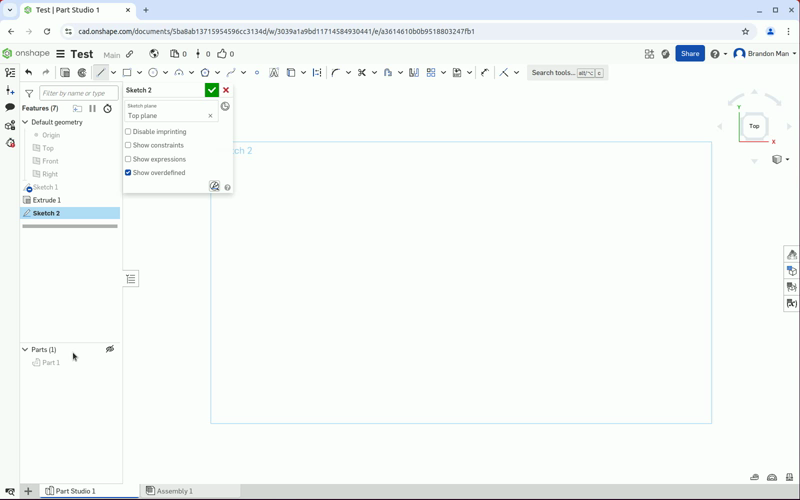
key_down(shift)
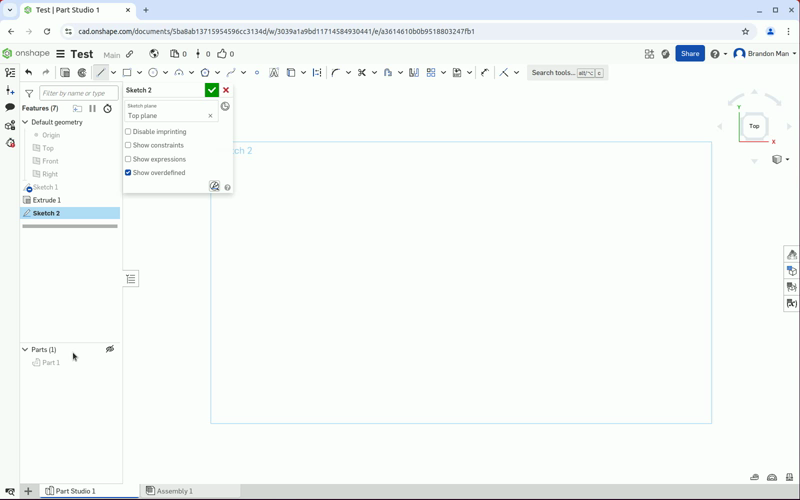
mouse_move(385, 207)
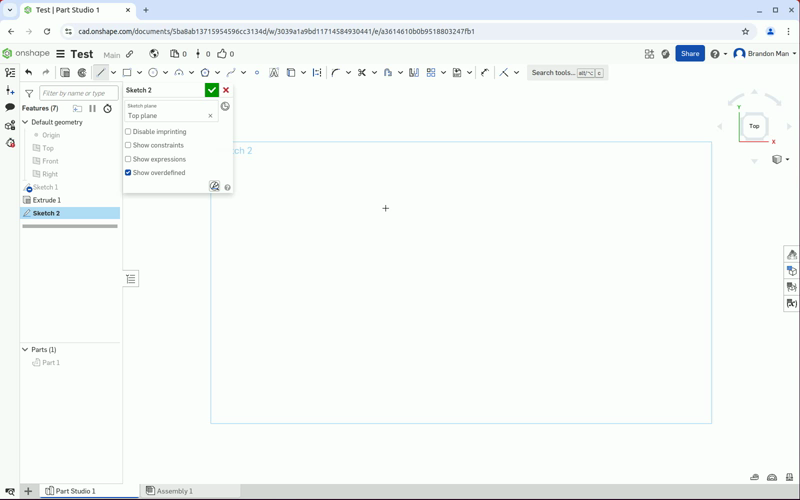
click(385, 207)
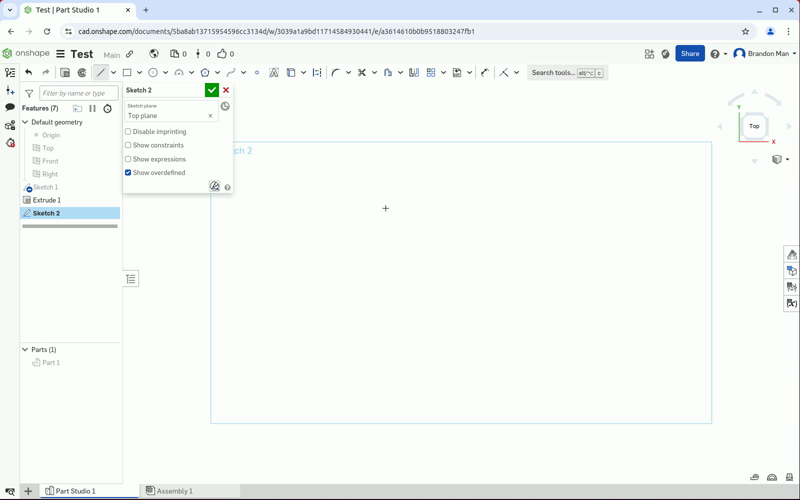
key_up(shift)
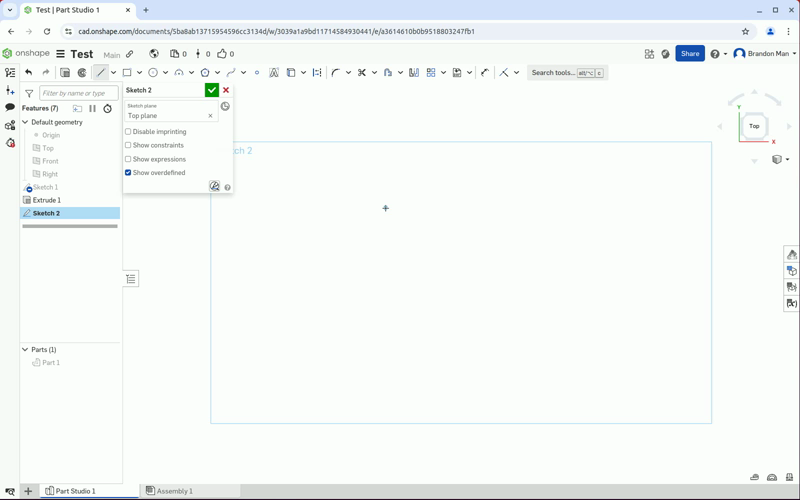
key_down(shift)
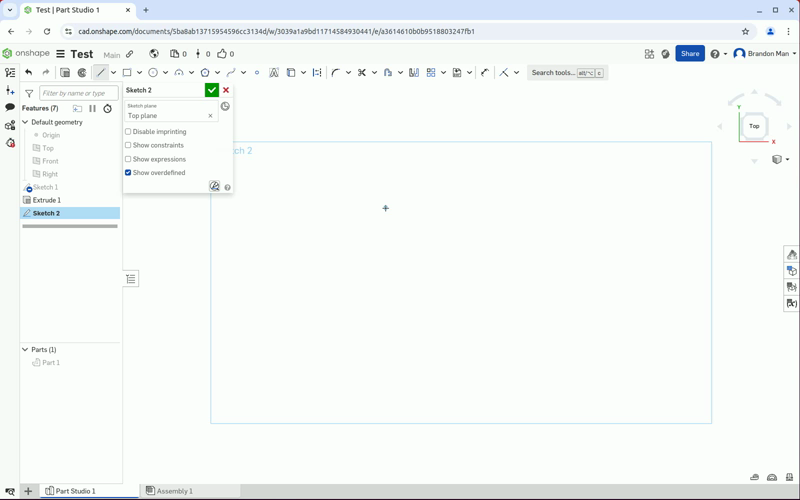
mouse_move(535, 207)
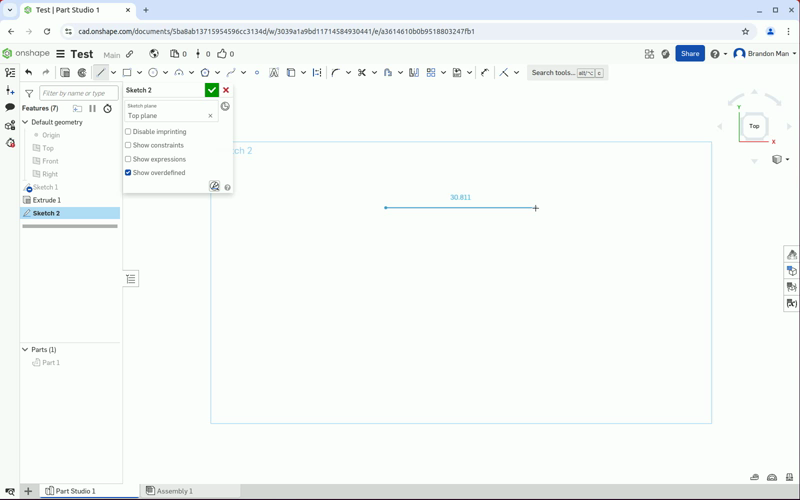
click(535, 207)
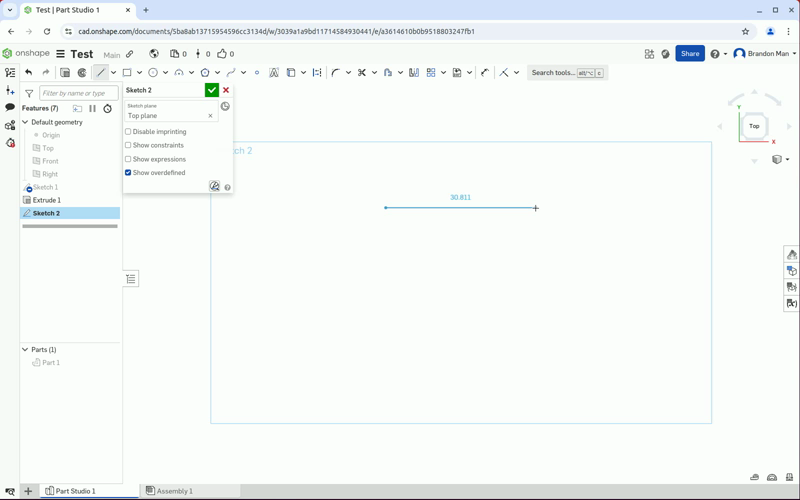
key_up(shift)
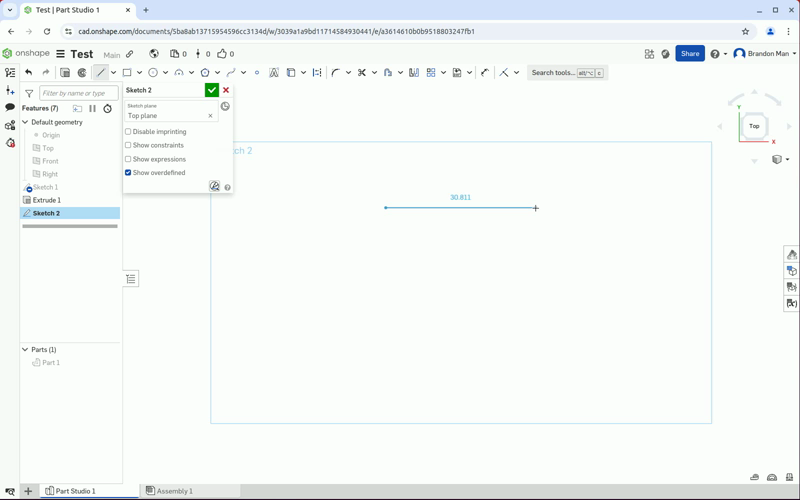
key_down(shift)
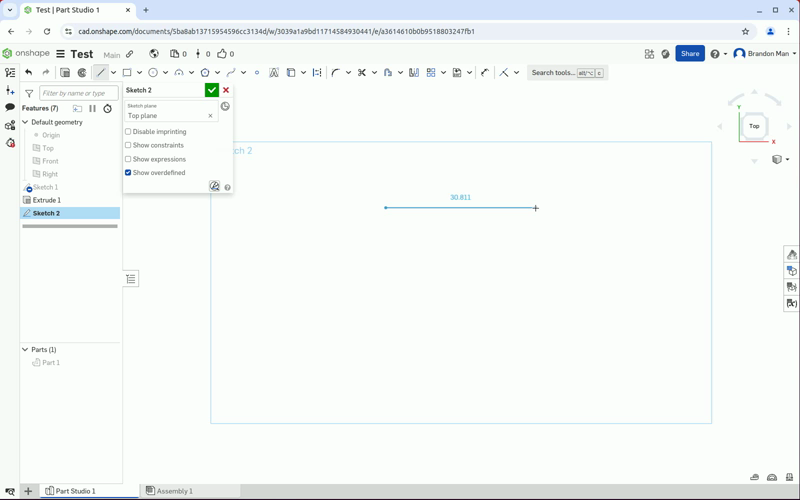
mouse_move(565, 207)
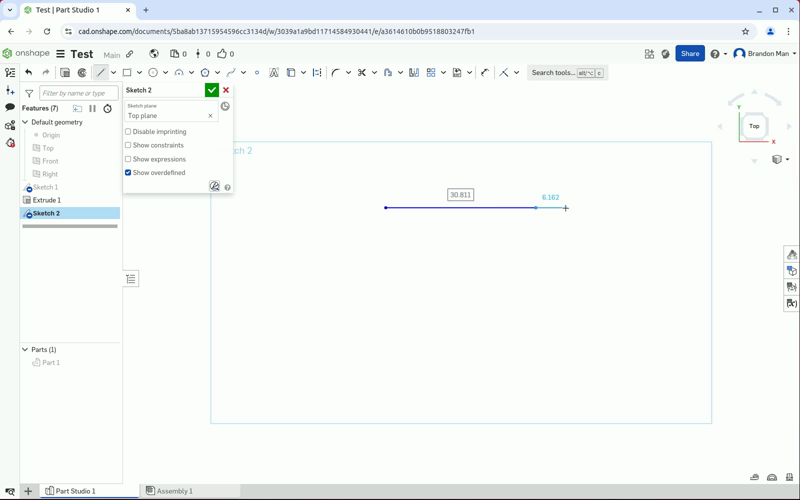
mouse_move(535, 189)
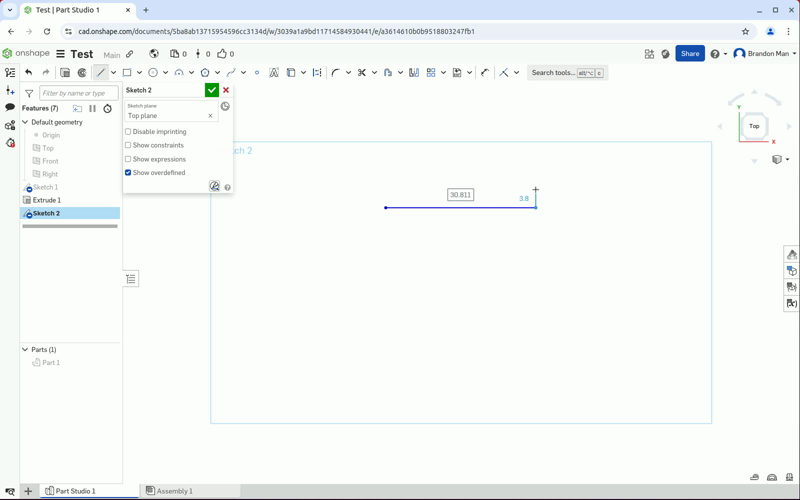
click(535, 189)
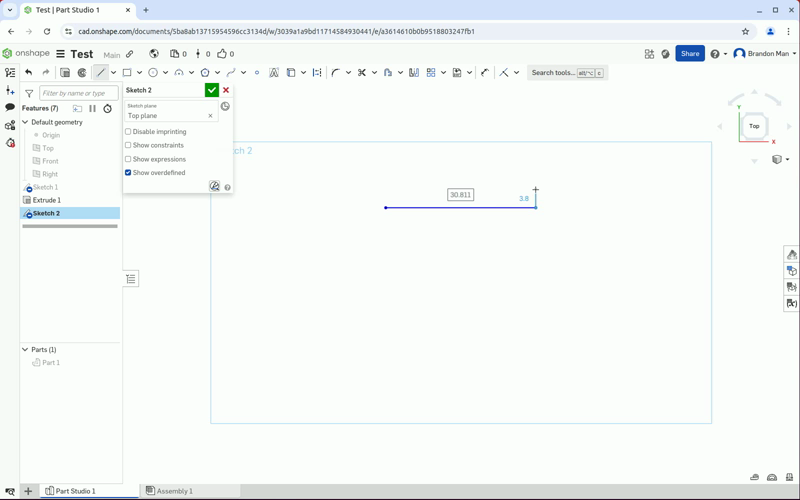
key_up(shift)
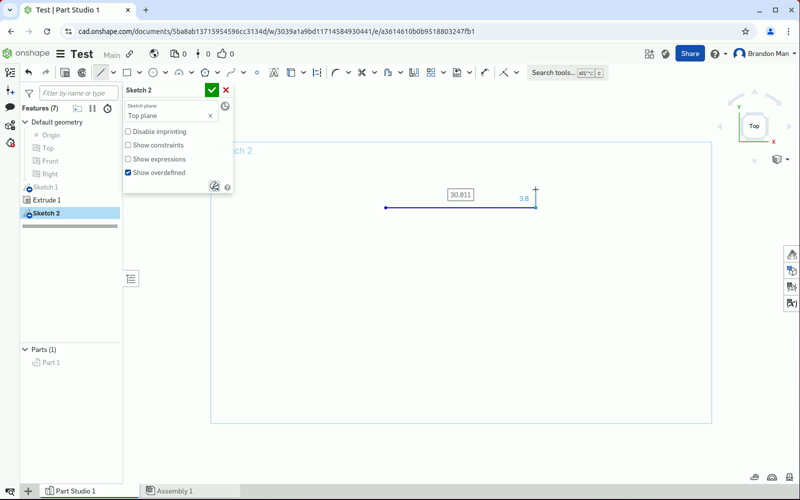
key_down(shift)
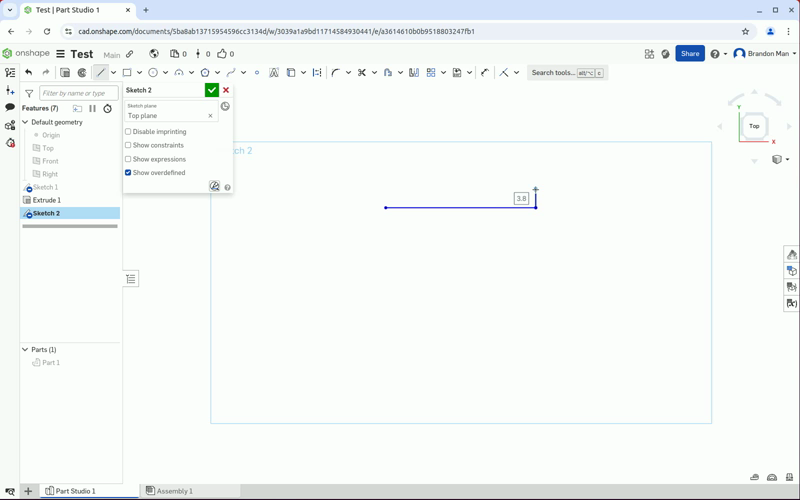
mouse_move(565, 189)
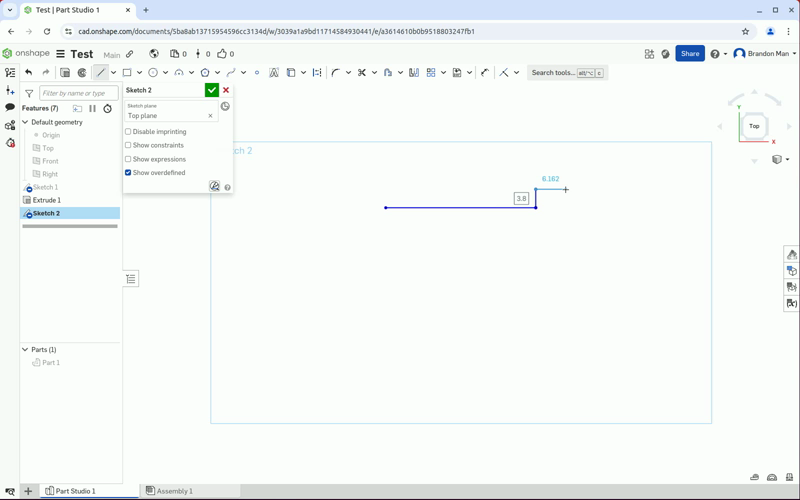
mouse_move(535, 170)
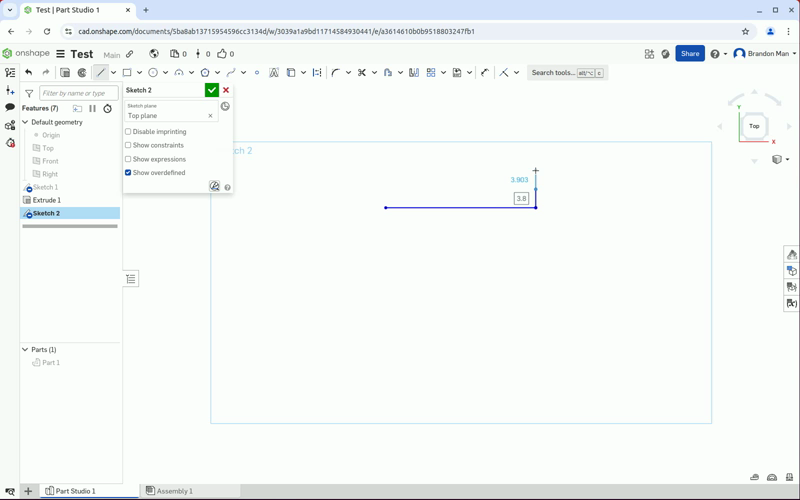
click(535, 170)
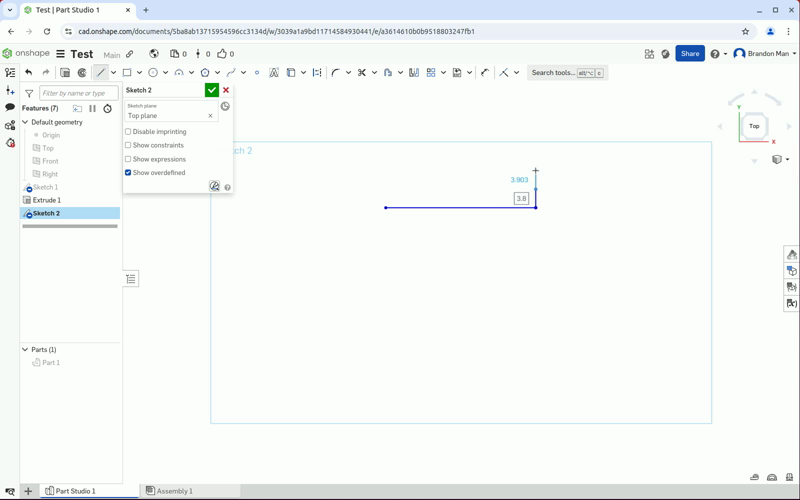
key_up(shift)
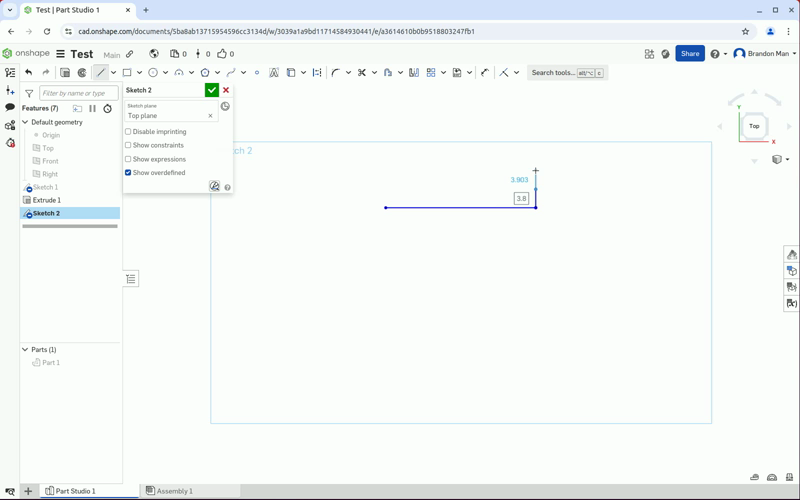
key_down(shift)
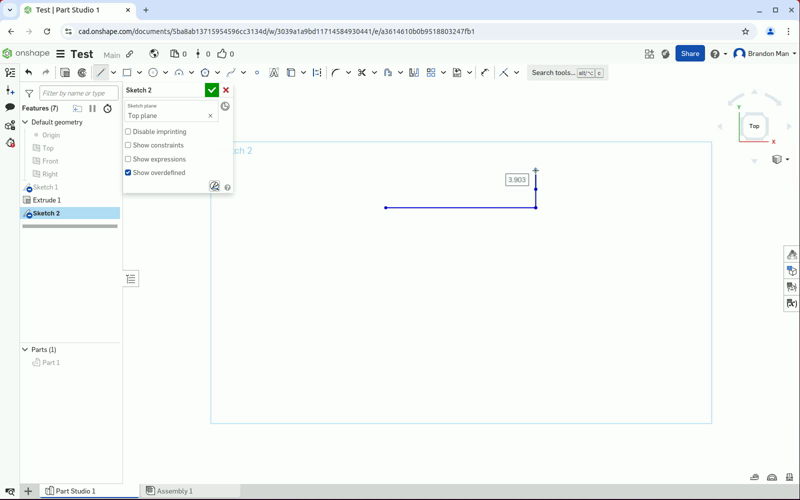
mouse_move(565, 170)
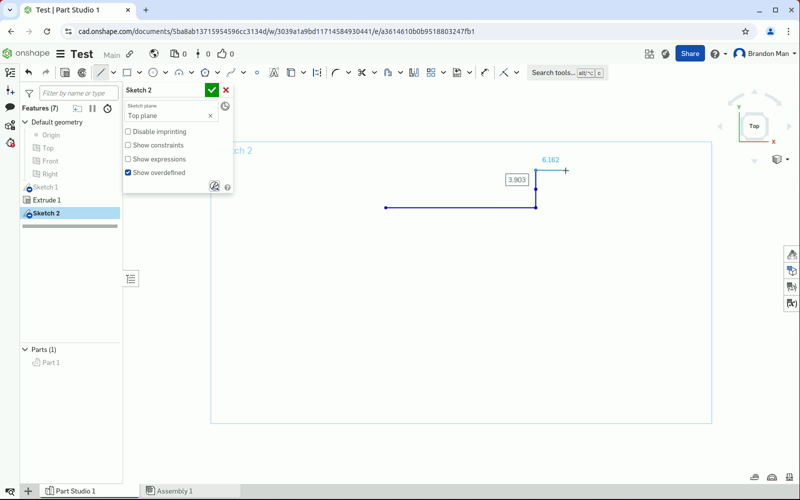
mouse_move(502, 170)
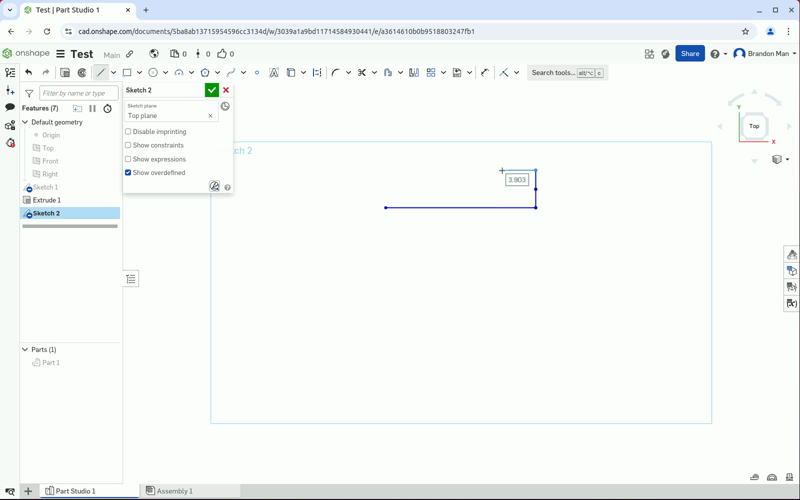
click(502, 170)
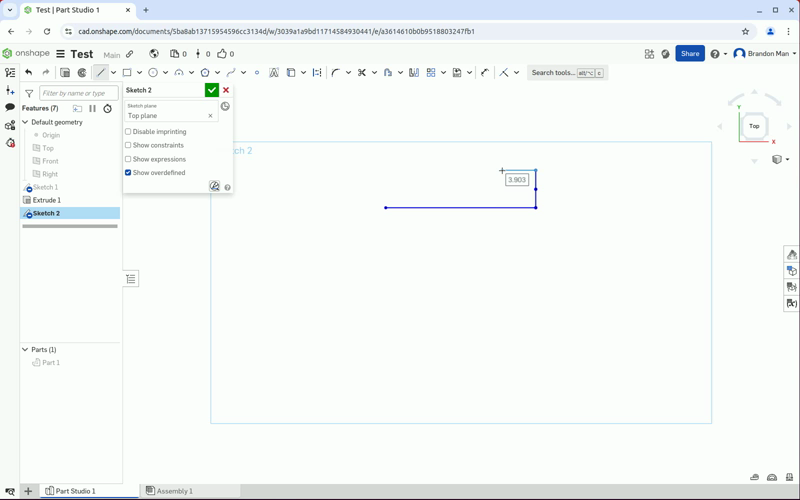
key_up(shift)
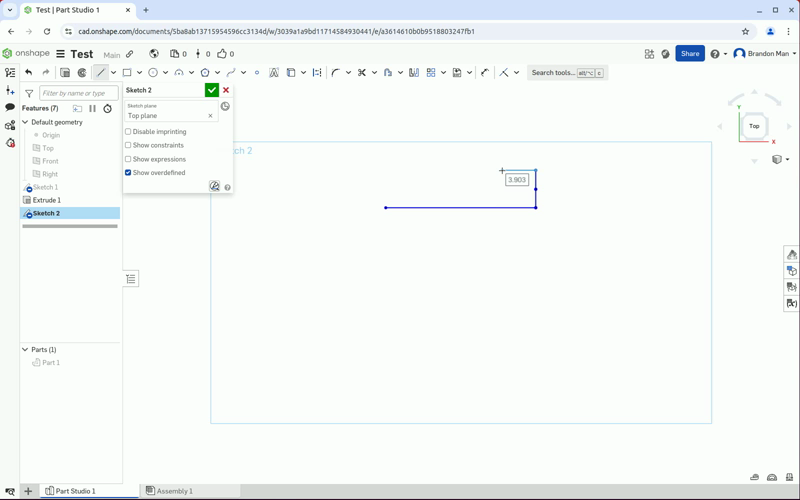
key_down(shift)
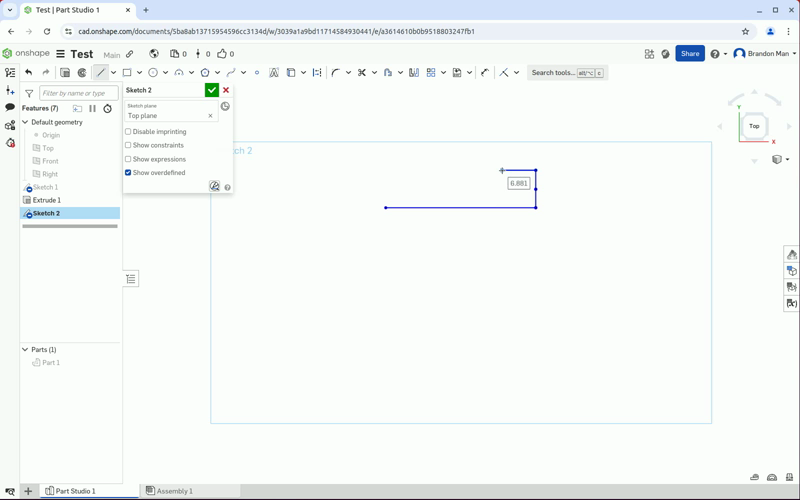
mouse_move(418, 170)
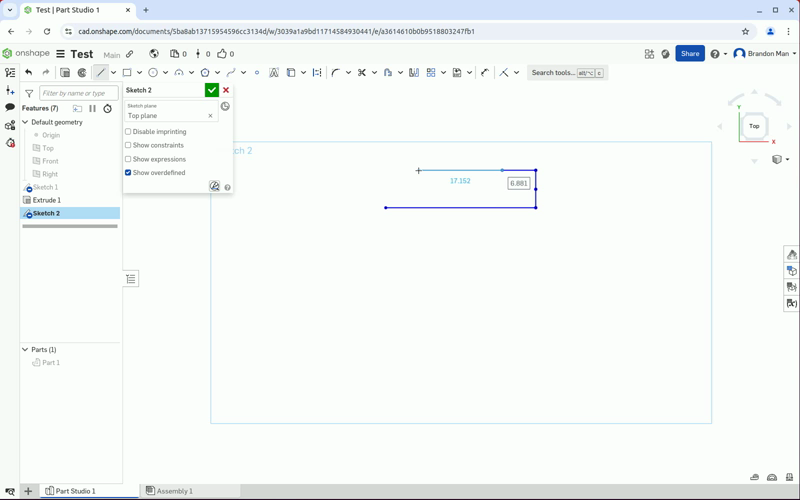
click(418, 170)
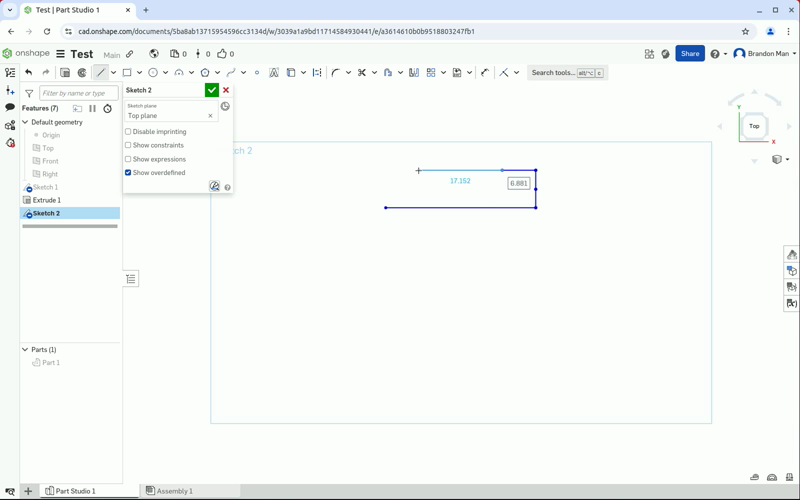
key_up(shift)
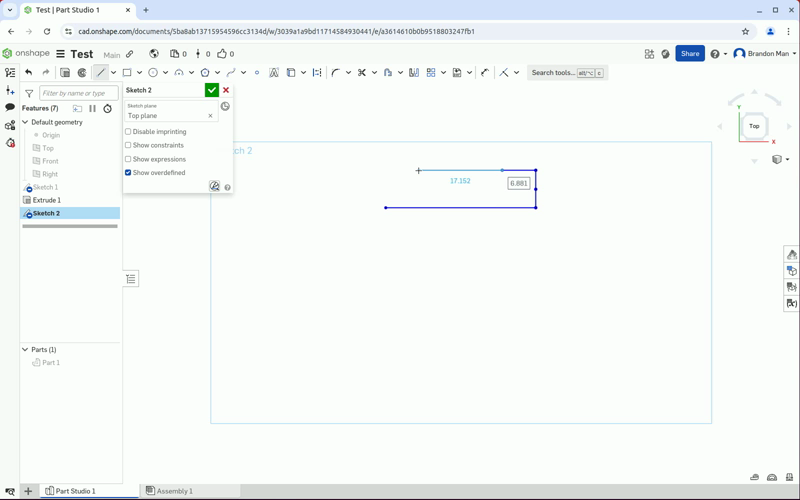
key_down(shift)
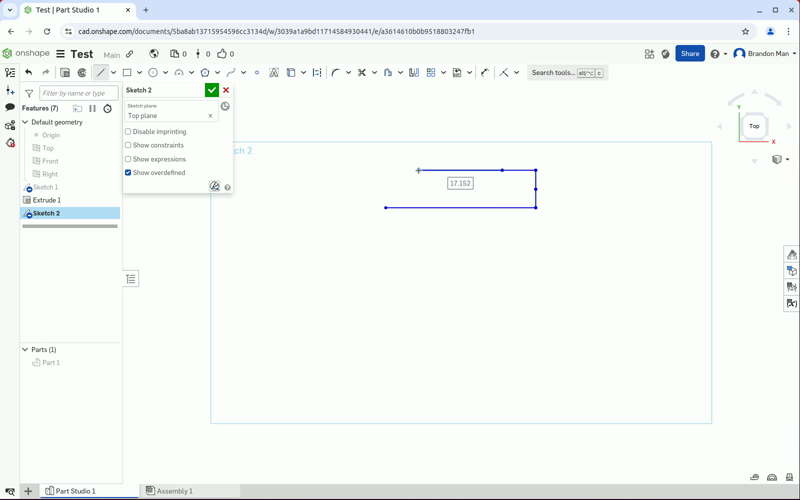
mouse_move(448, 170)
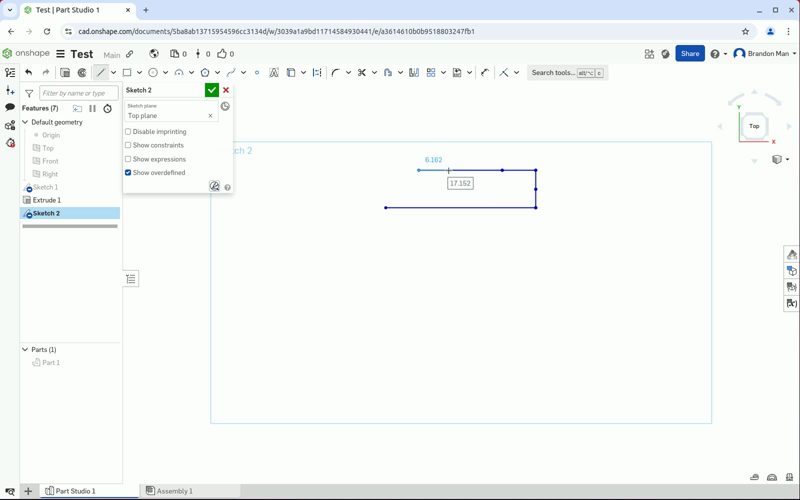
mouse_move(385, 170)
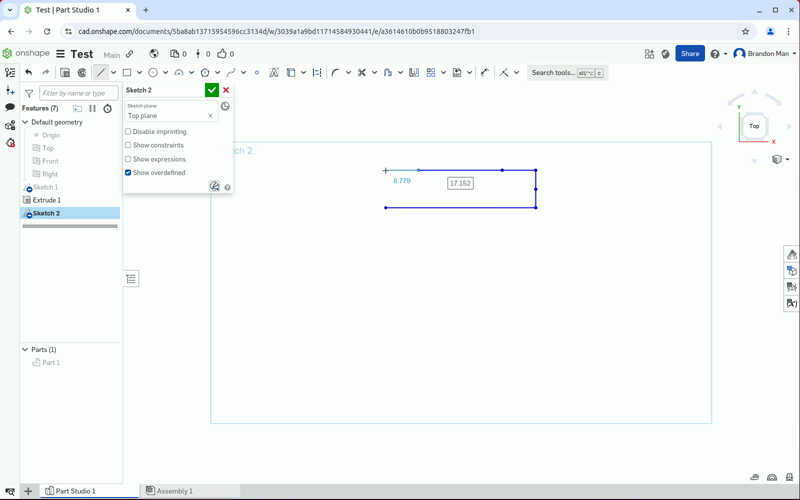
click(385, 170)
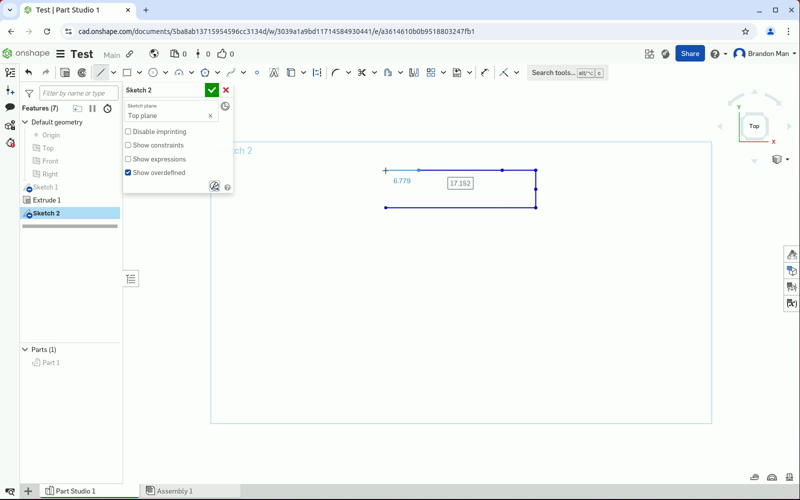
key_up(shift)
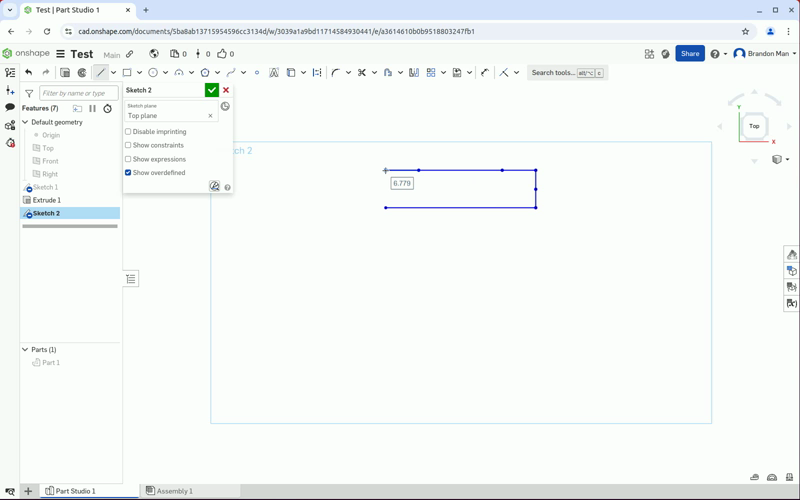
key_down(shift)
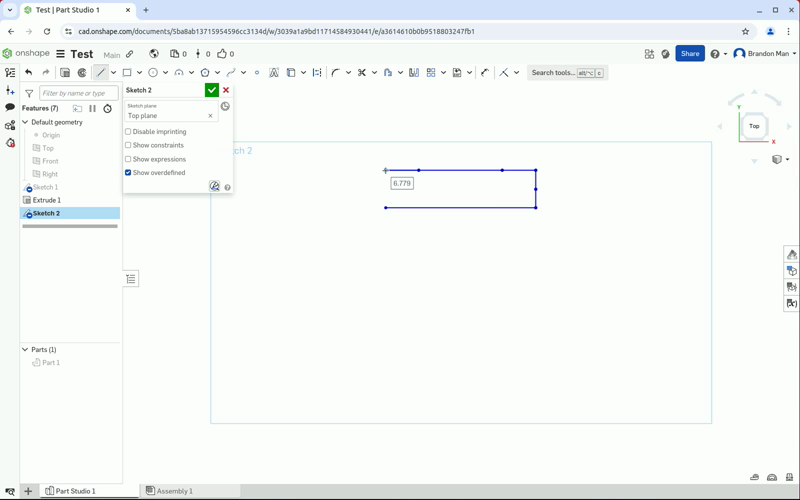
mouse_move(415, 170)
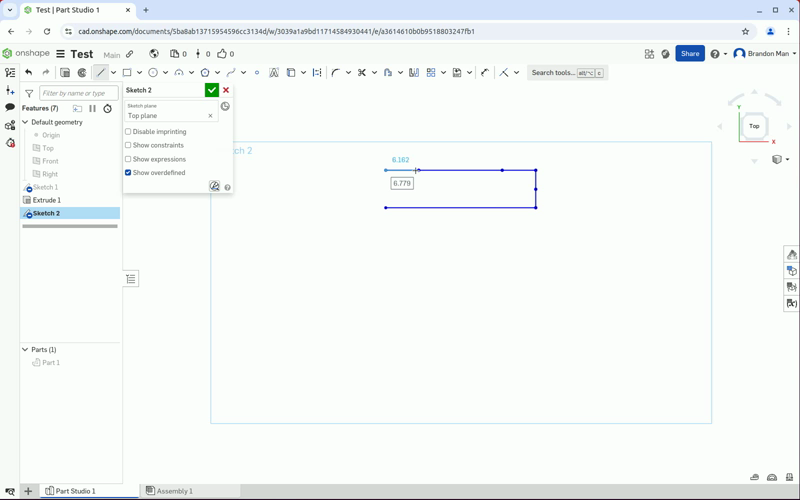
mouse_move(385, 189)
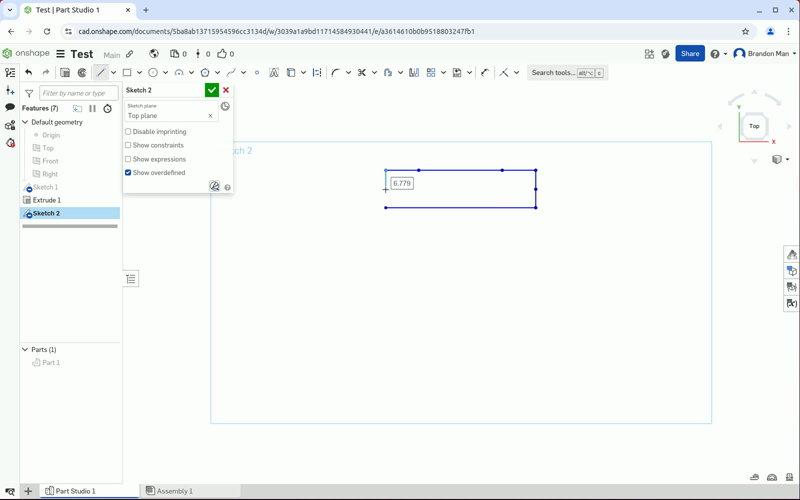
click(385, 189)
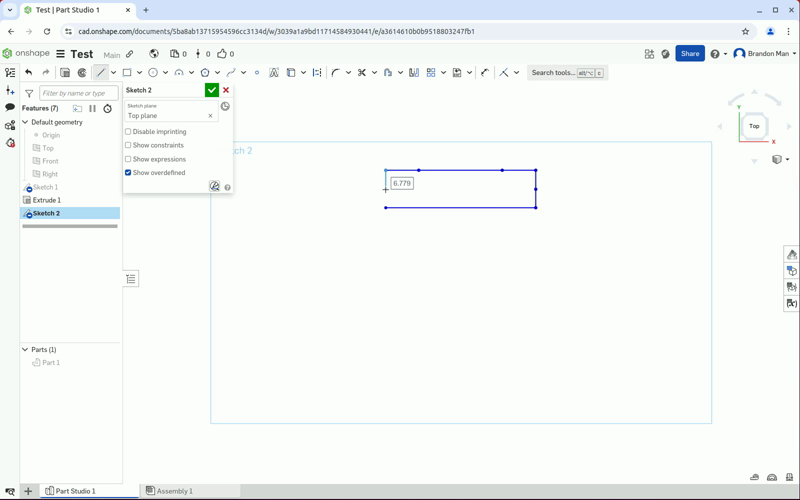
key_up(shift)
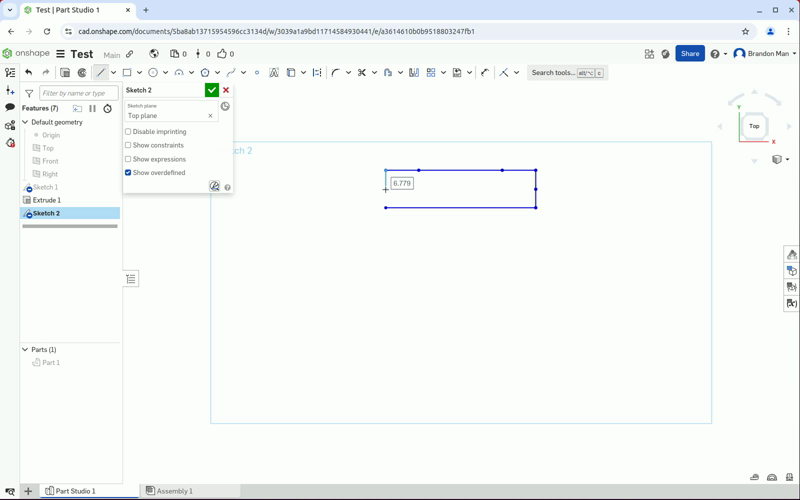
mouse_move(415, 189)
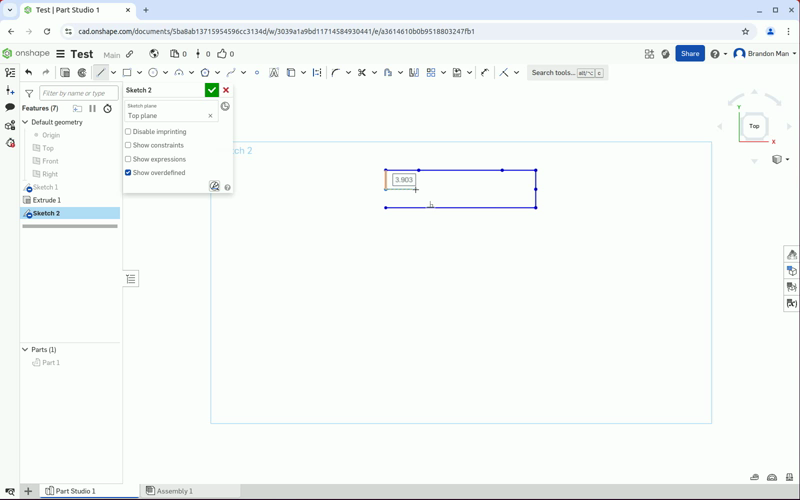
key_down(shift)
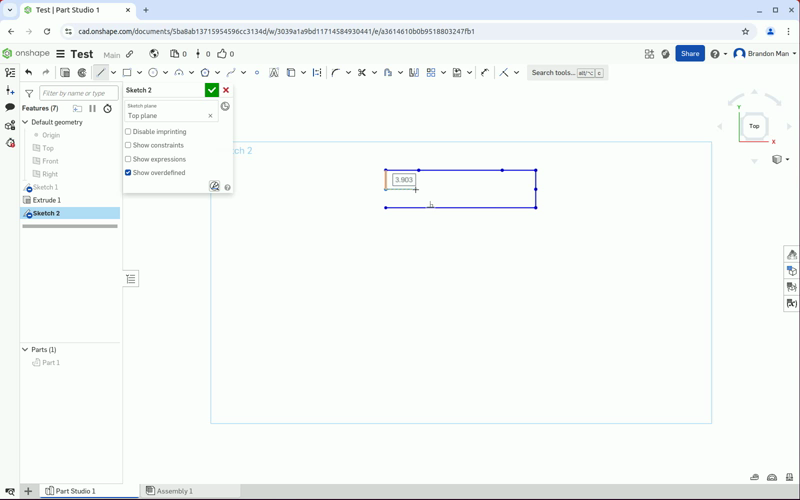
mouse_move(385, 207)
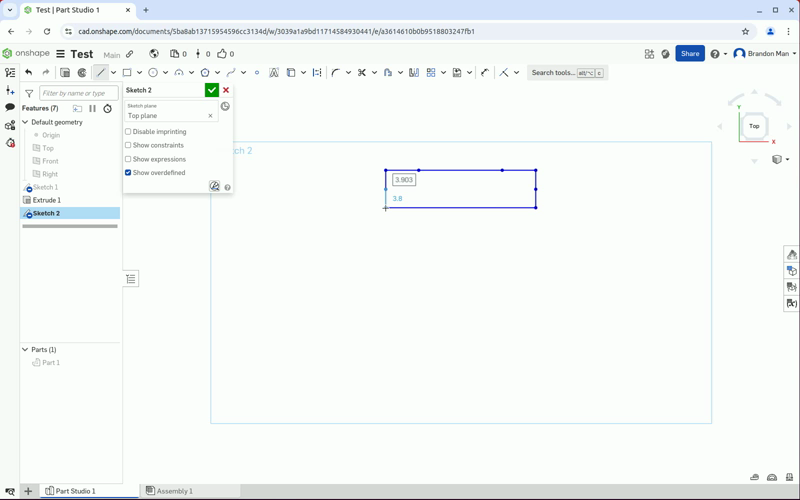
key_up(shift)
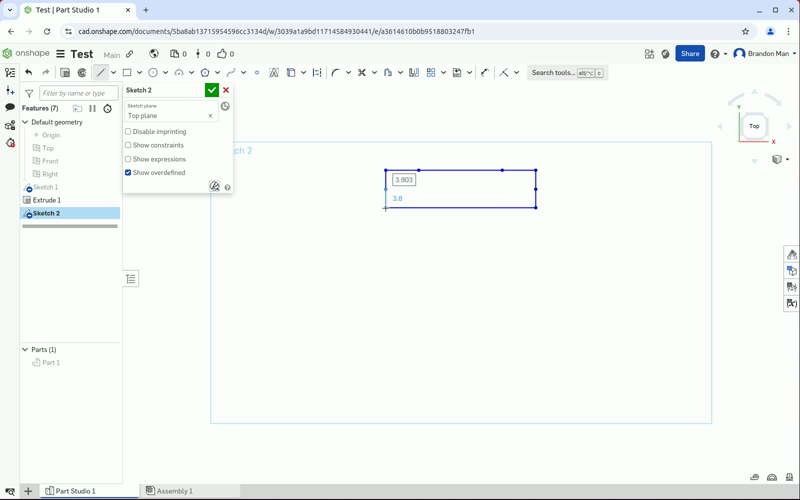
click(385, 207)
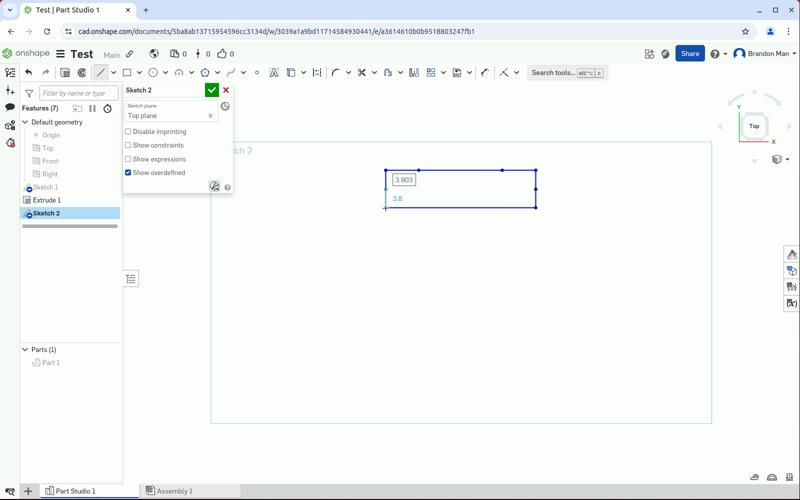
key(esc)
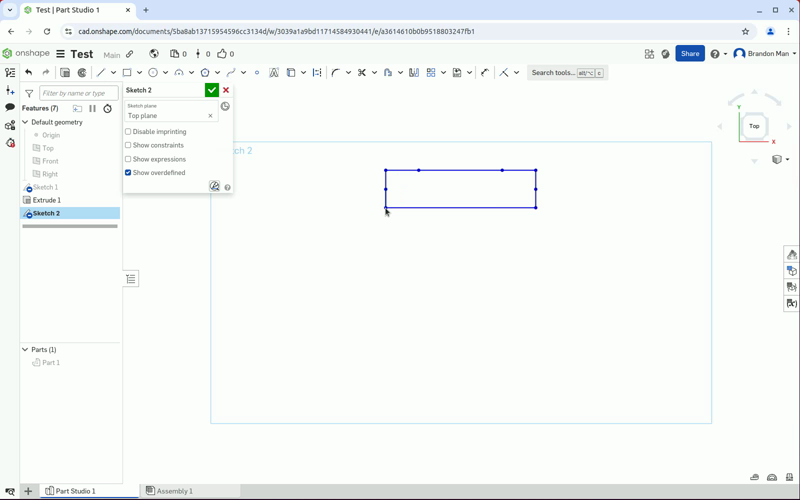
key(c)
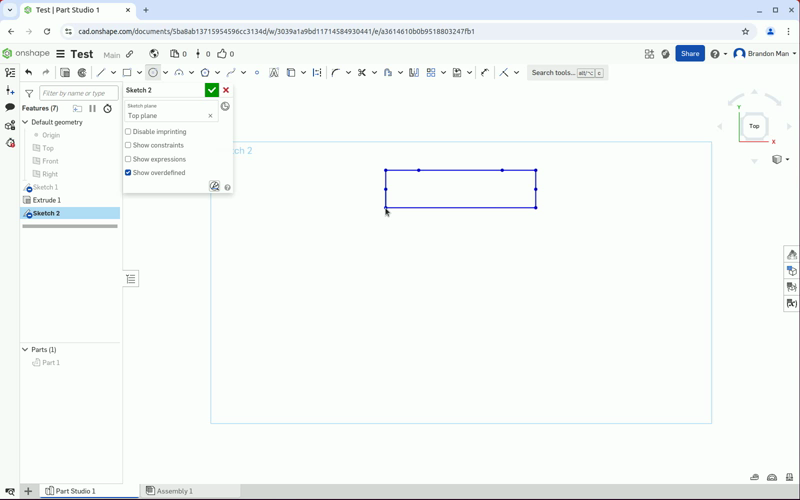
key_down(shift)
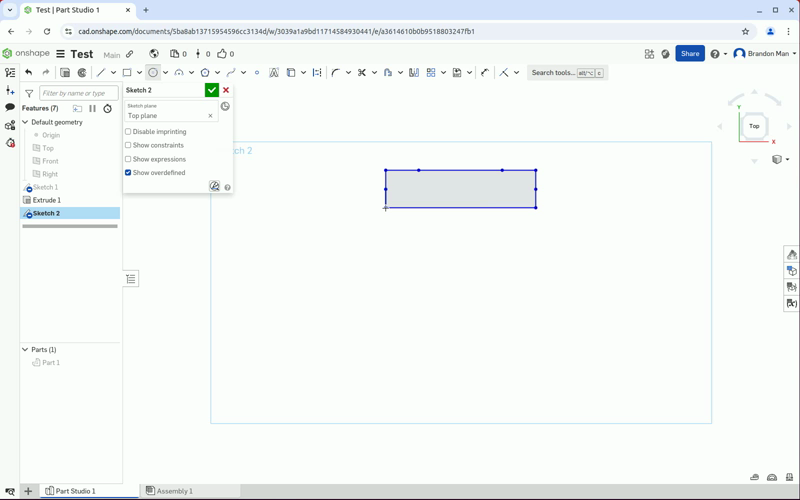
mouse_move(461, 189)
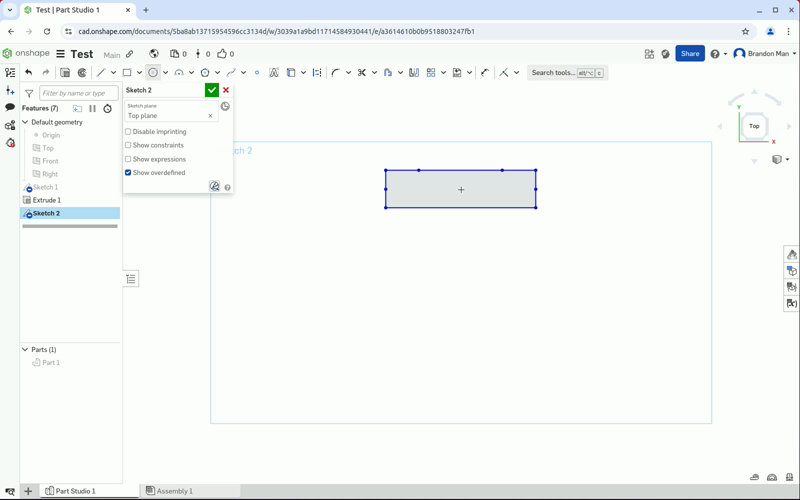
click(461, 189)
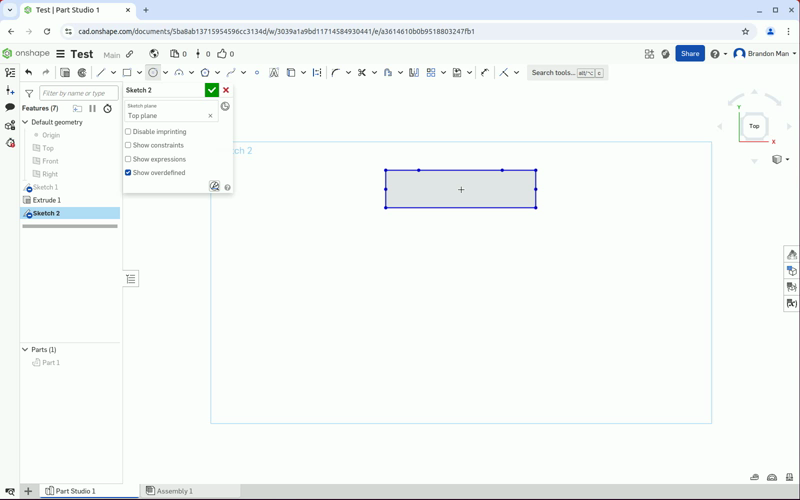
key_up(shift)
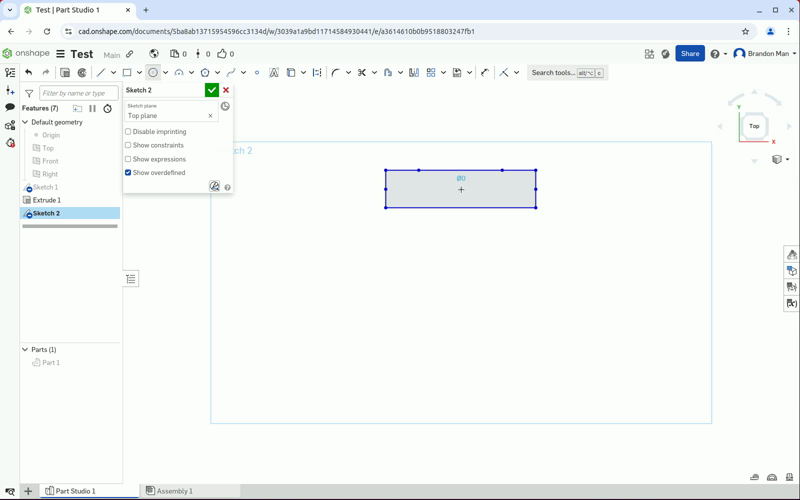
mouse_move(467, 189)
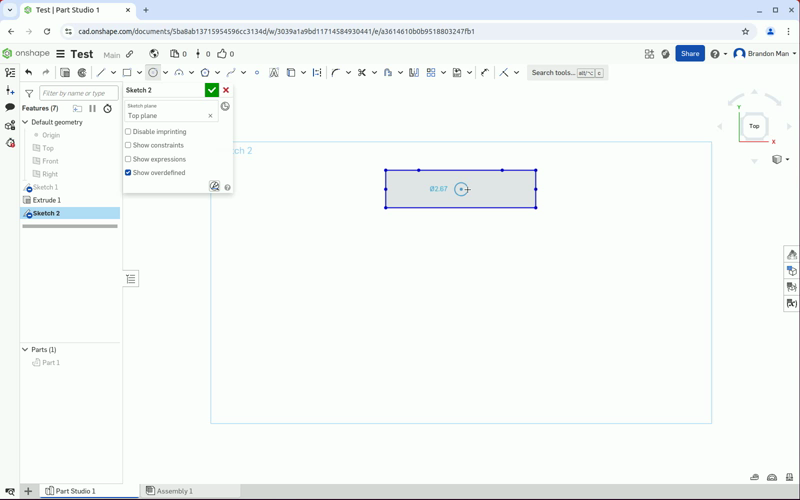
click(467, 189)
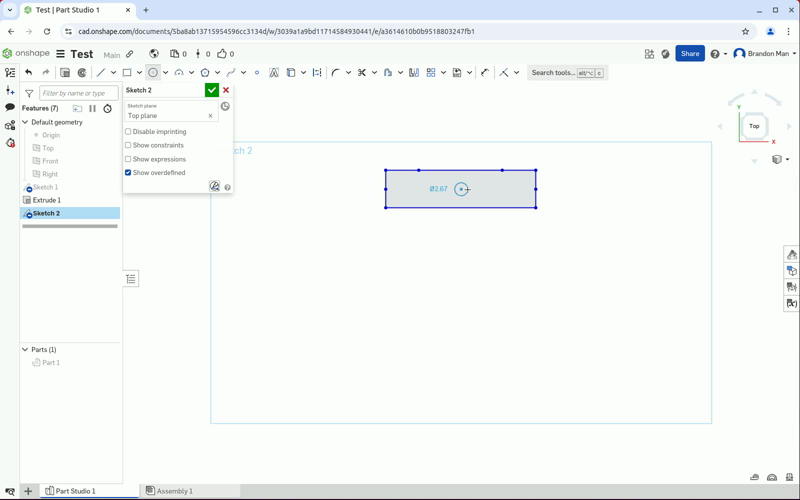
key(esc)
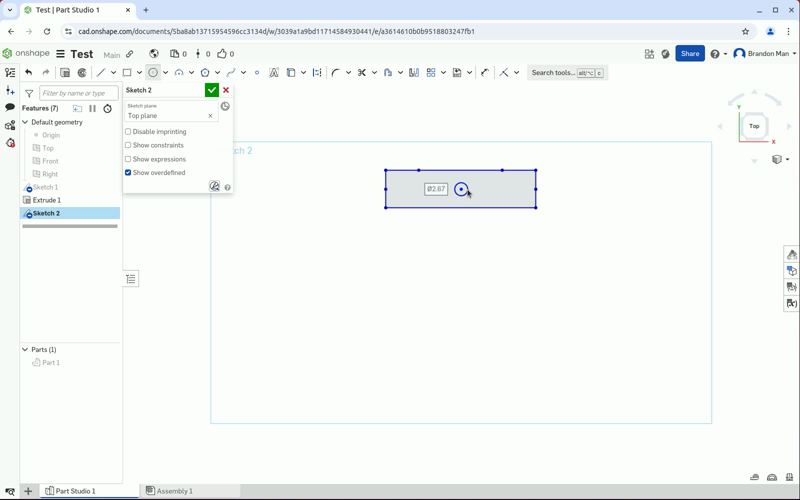
mouse_move(505, 195)
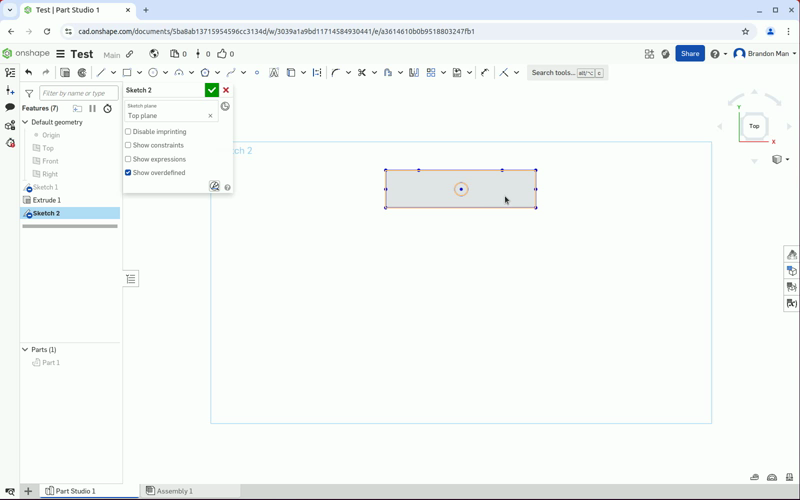
click(505, 195)
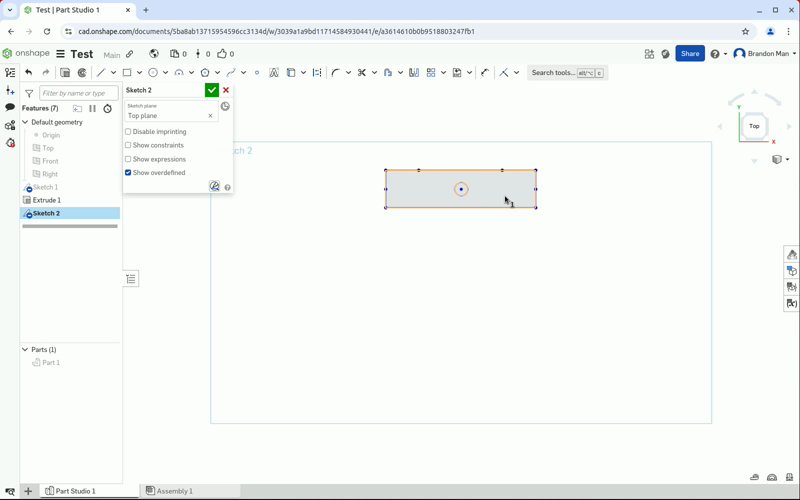
mouse_move(73, 352)
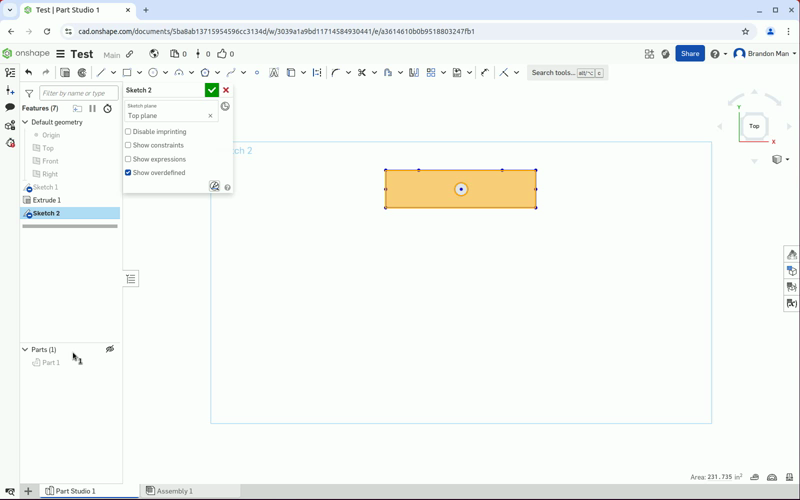
key(shift+y)
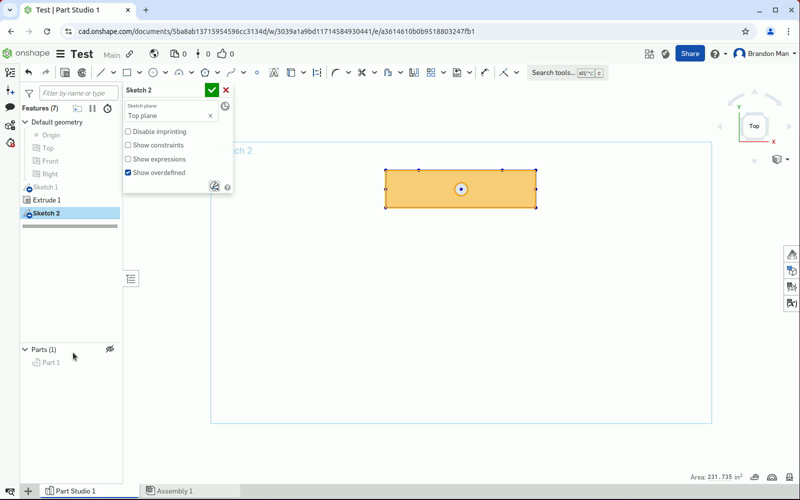
key(shift+e)
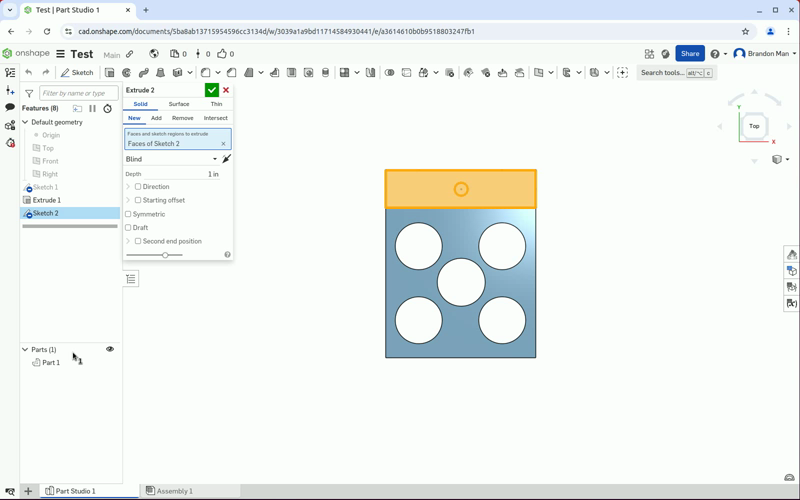
mouse_move(143, 106)
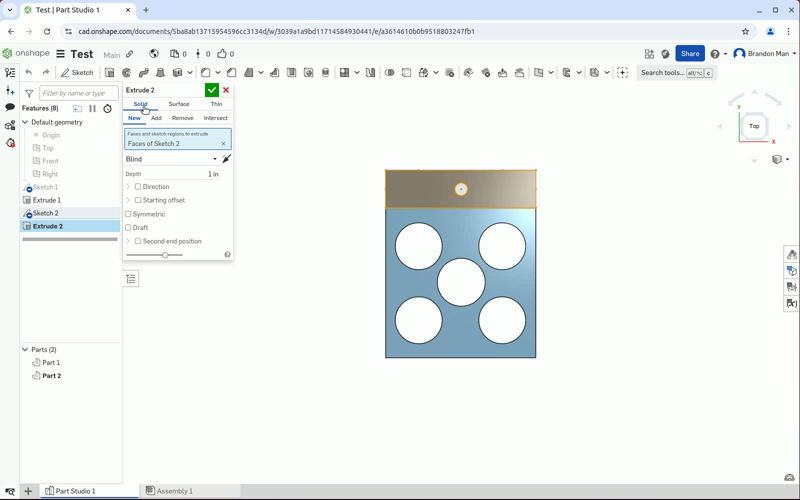
click(143, 106)
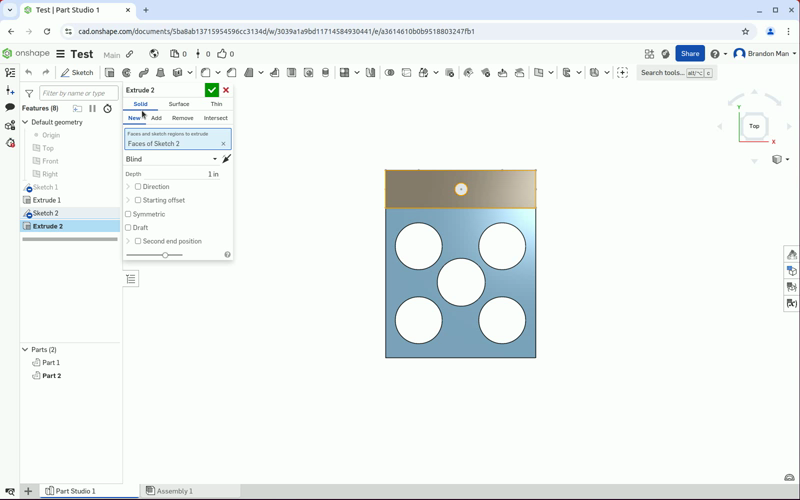
mouse_move(137, 120)
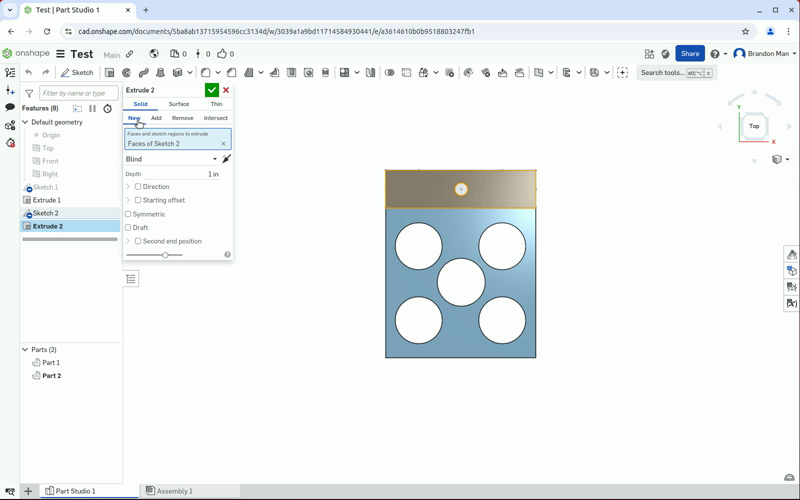
click(137, 120)
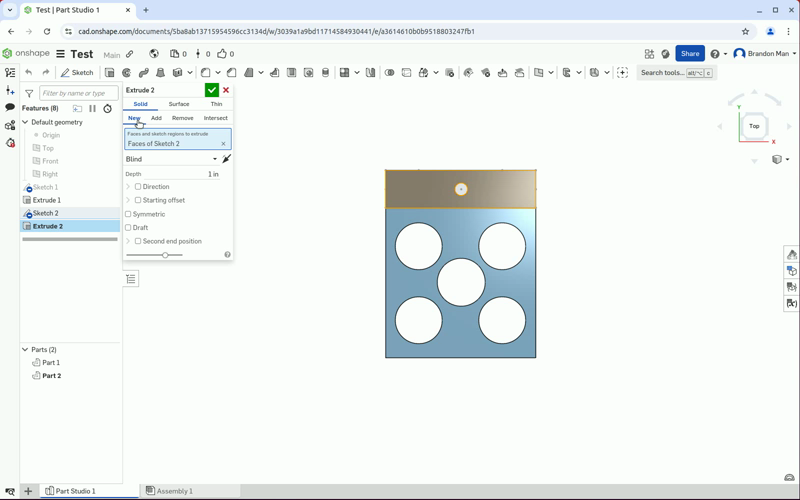
key(tab, 4)
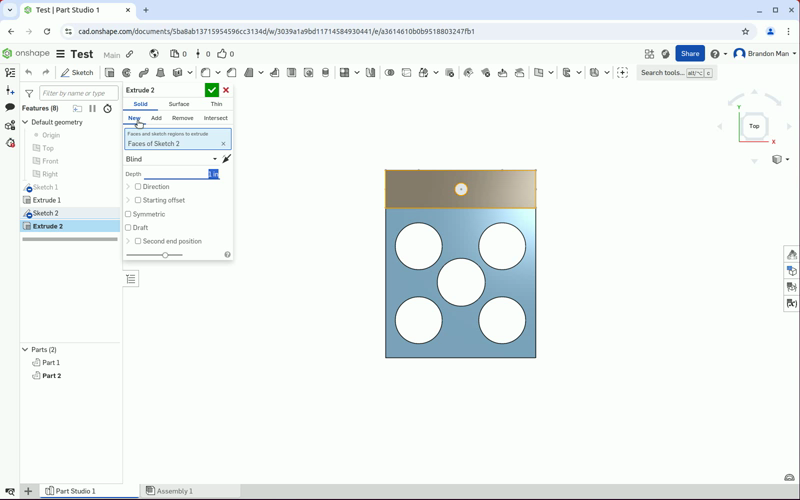
text(1.926)
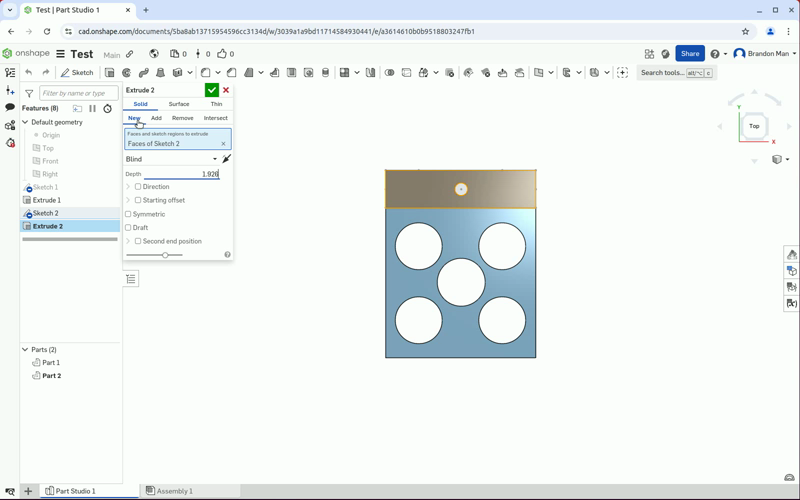
key(enter)
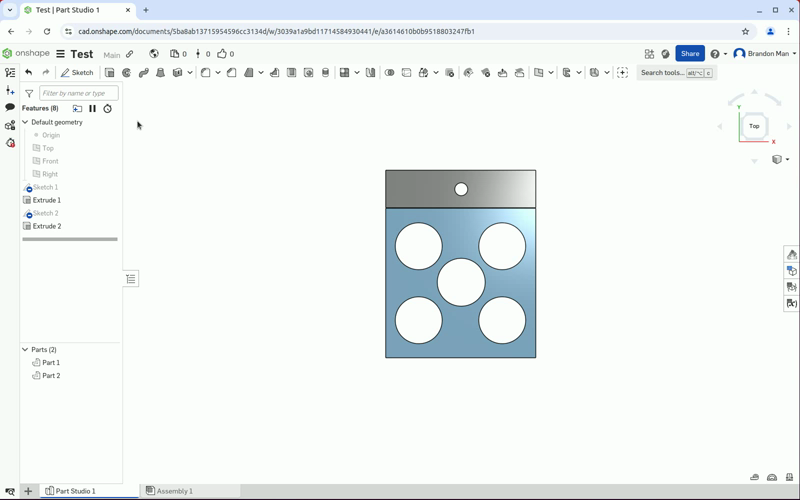
key(shift+h)
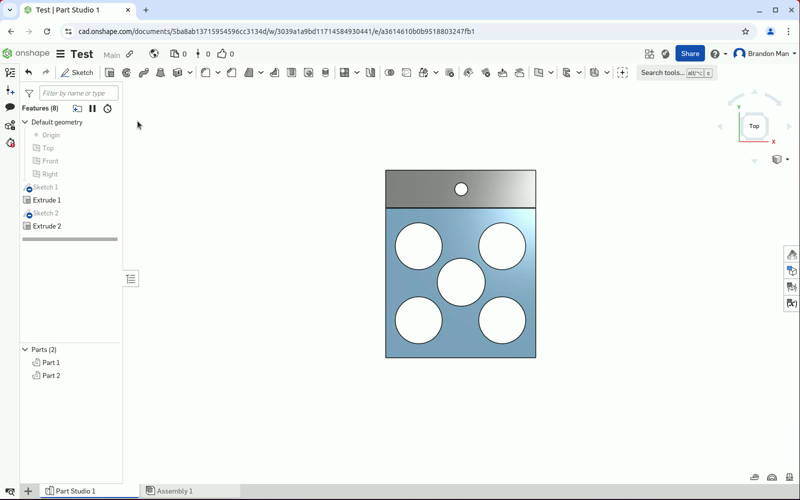
key(shift+h)
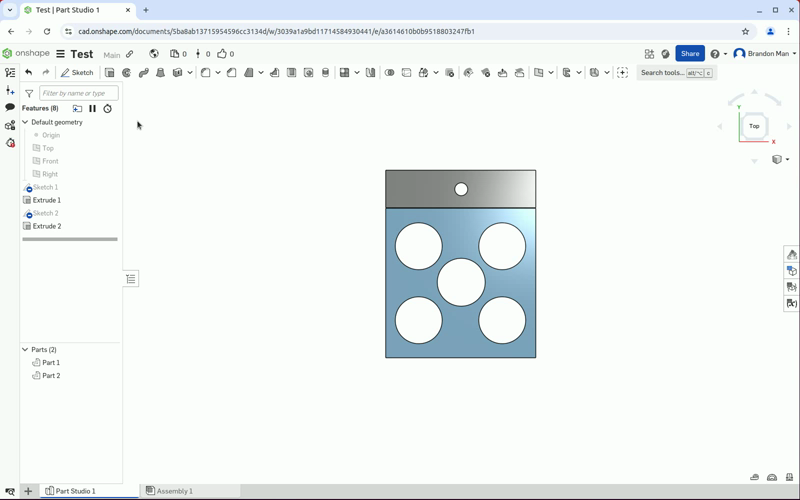
mouse_move(73, 189)
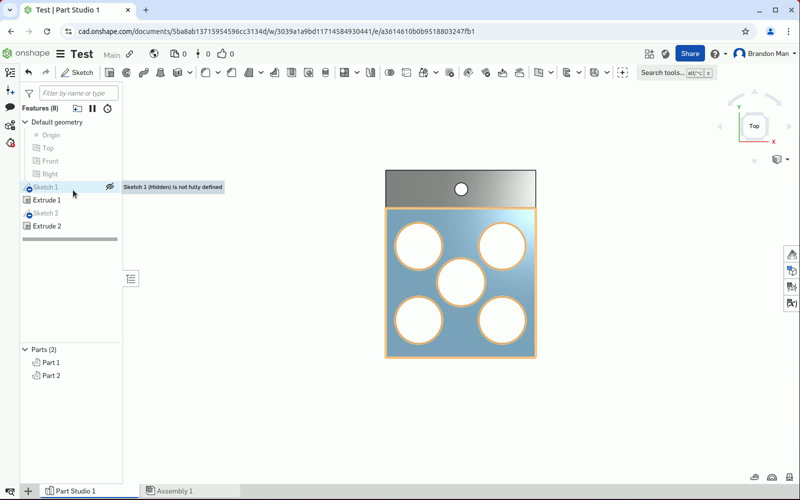
click(73, 189)
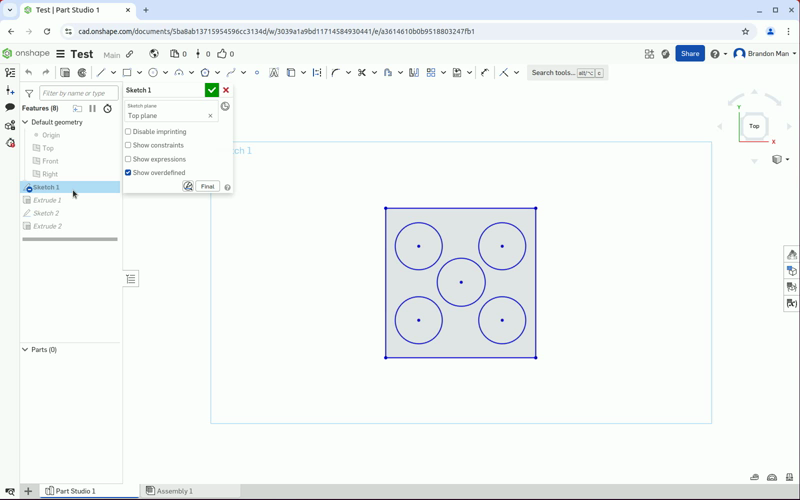
mouse_move(229, 92)
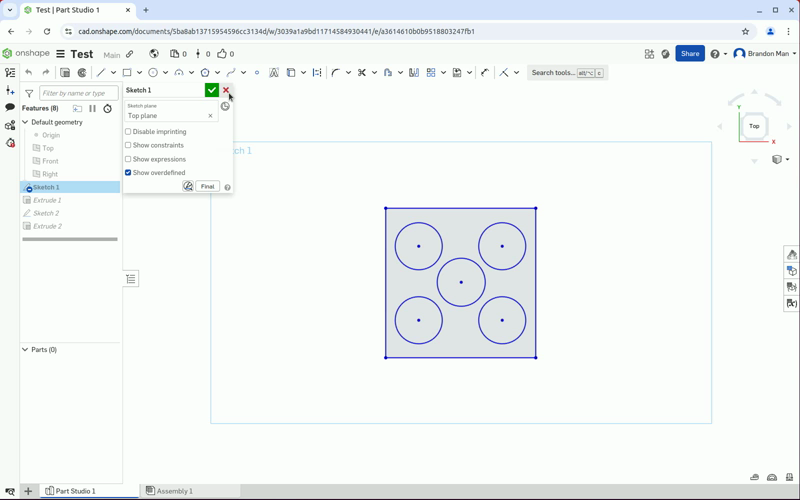
click(229, 92)
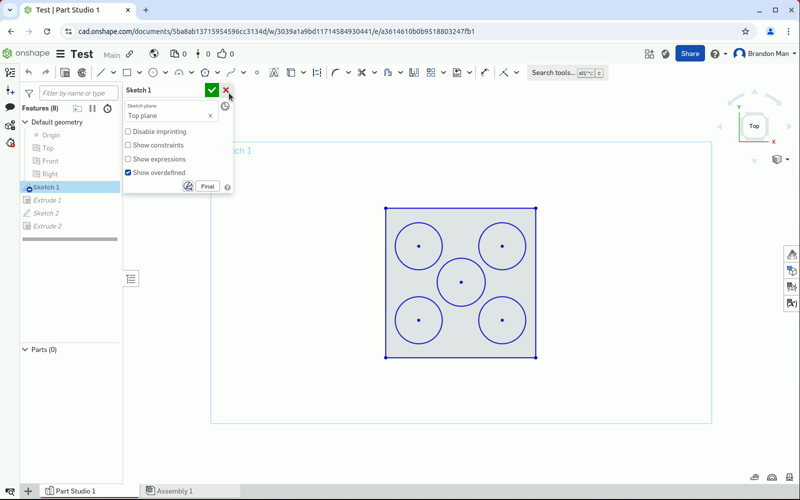
key(shift+s)
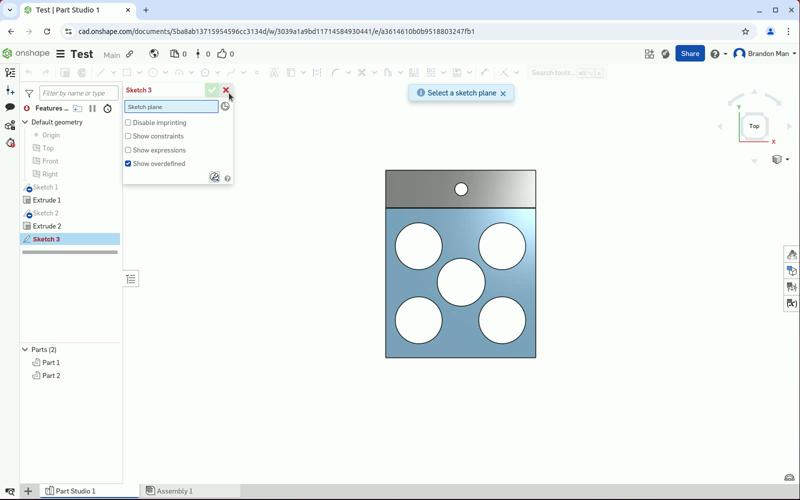
mouse_move(73, 150)
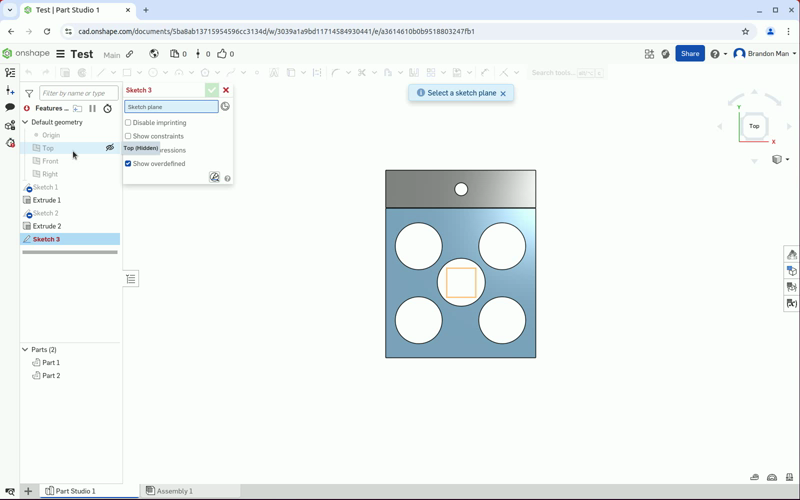
click(73, 150)
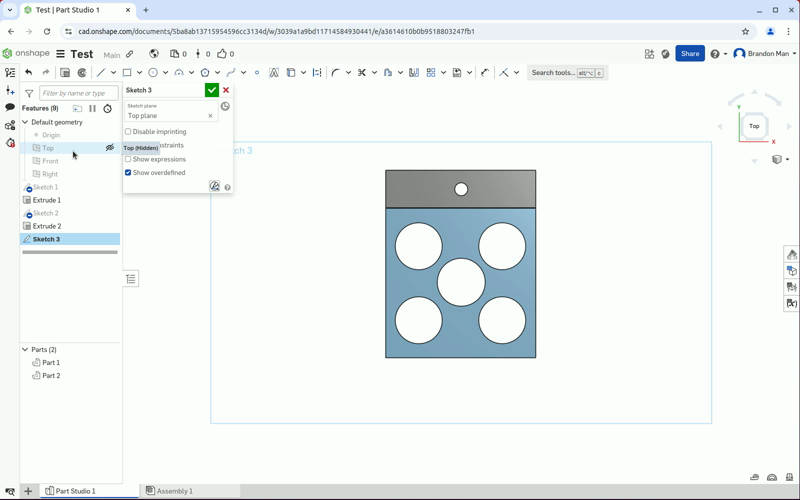
mouse_move(73, 352)
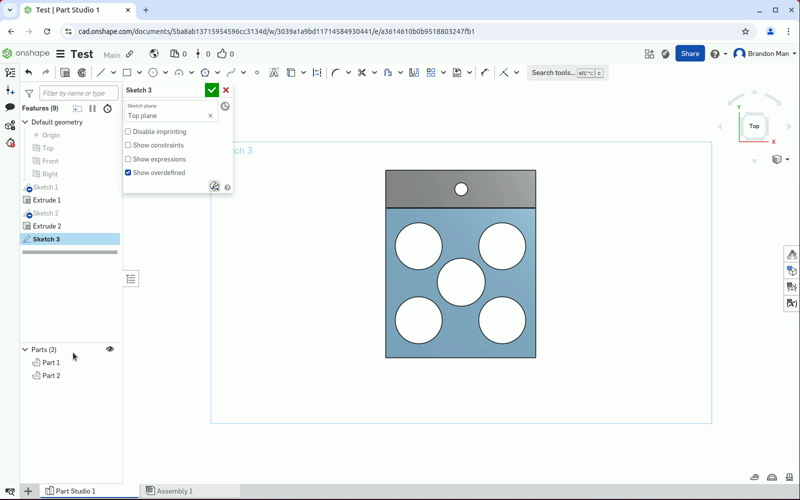
key(y)
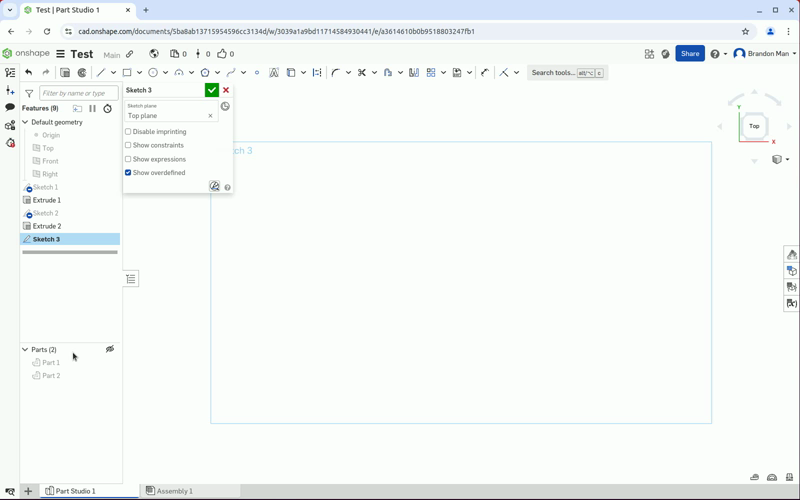
key(l)
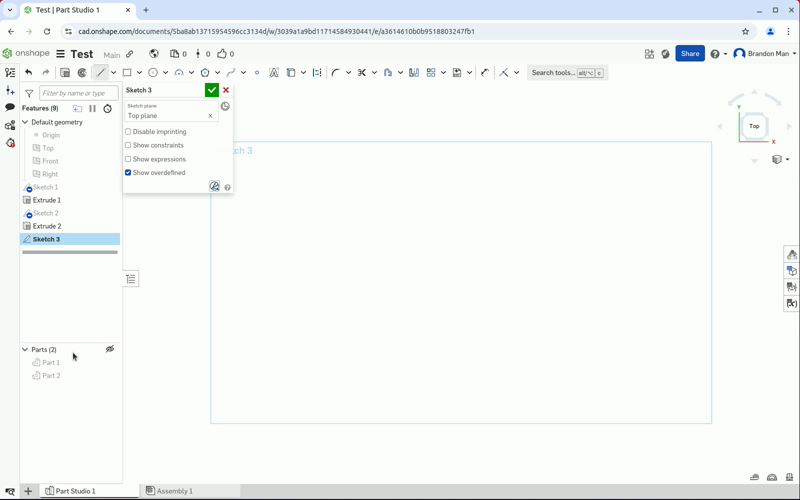
key_down(shift)
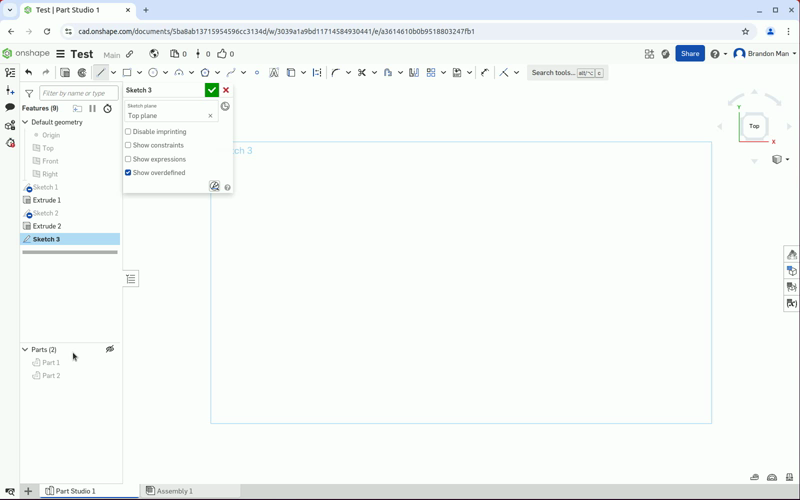
mouse_move(385, 376)
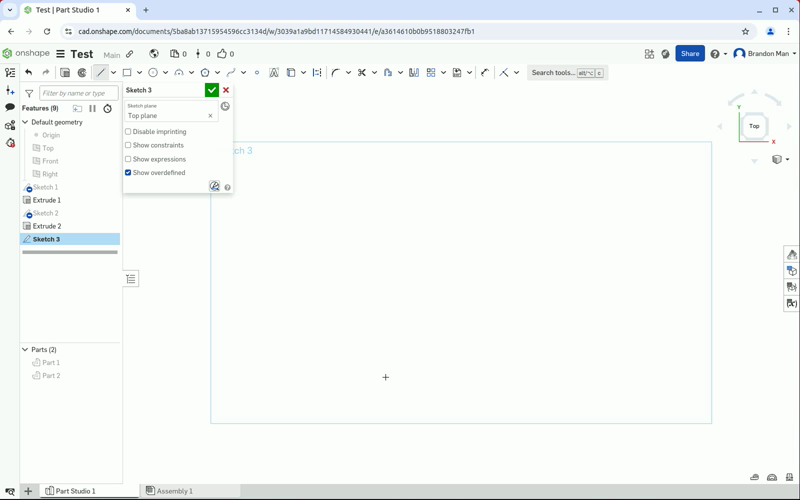
click(385, 376)
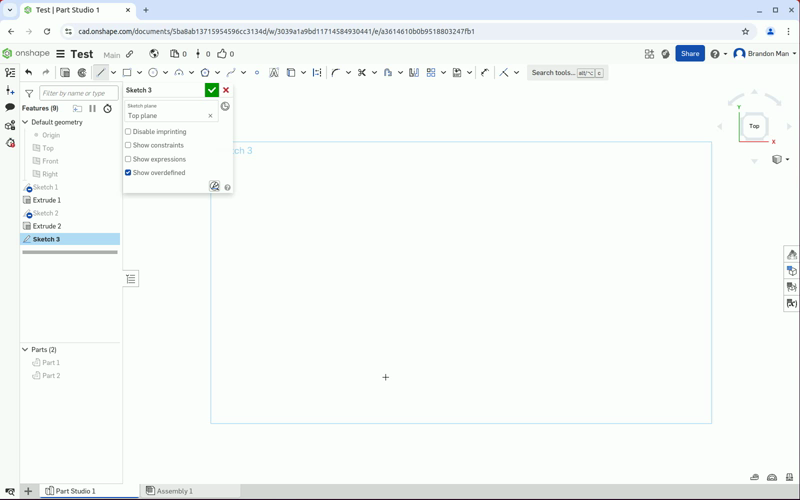
key_up(shift)
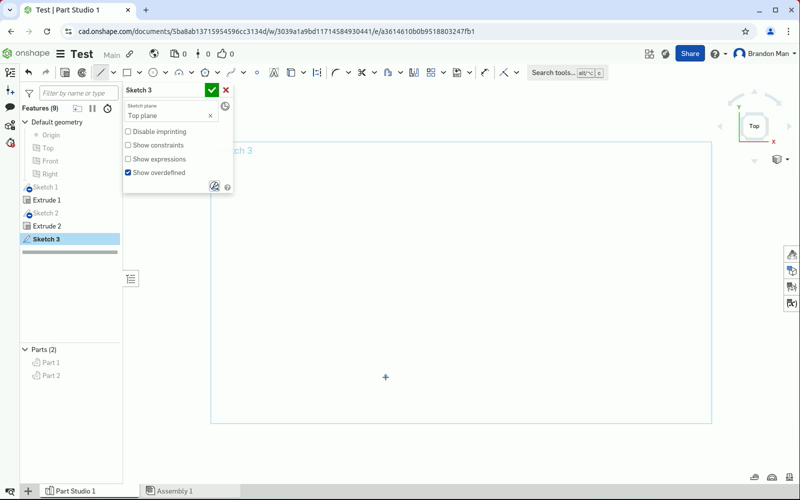
key_down(shift)
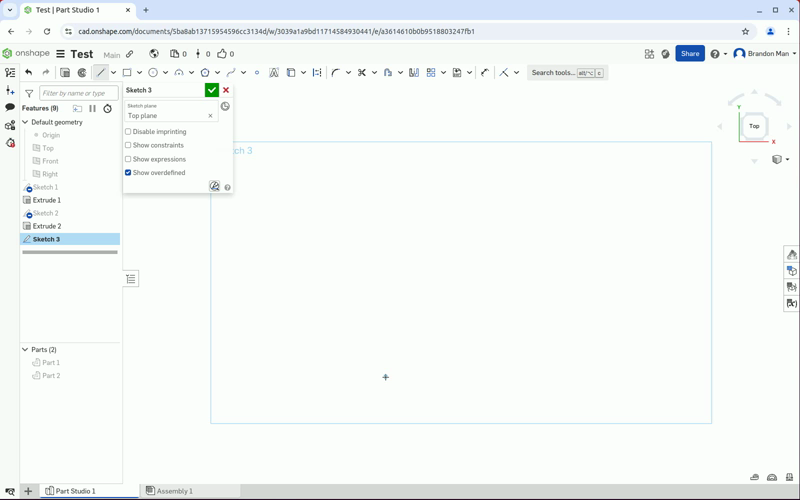
mouse_move(535, 376)
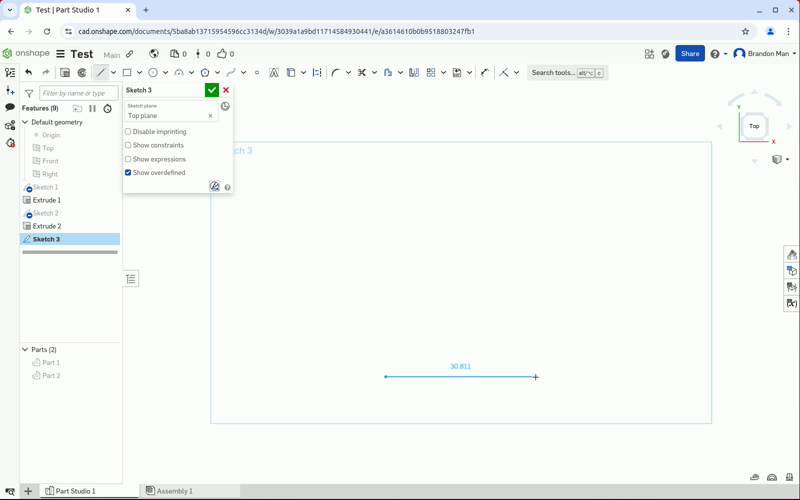
click(535, 376)
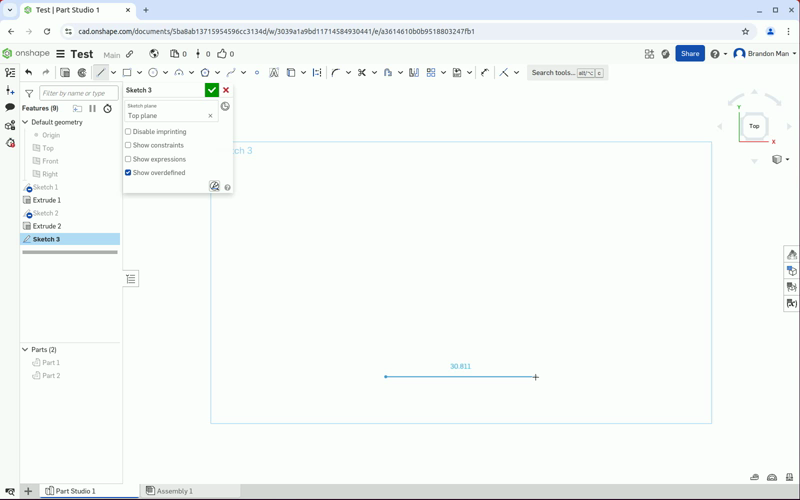
key_up(shift)
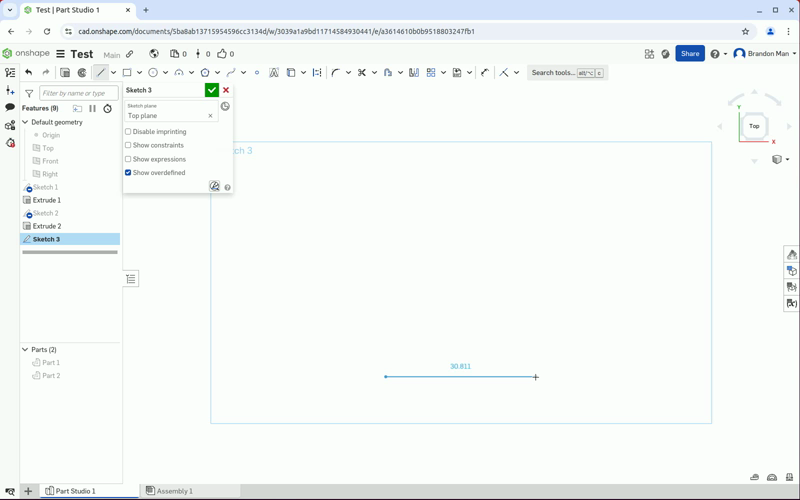
key_down(shift)
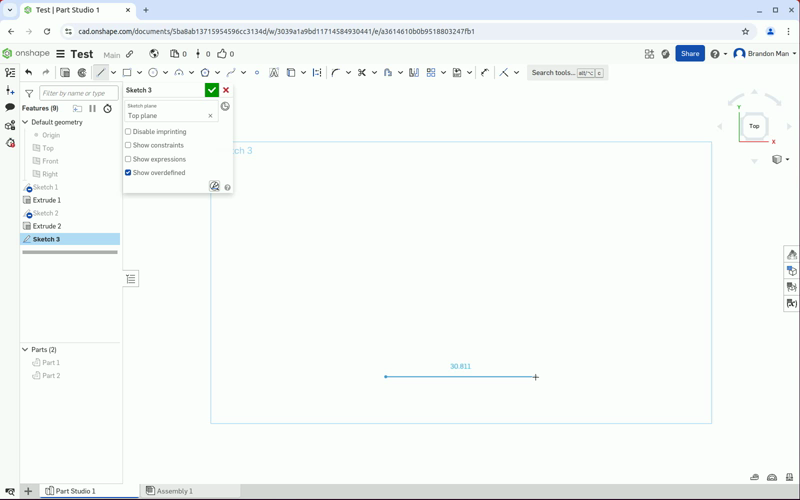
mouse_move(565, 376)
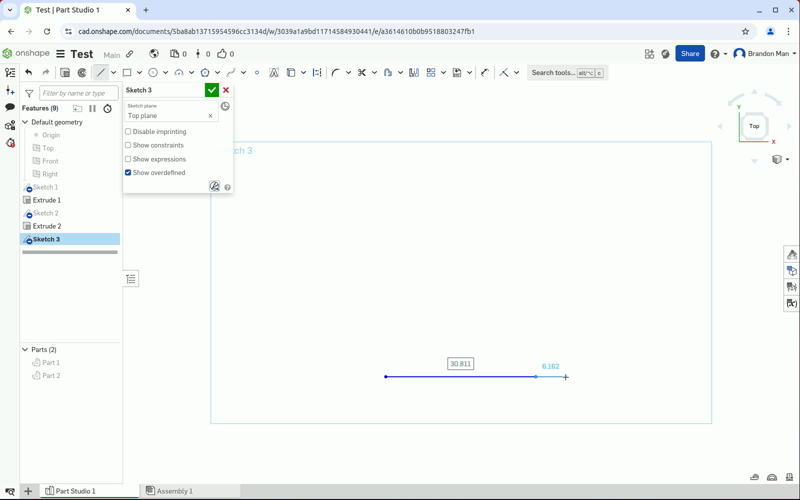
mouse_move(535, 357)
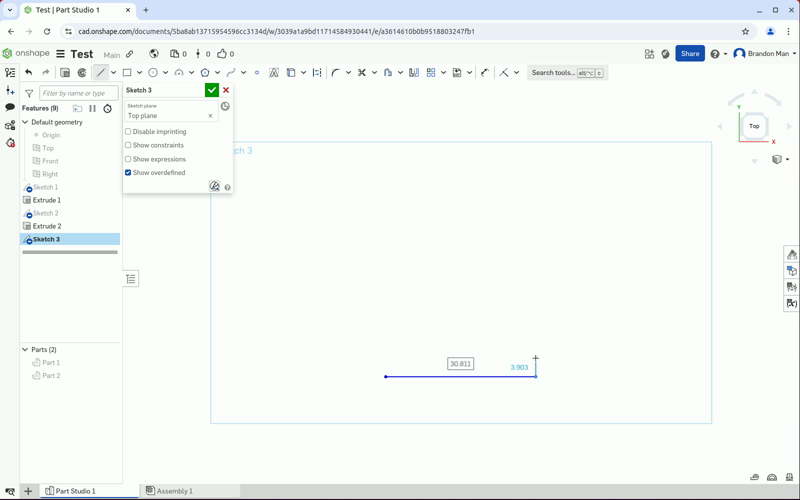
click(535, 357)
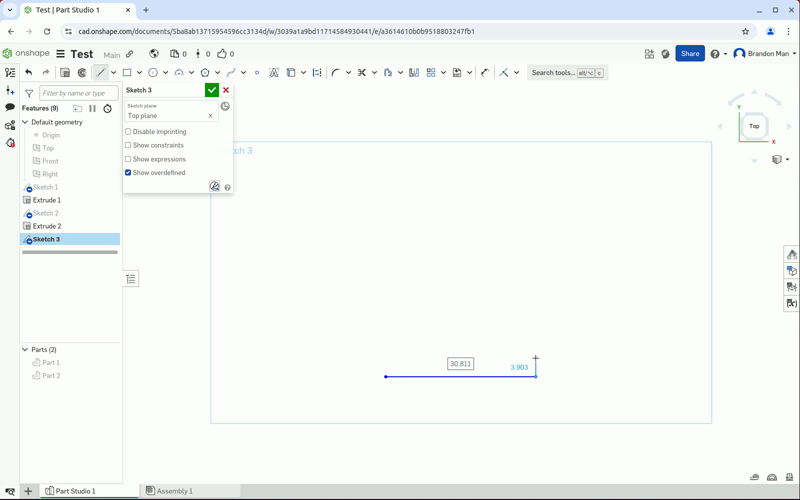
key_up(shift)
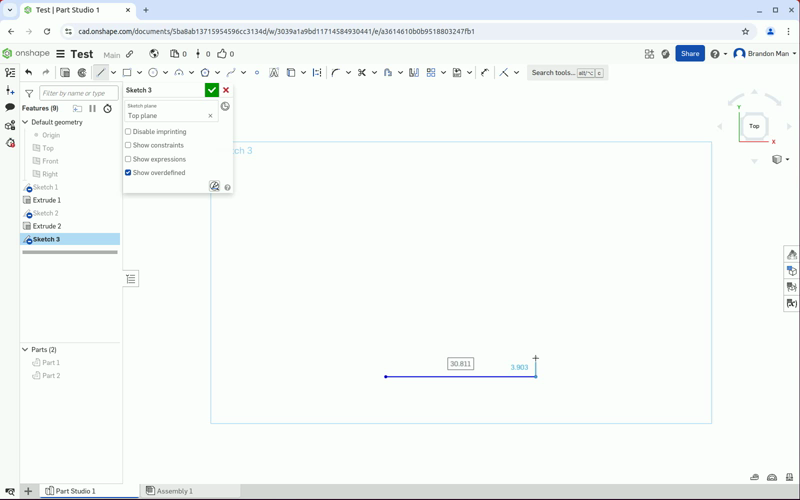
key_down(shift)
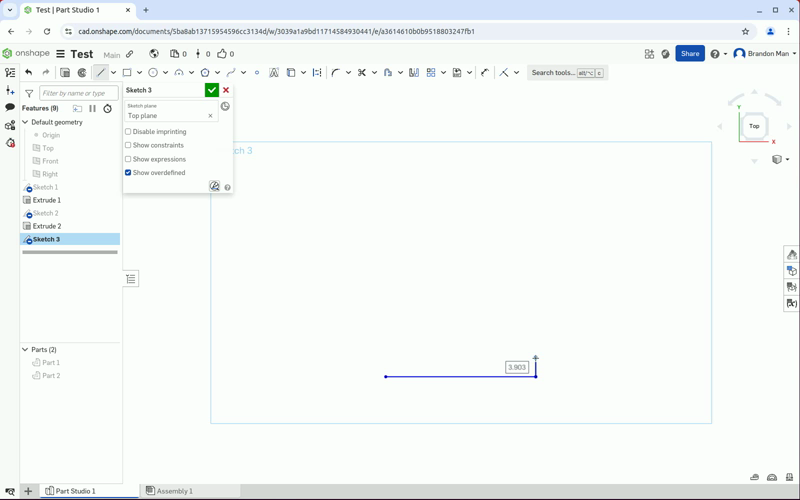
mouse_move(385, 357)
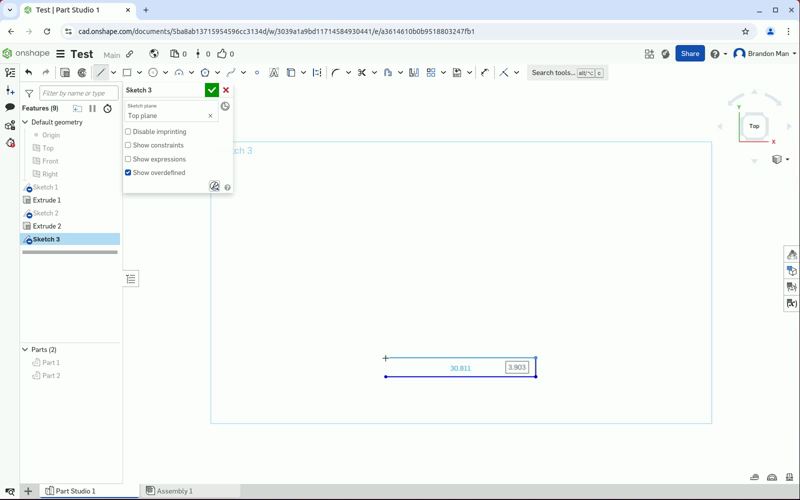
click(385, 357)
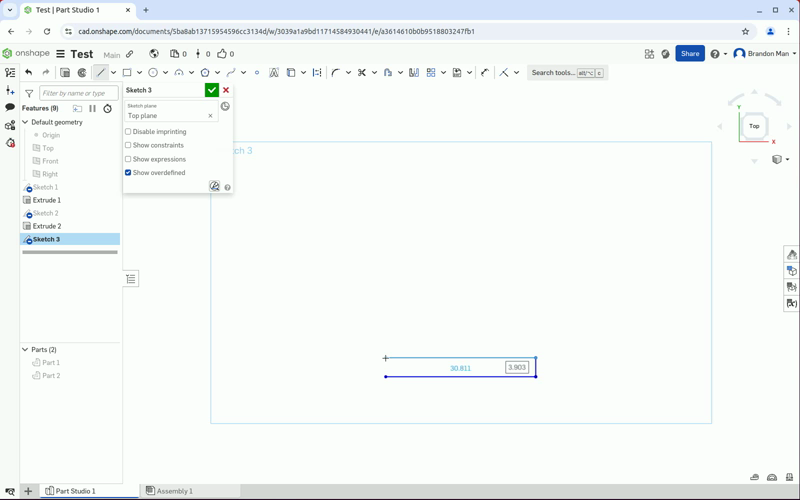
key_up(shift)
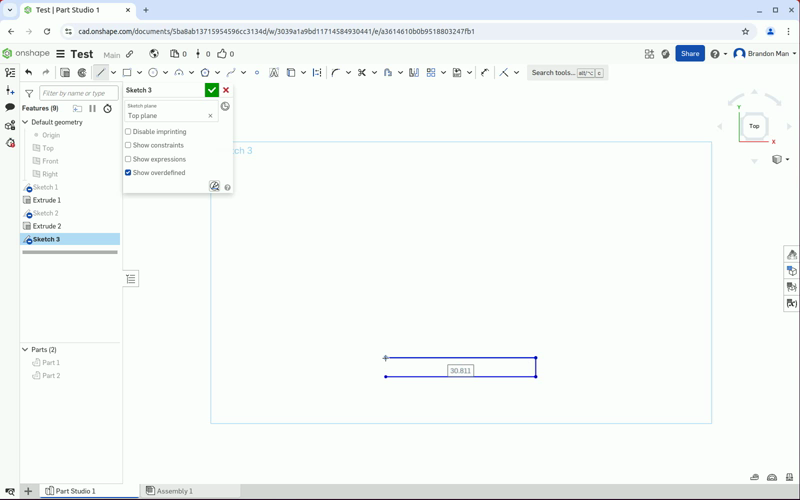
mouse_move(415, 357)
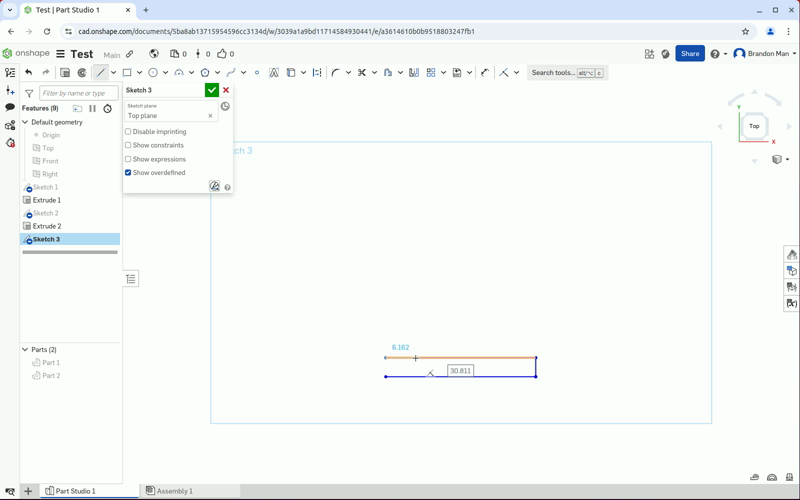
key_down(shift)
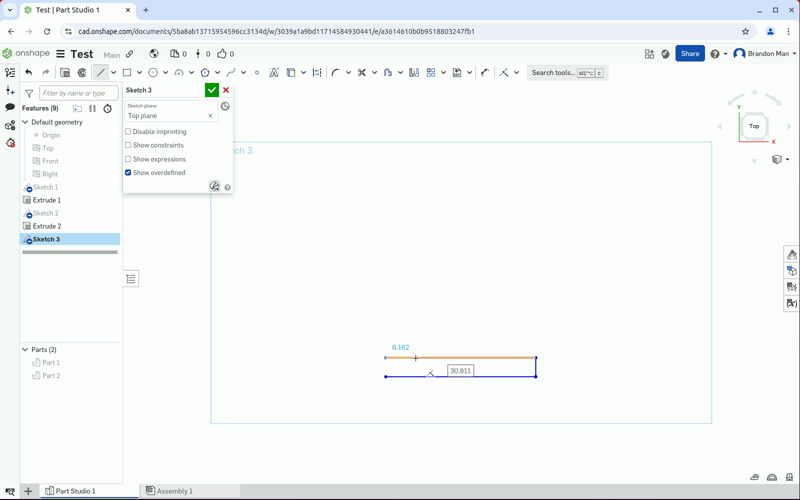
mouse_move(385, 376)
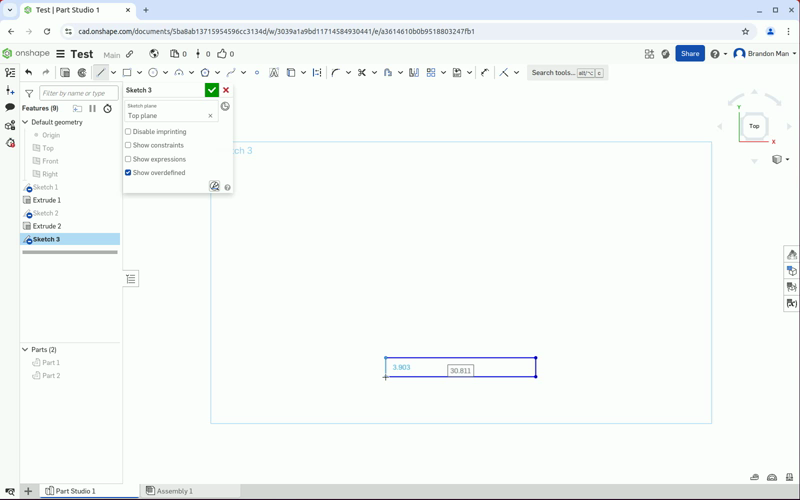
key_up(shift)
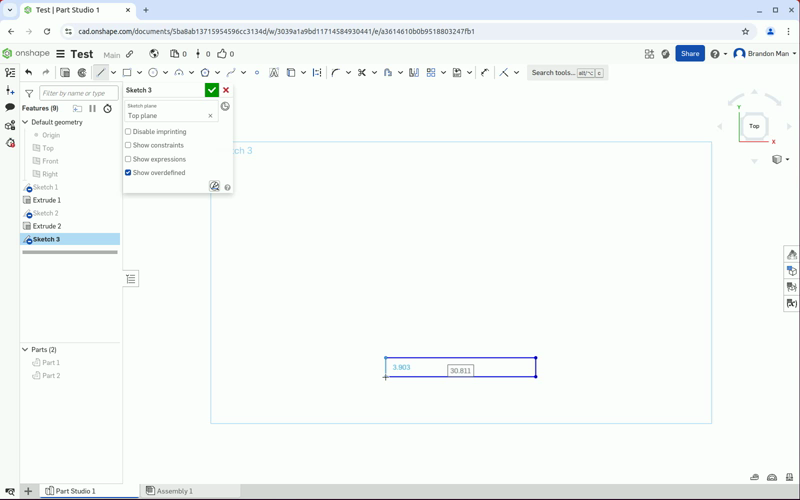
click(385, 376)
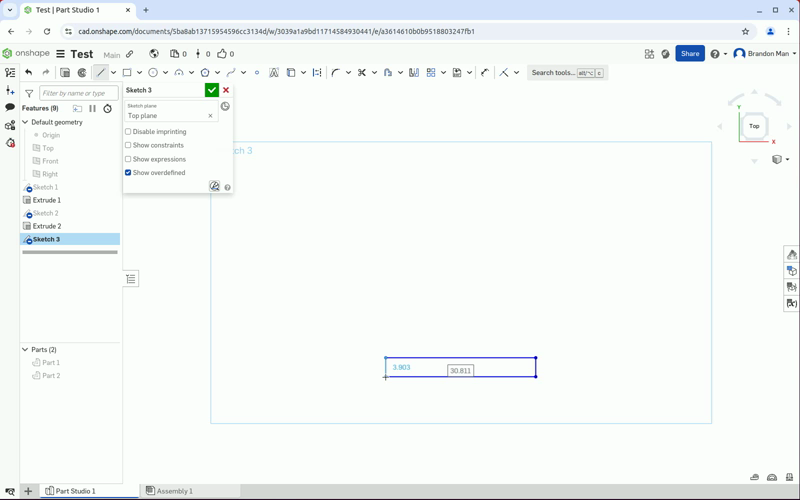
key(esc)
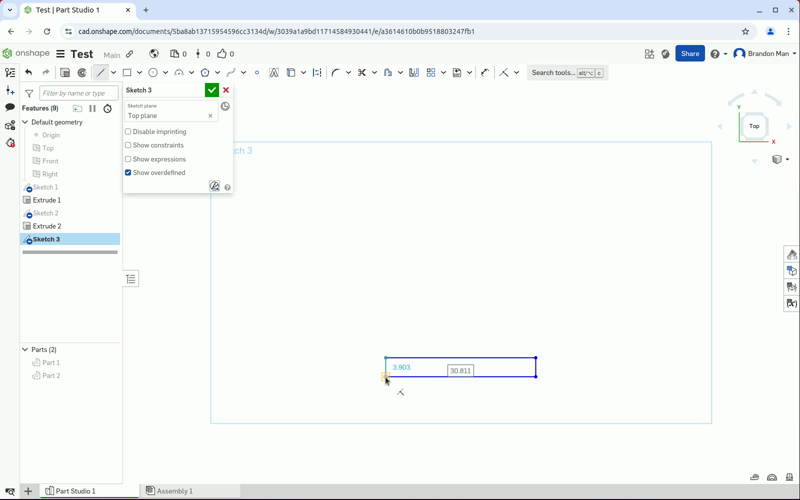
key(c)
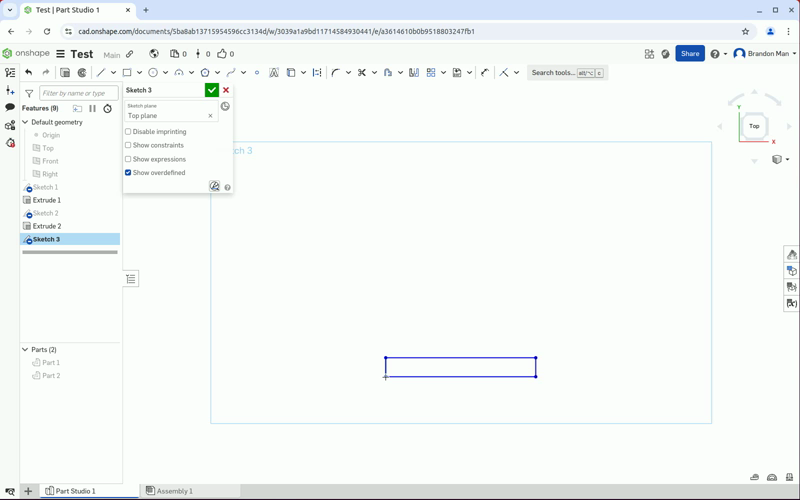
key_down(shift)
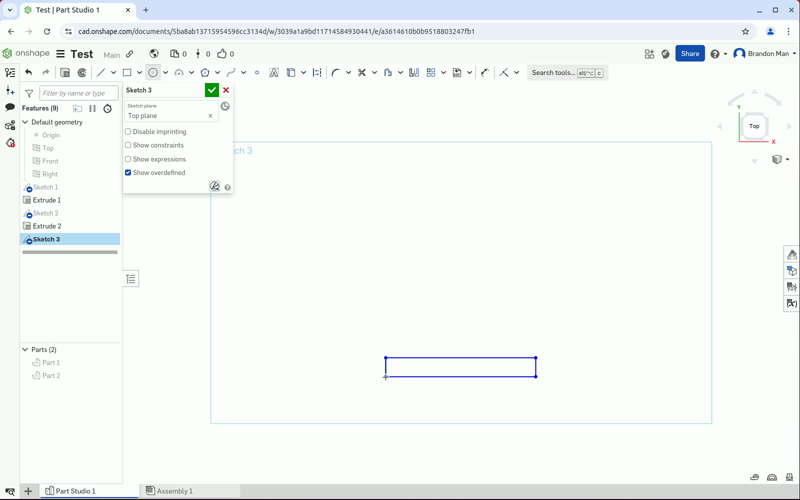
mouse_move(461, 367)
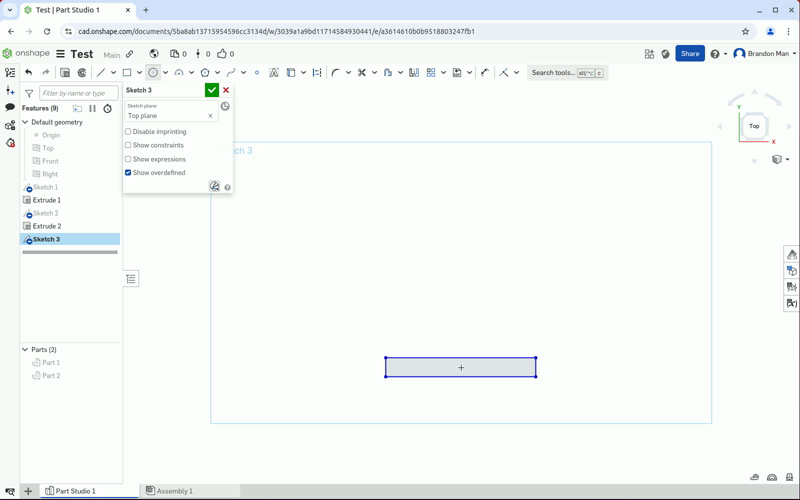
click(461, 367)
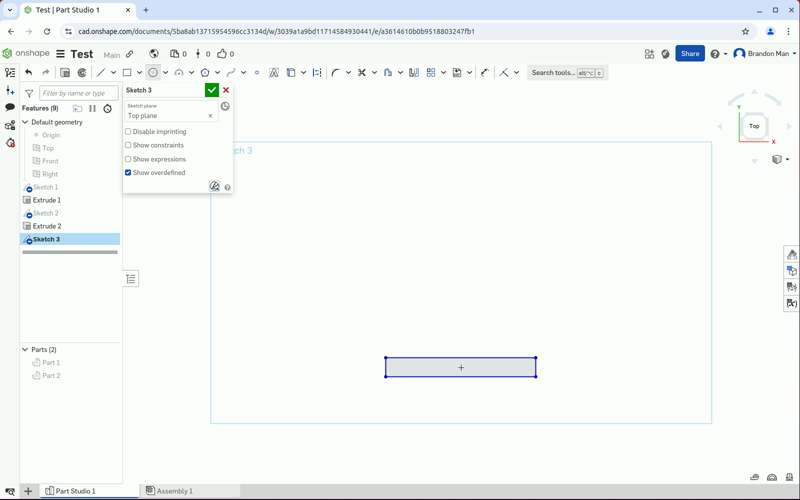
key_up(shift)
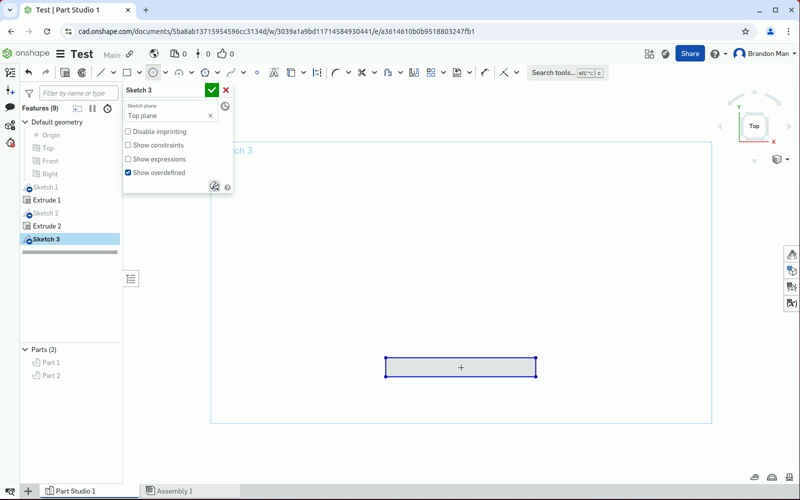
mouse_move(467, 367)
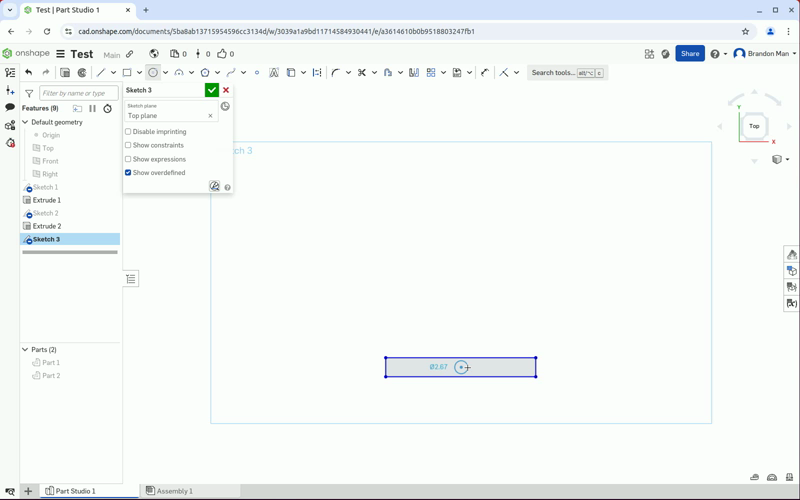
click(467, 367)
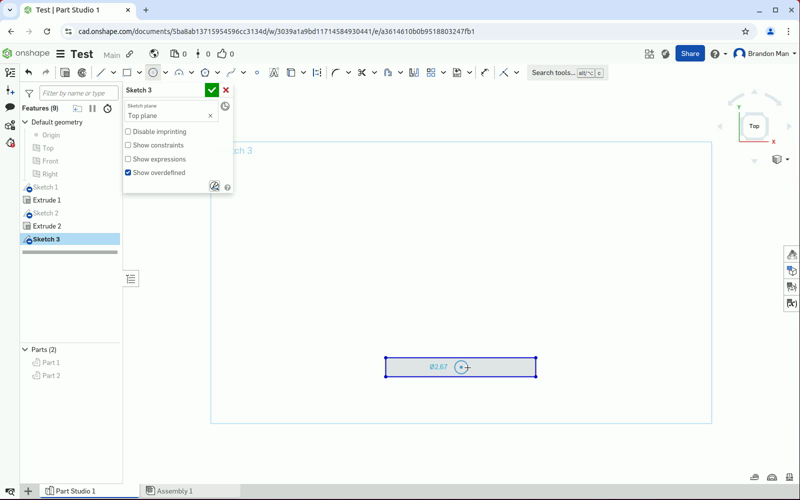
key(esc)
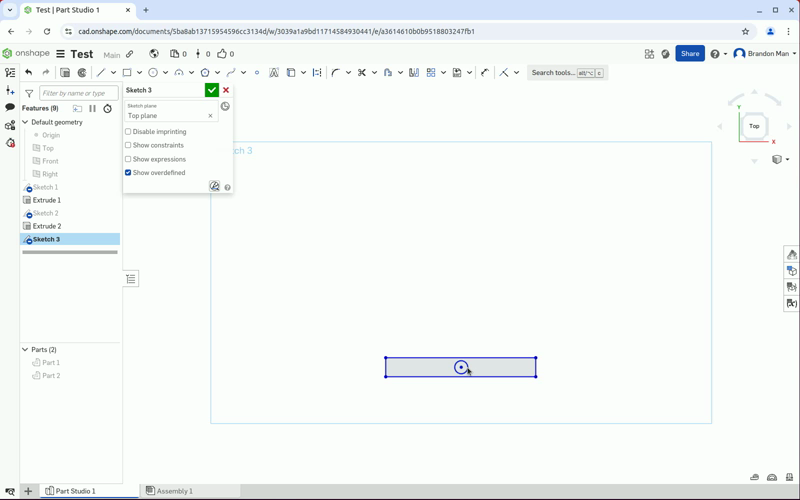
mouse_move(422, 367)
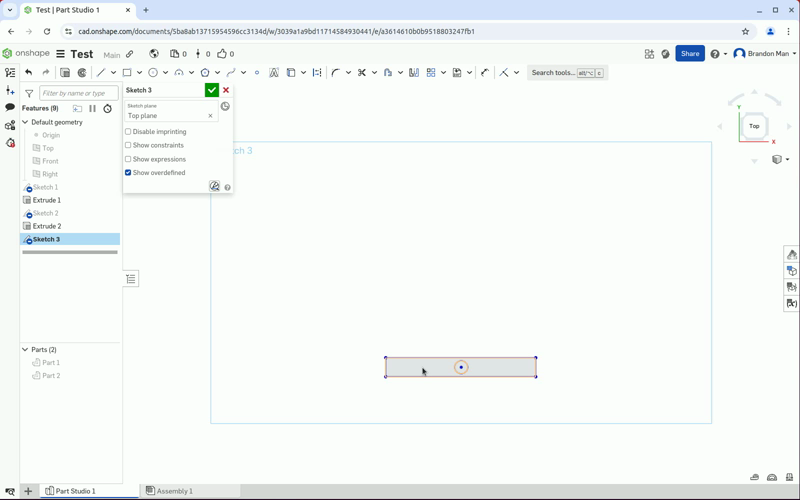
click(422, 367)
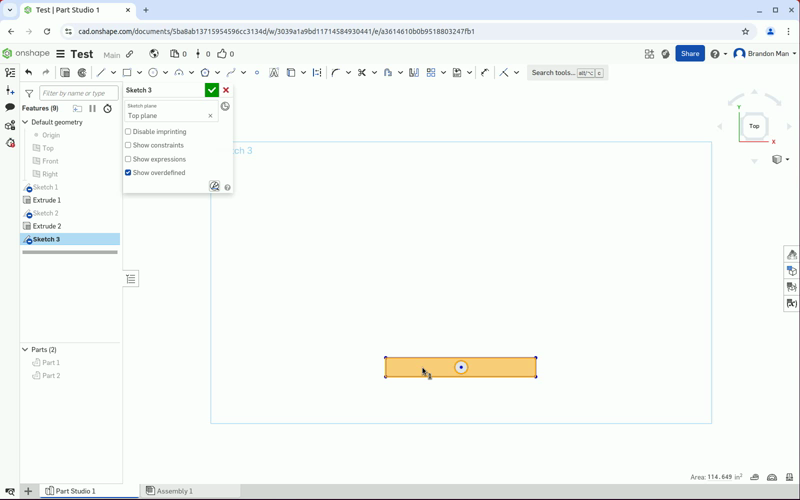
mouse_move(73, 352)
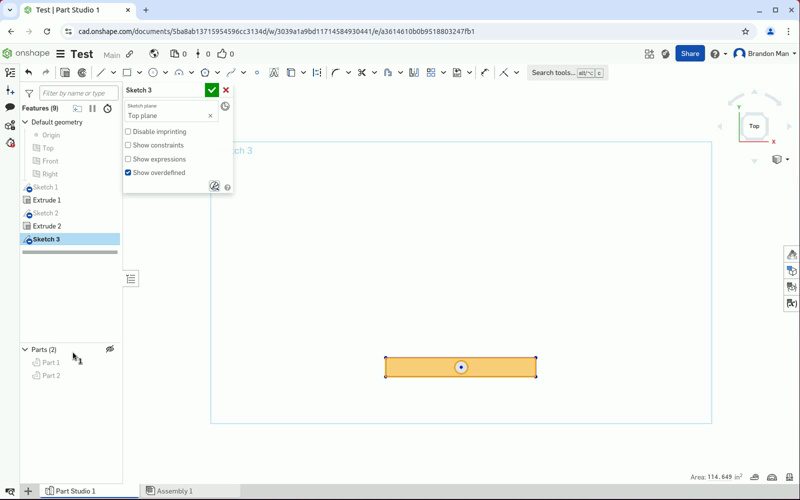
key(shift+y)
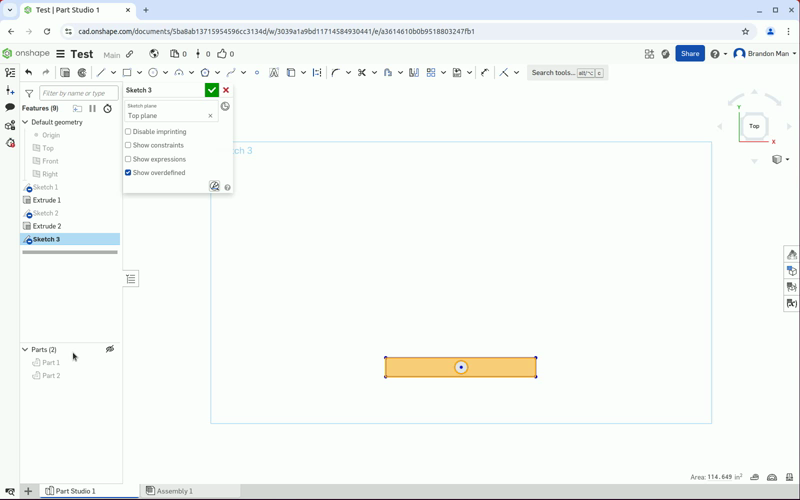
key(shift+e)
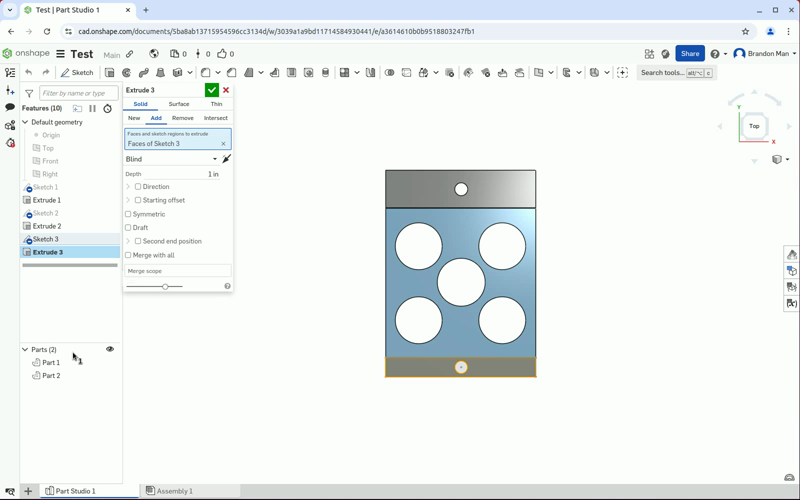
mouse_move(143, 106)
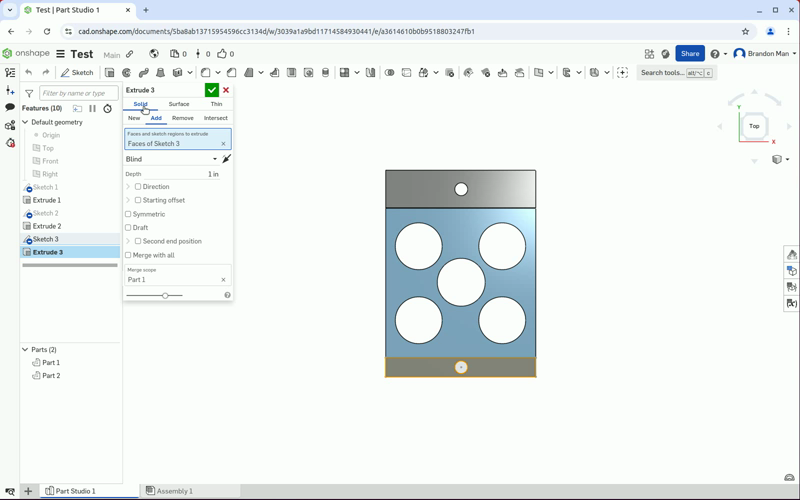
click(143, 106)
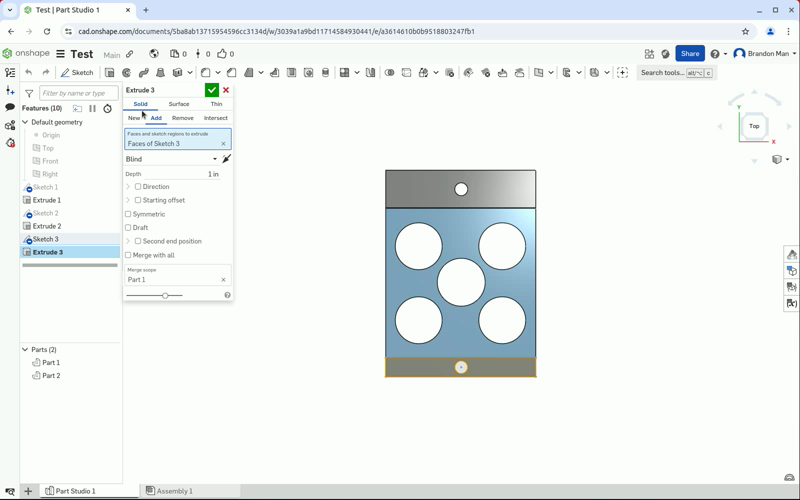
mouse_move(137, 120)
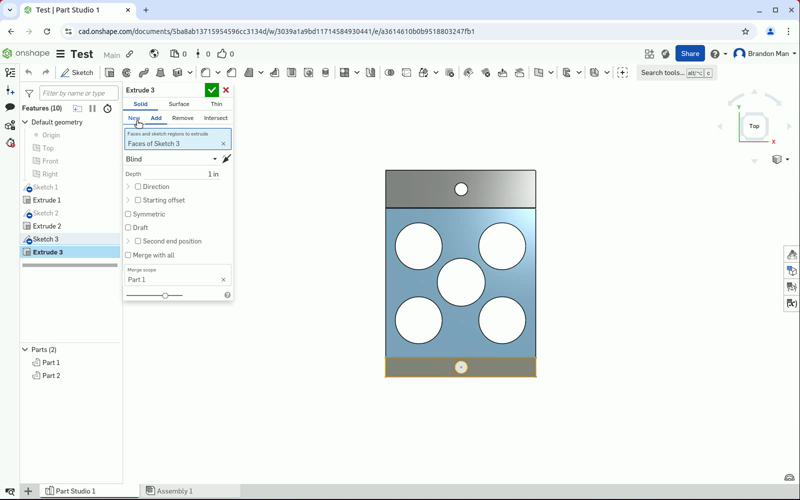
click(137, 120)
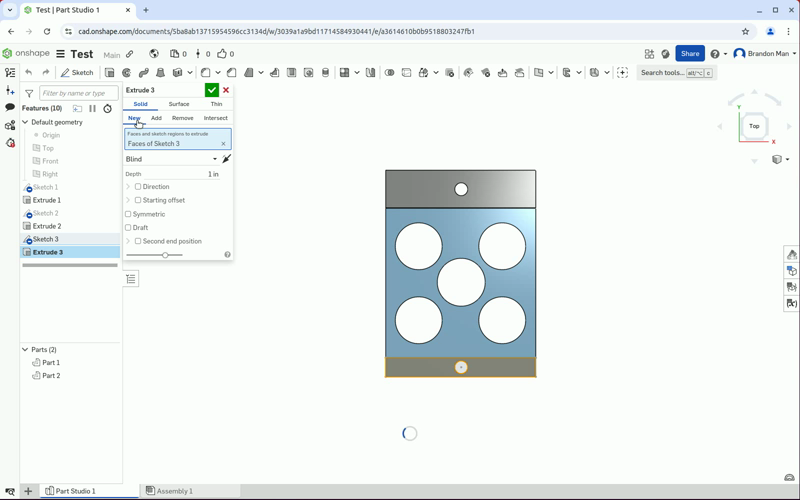
key(tab, 4)
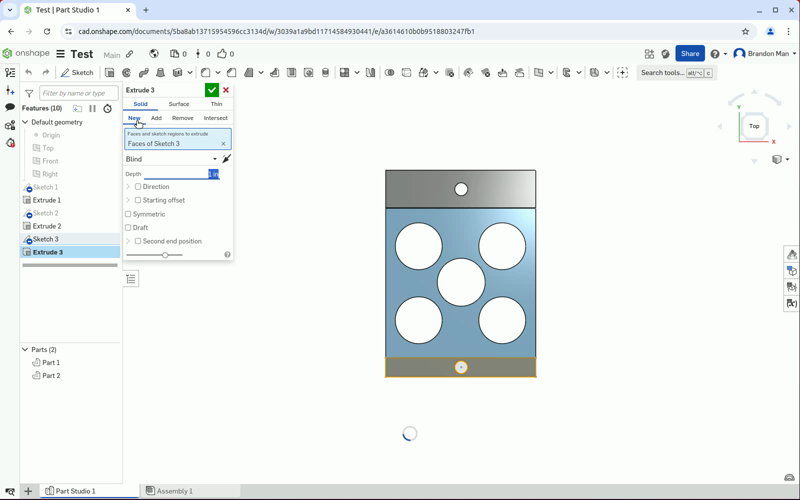
text(1.926)
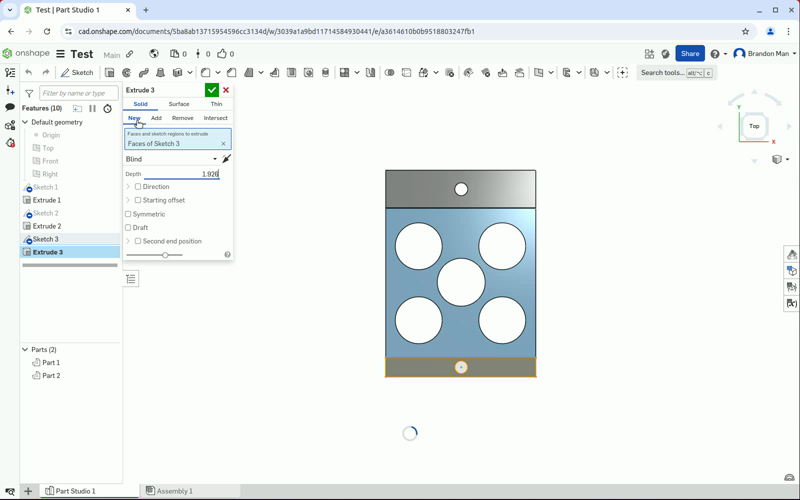
key(enter)
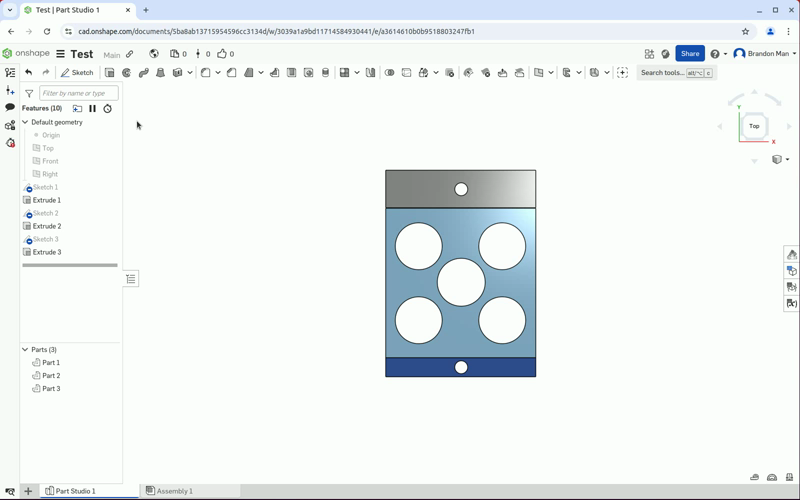
key(shift+h)
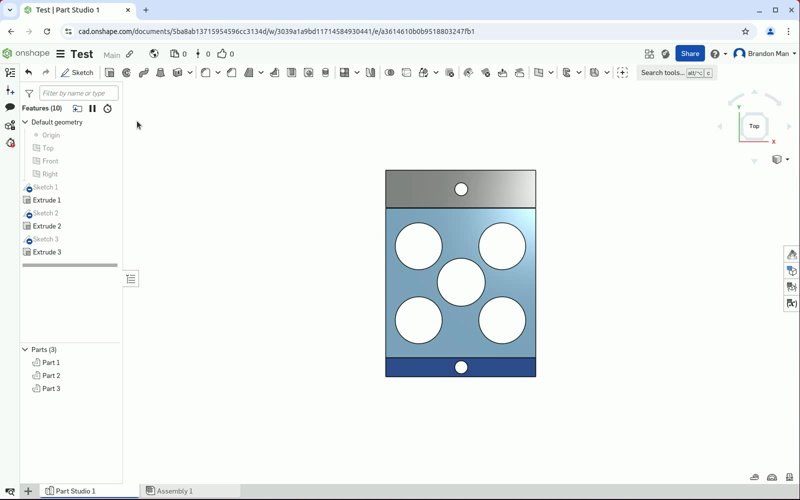
key(shift+h)
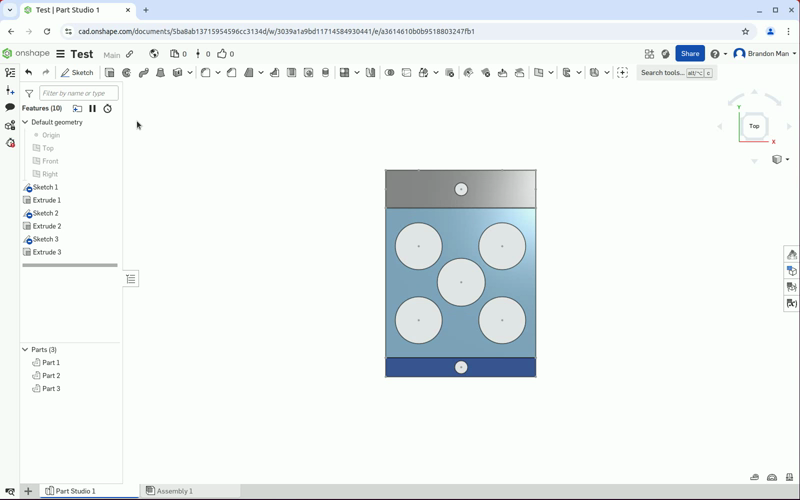
key(shift+7)
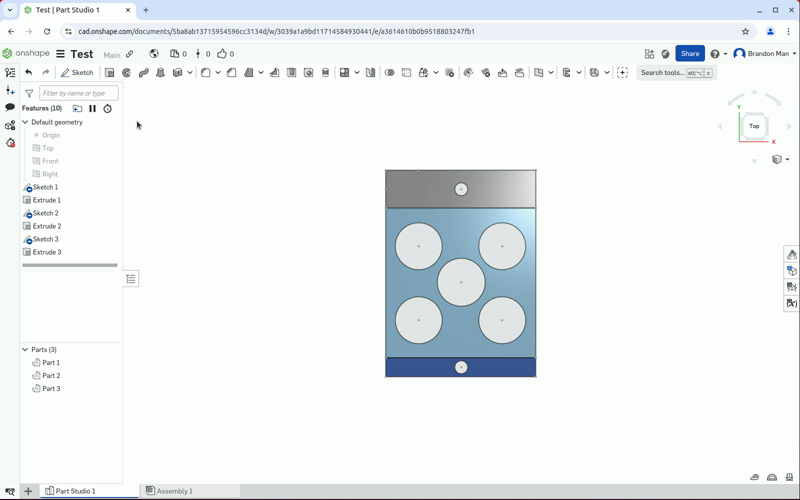
key(up, 3)
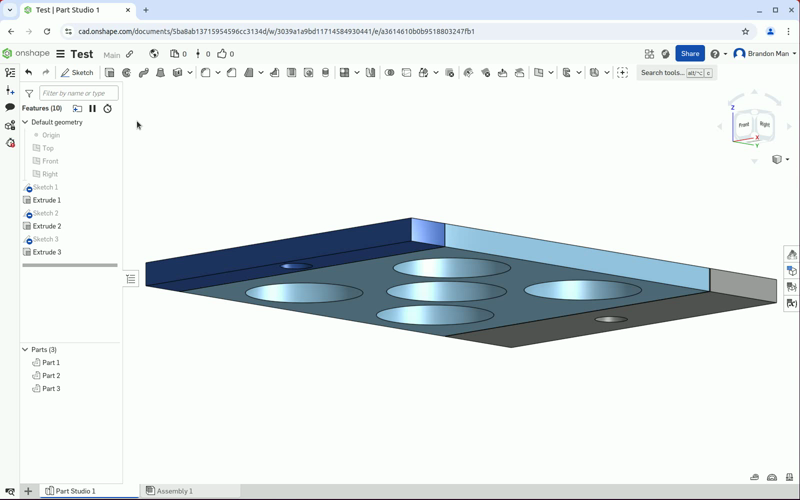
key(left, 3)
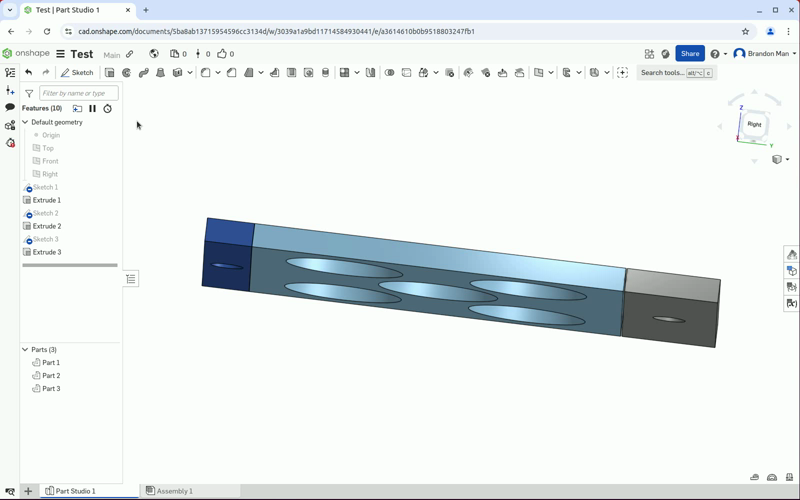
key(right, 3)
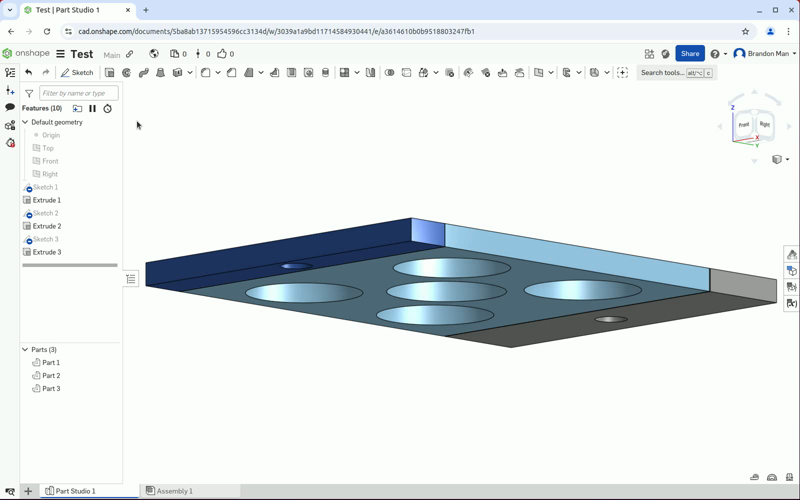
key(down, 3)
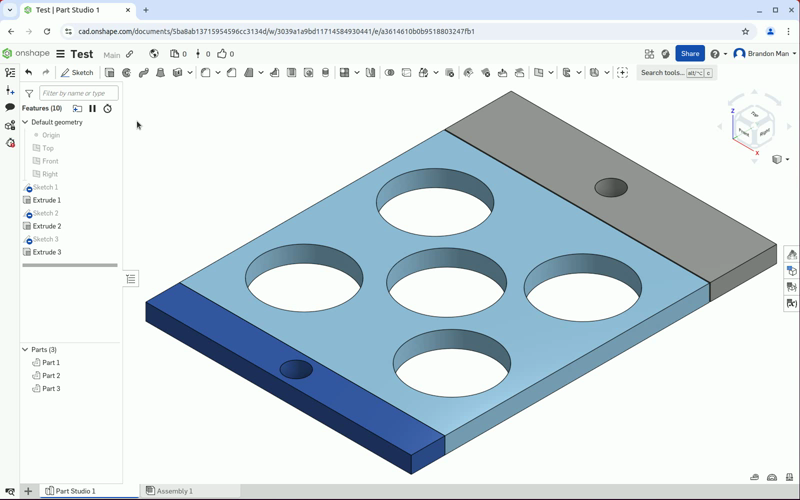
mouse_move(73, 189)
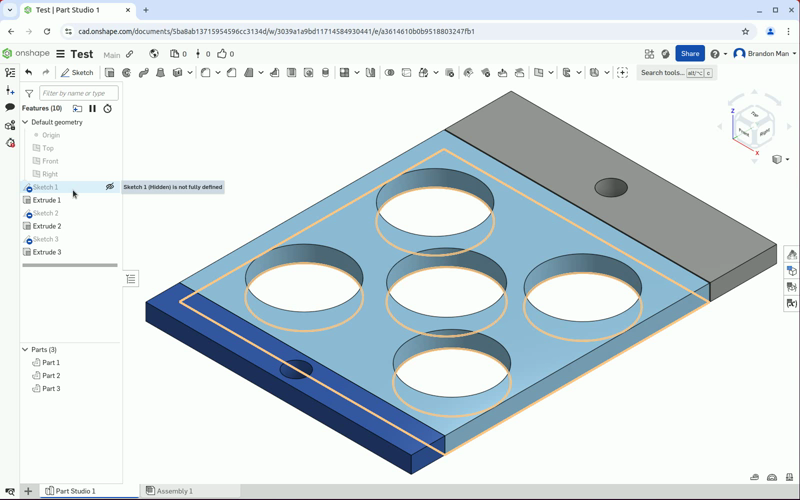
click(73, 189)